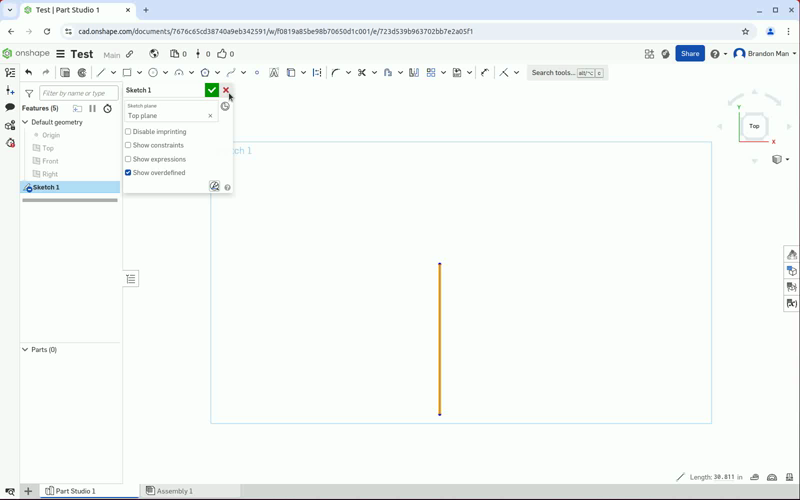
key(shift+h)
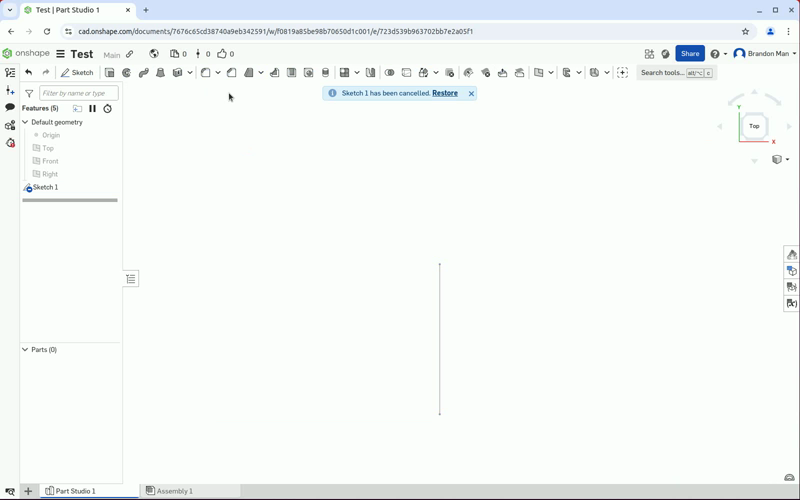
key(shift+s)
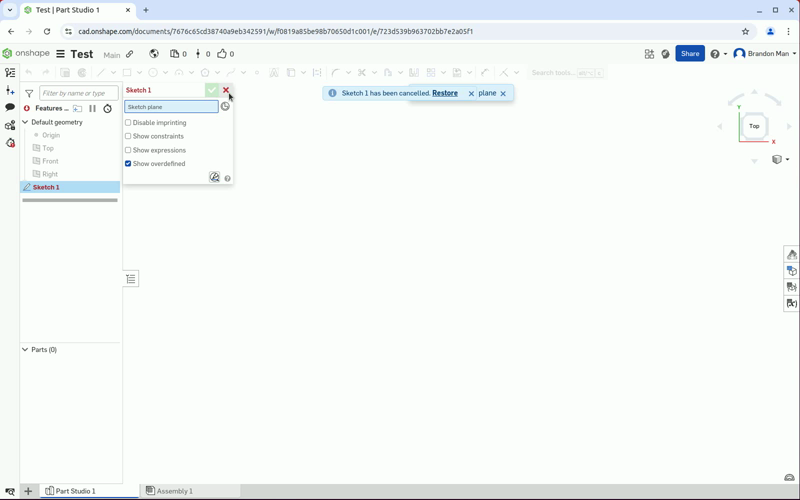
mouse_move(73, 150)
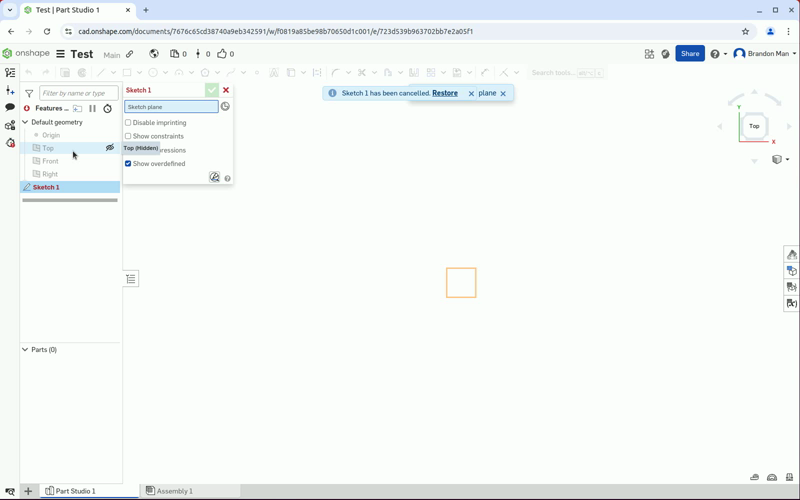
click(73, 150)
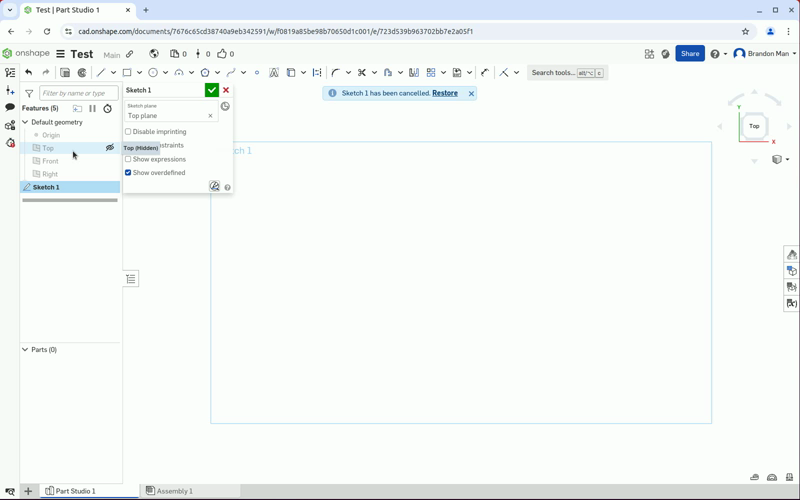
mouse_move(73, 352)
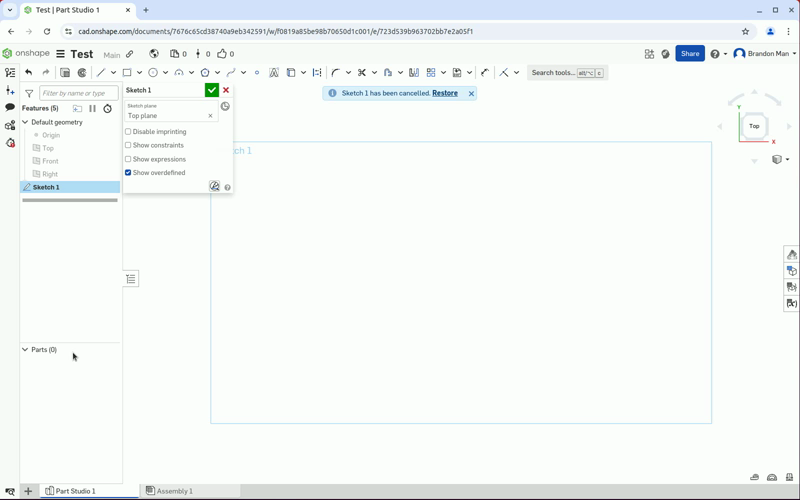
key(y)
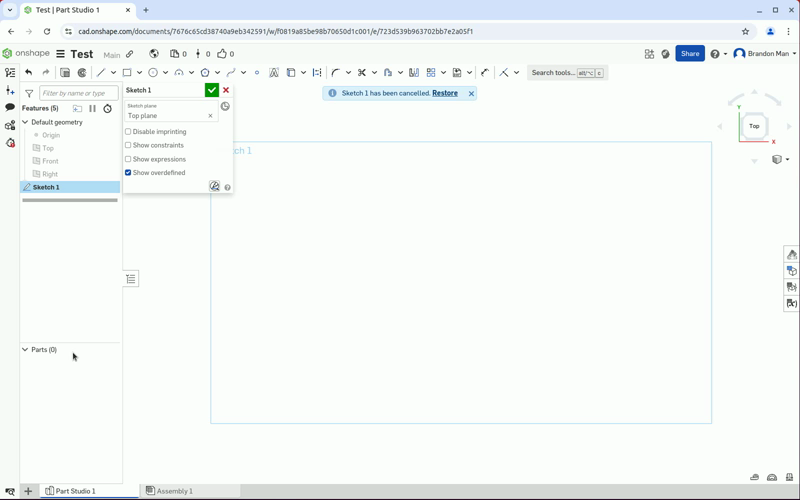
key(l)
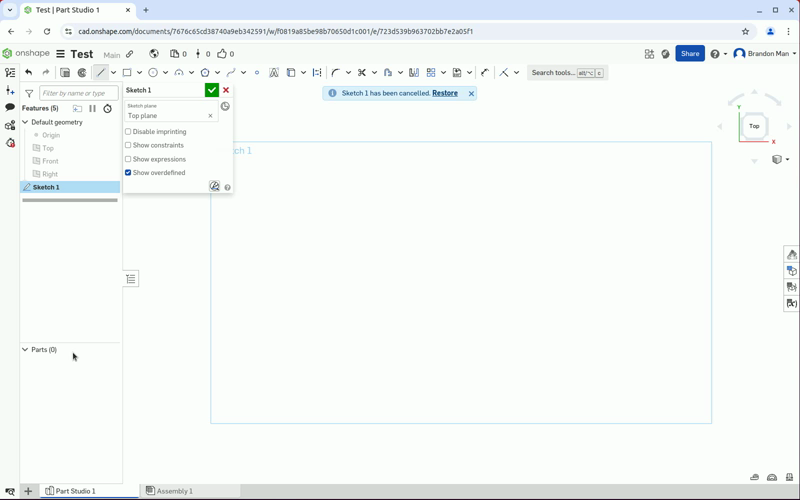
key_down(shift)
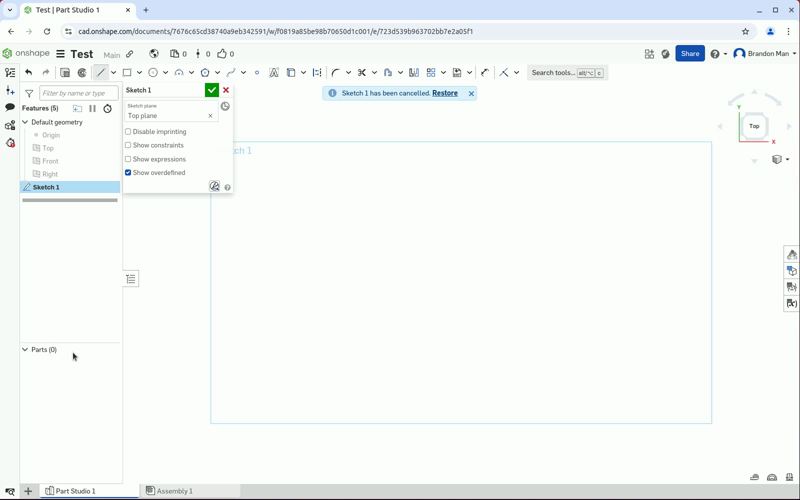
mouse_move(358, 395)
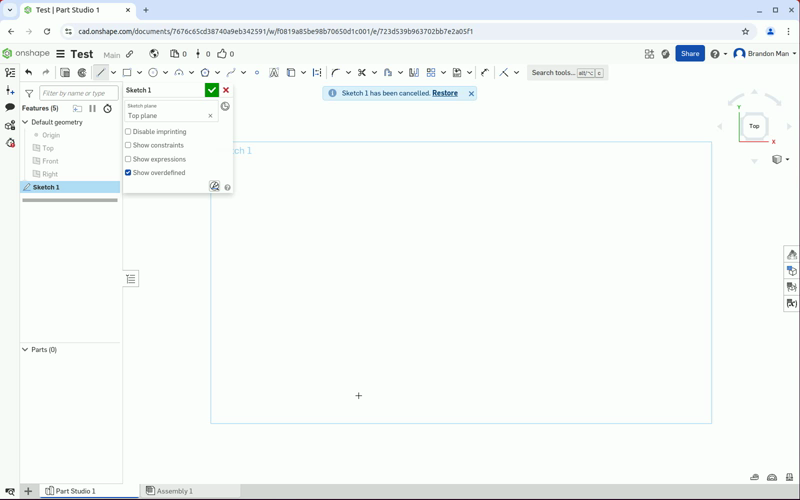
click(358, 395)
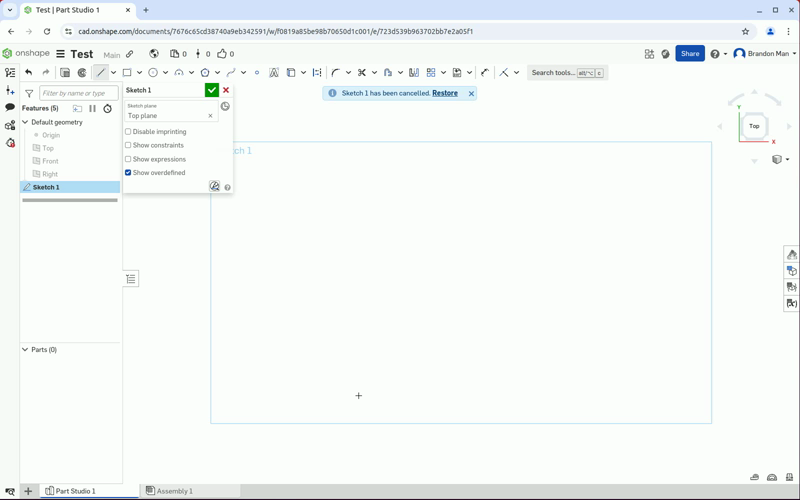
key_up(shift)
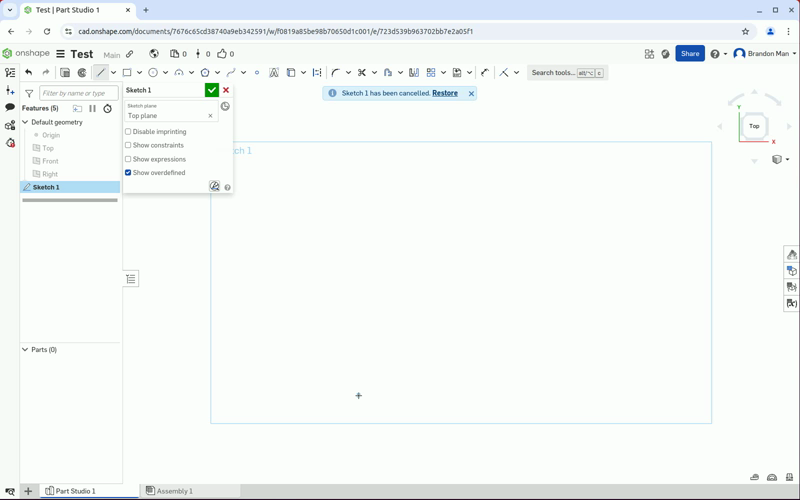
key_down(shift)
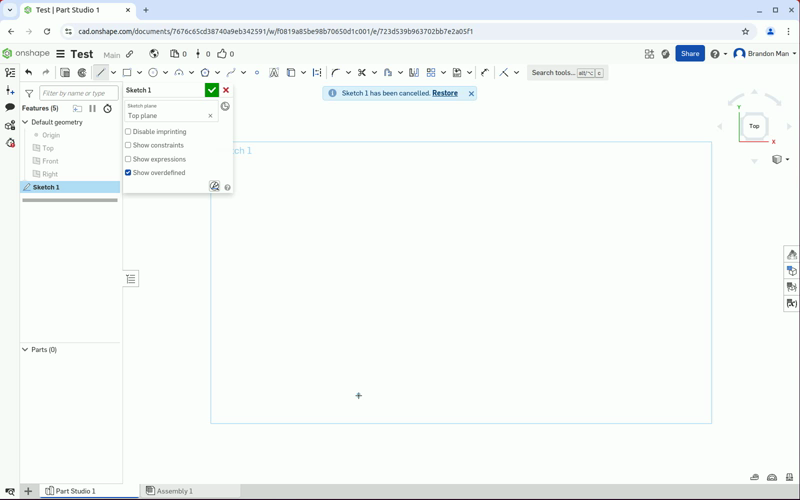
mouse_move(388, 395)
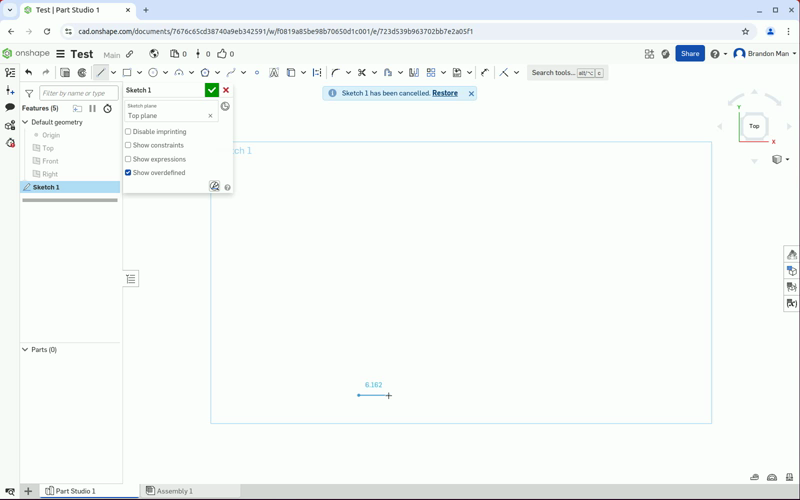
mouse_move(385, 395)
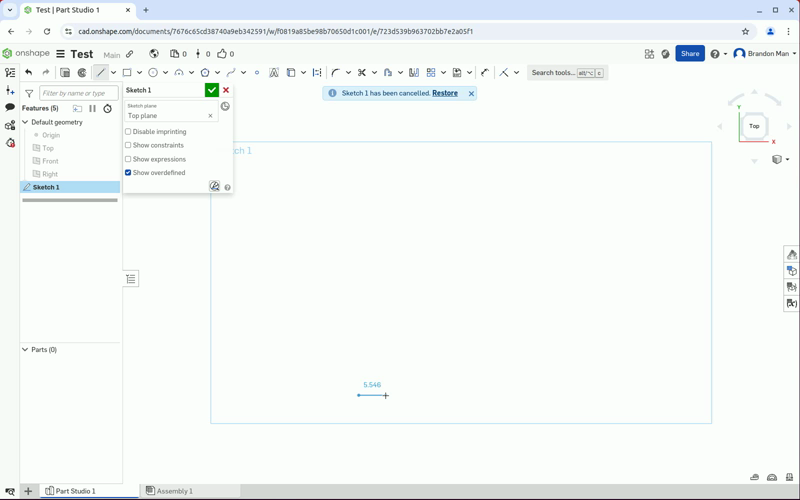
click(385, 395)
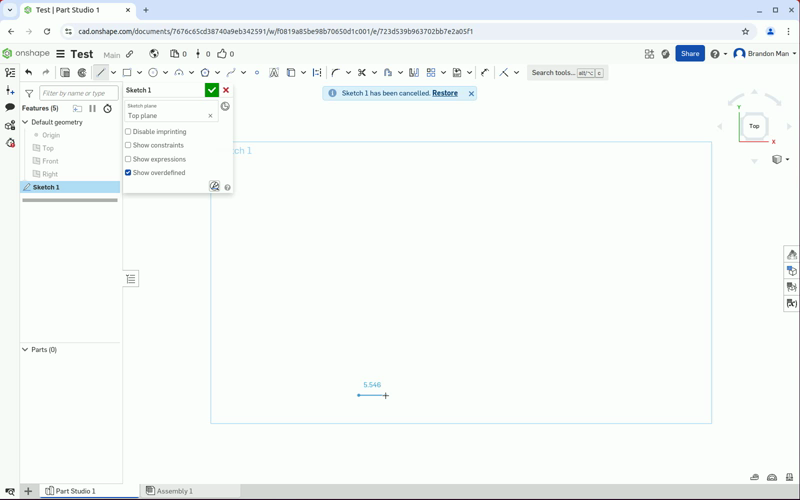
key_up(shift)
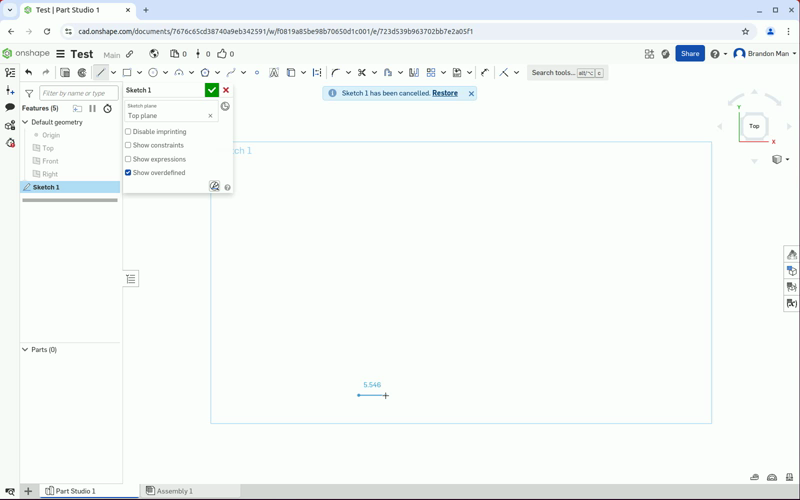
key_down(shift)
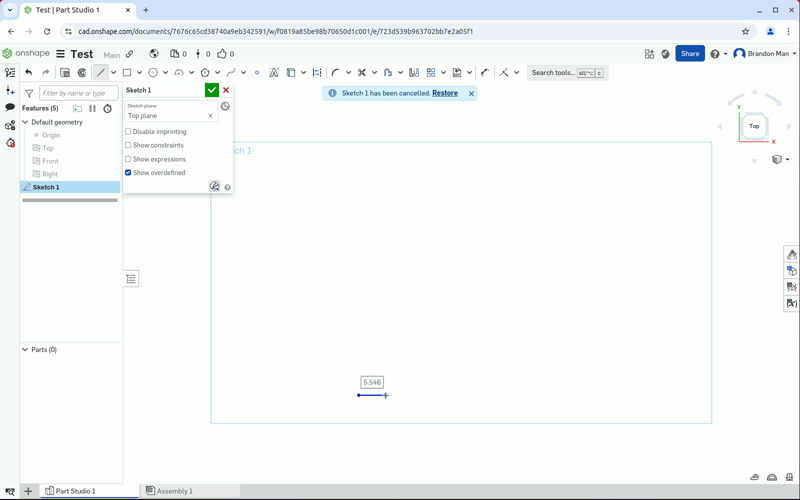
mouse_move(415, 395)
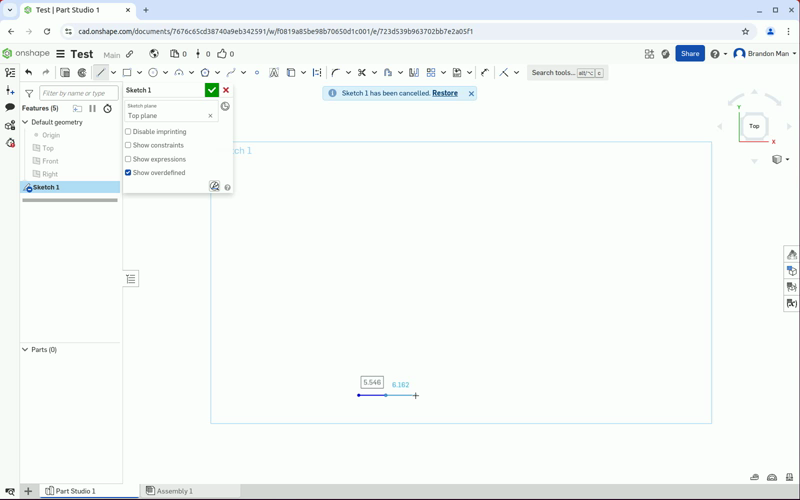
mouse_move(385, 350)
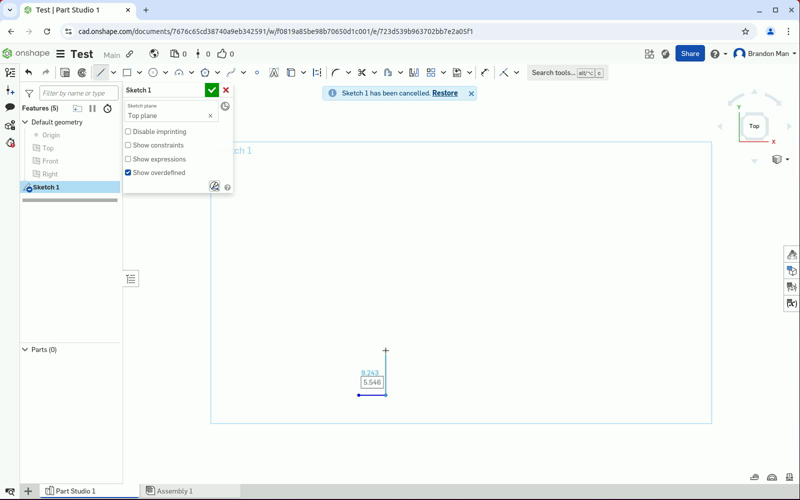
click(385, 350)
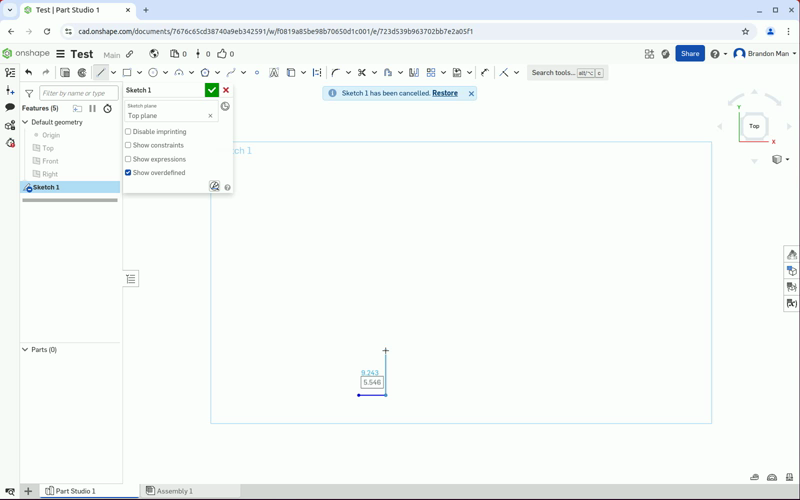
key_up(shift)
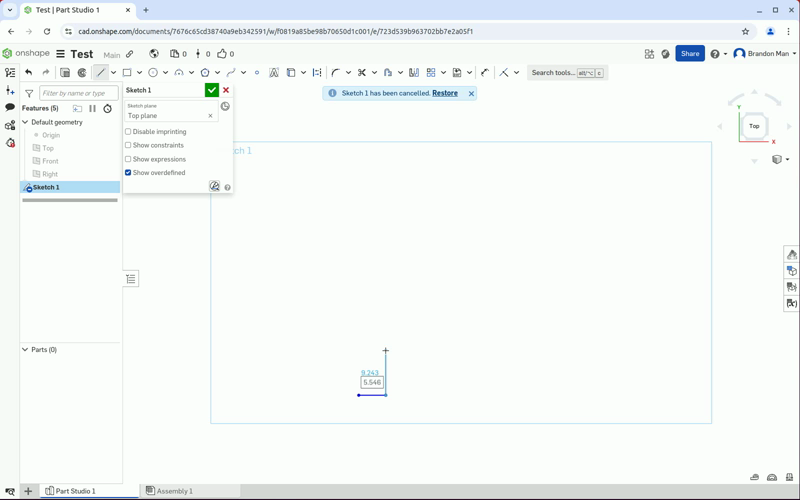
key_down(shift)
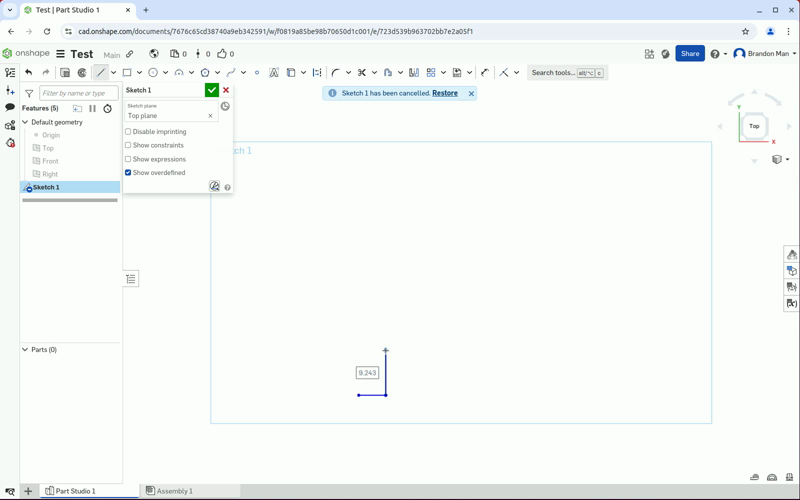
mouse_move(415, 350)
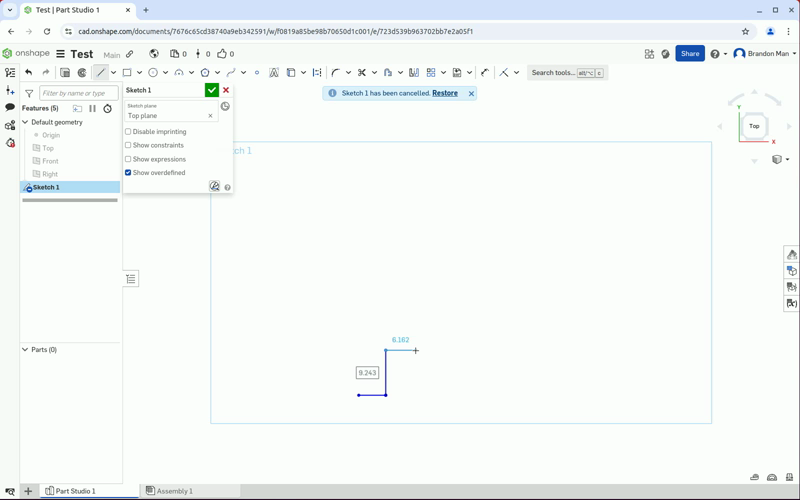
mouse_move(358, 350)
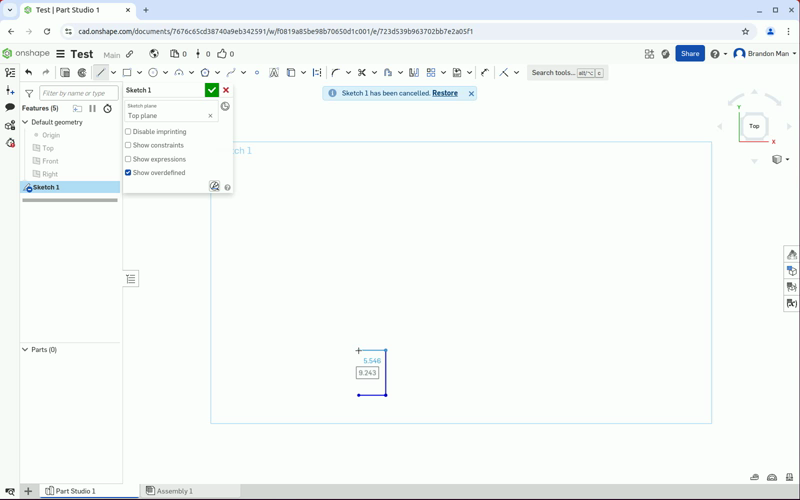
click(358, 350)
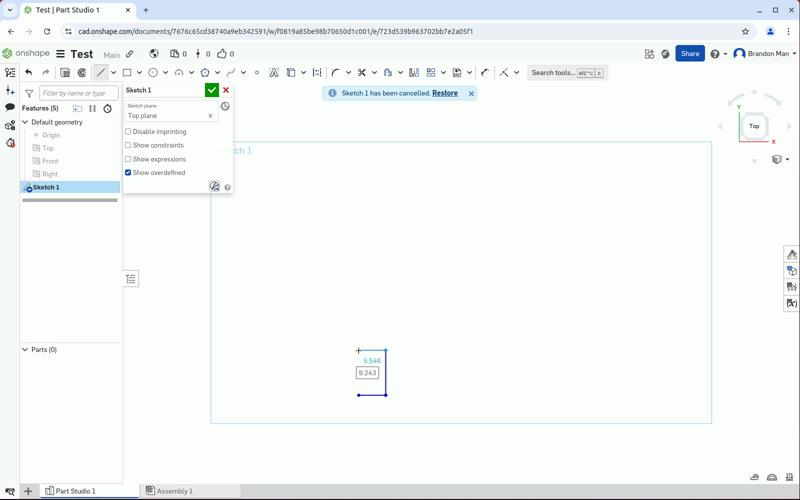
key_up(shift)
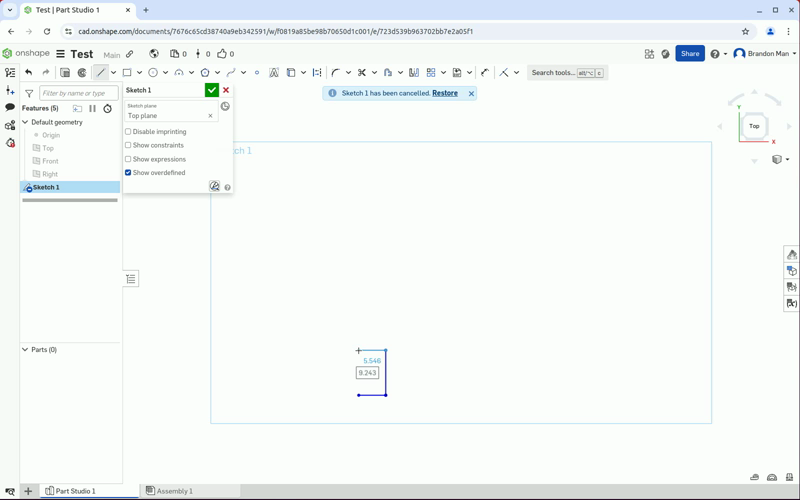
mouse_move(388, 350)
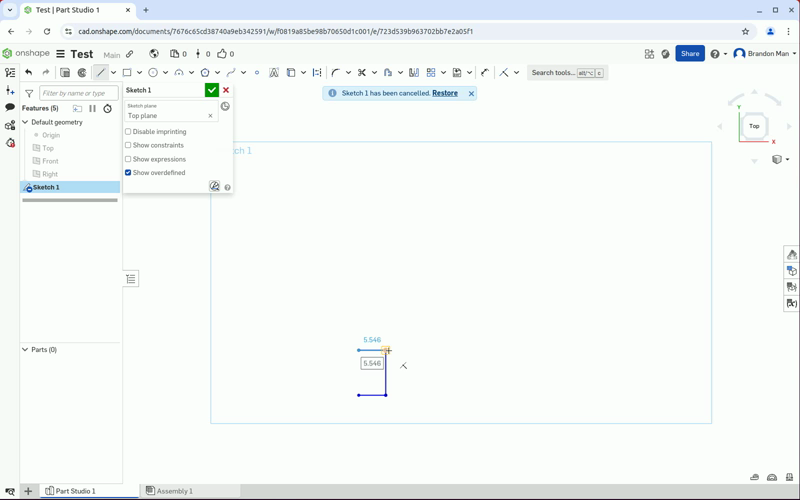
key_down(shift)
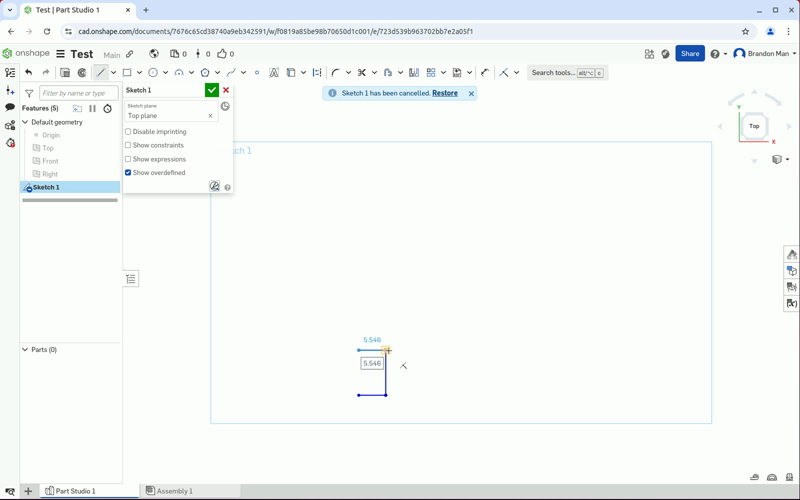
mouse_move(358, 395)
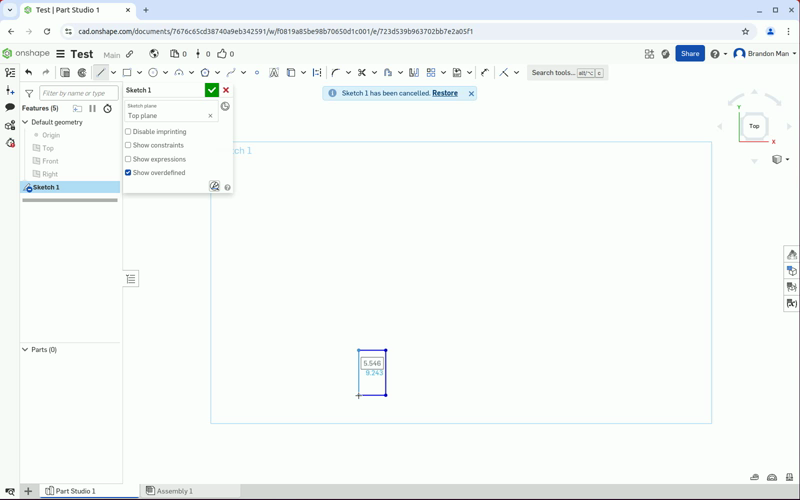
key_up(shift)
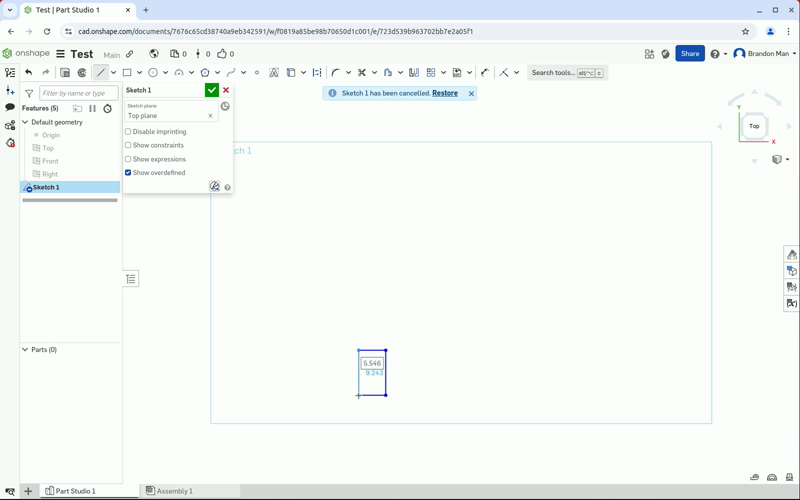
click(358, 395)
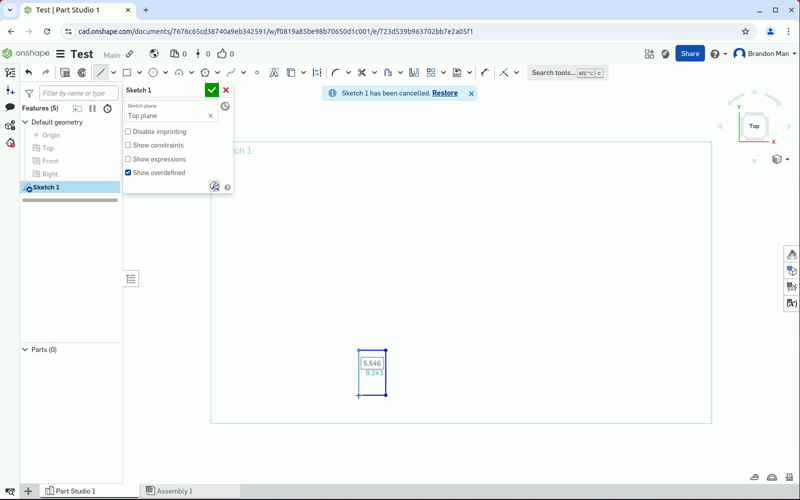
key(esc)
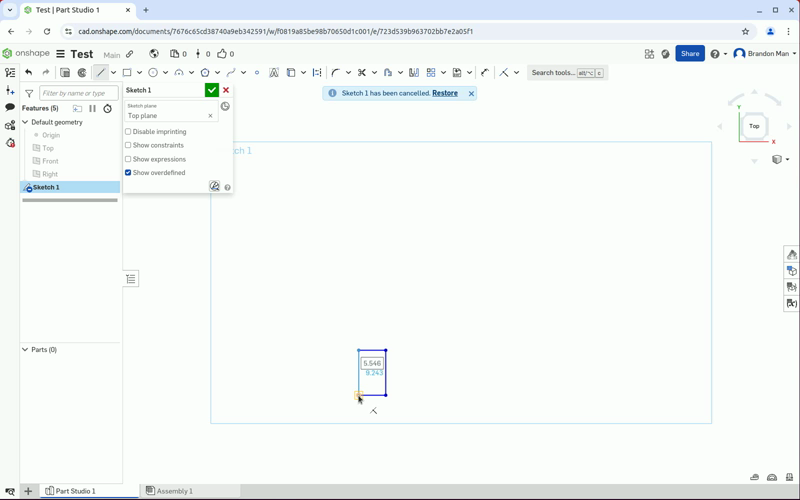
mouse_move(365, 391)
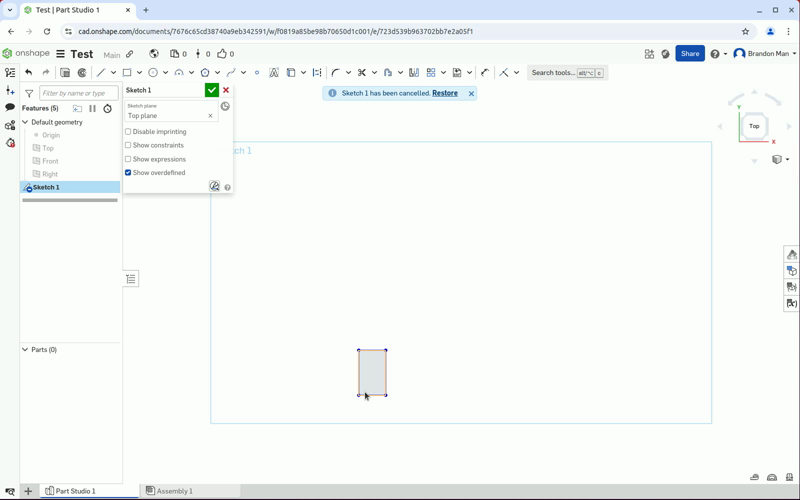
scroll(6)
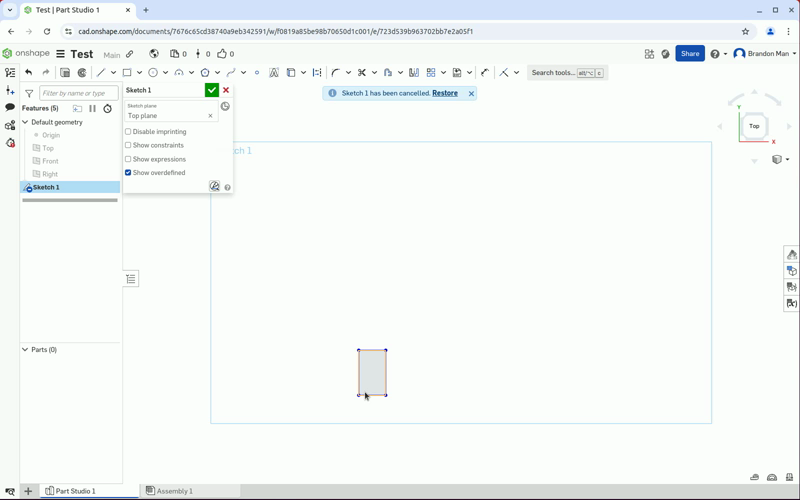
scroll(6)
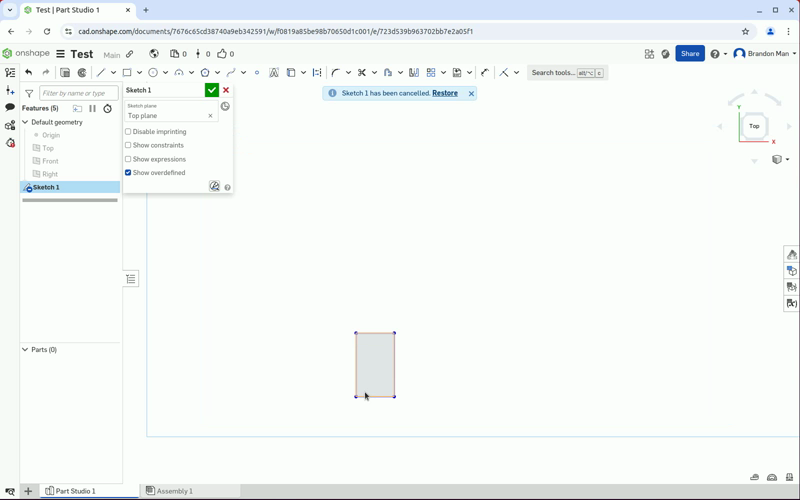
scroll(6)
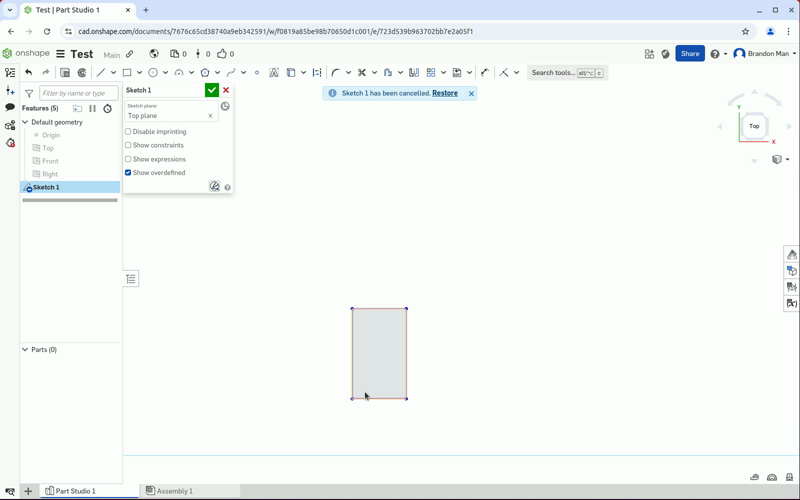
scroll(6)
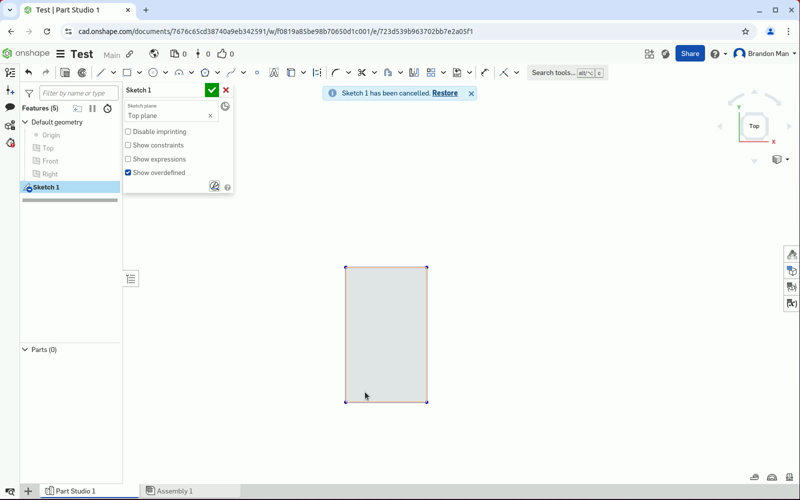
scroll(6)
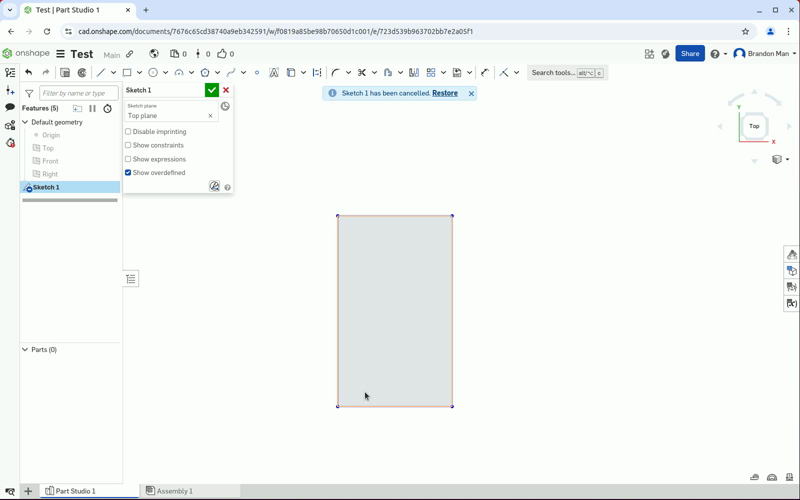
scroll(6)
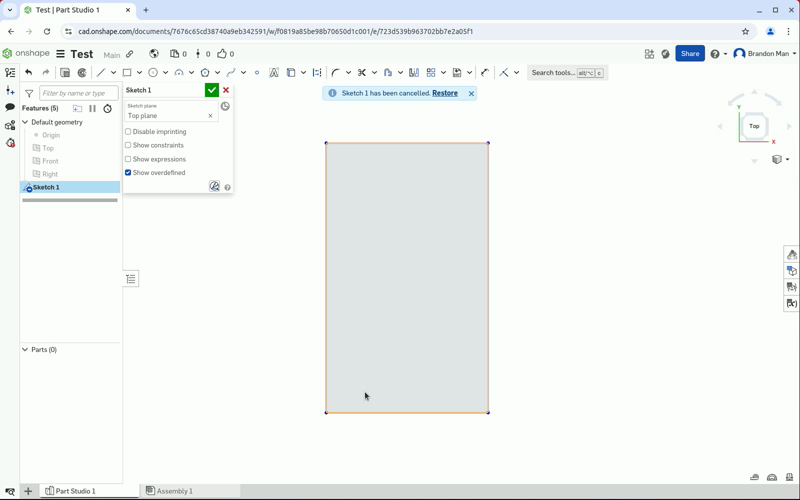
scroll(6)
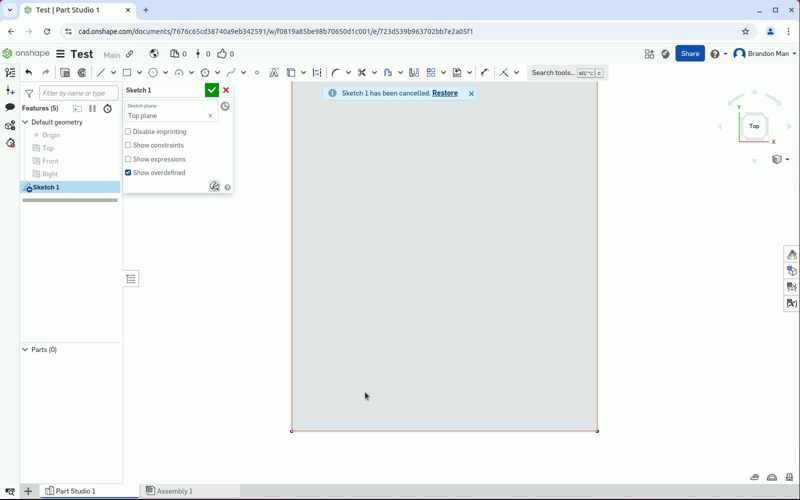
click(365, 391)
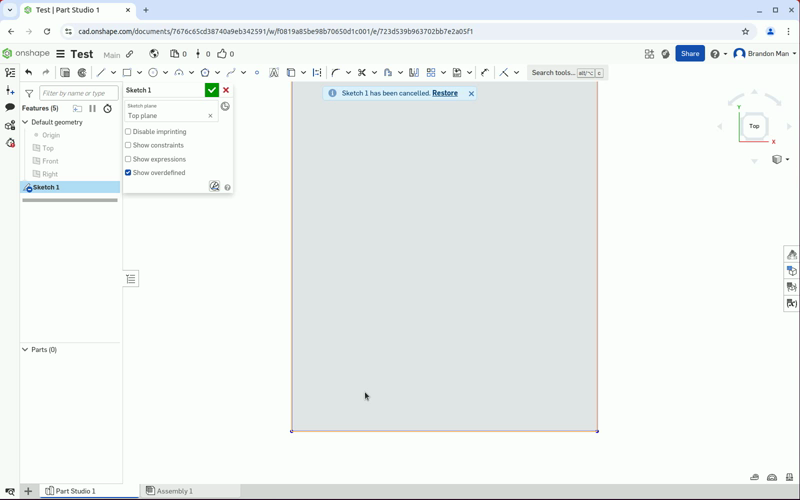
scroll(-6)
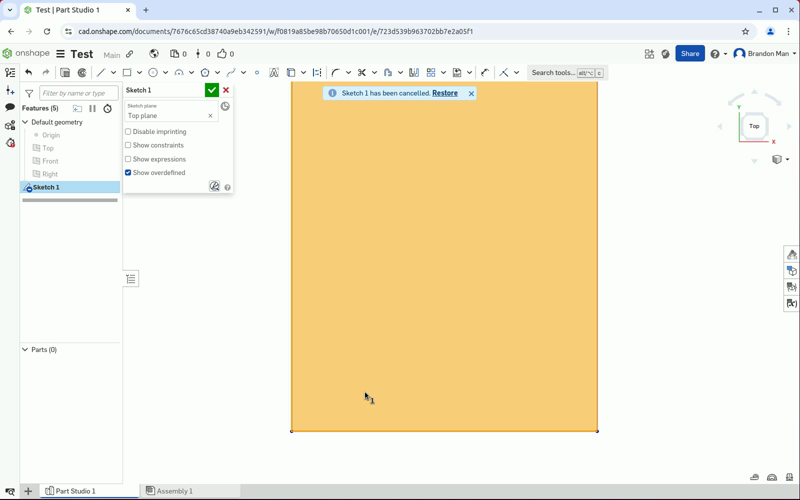
scroll(-6)
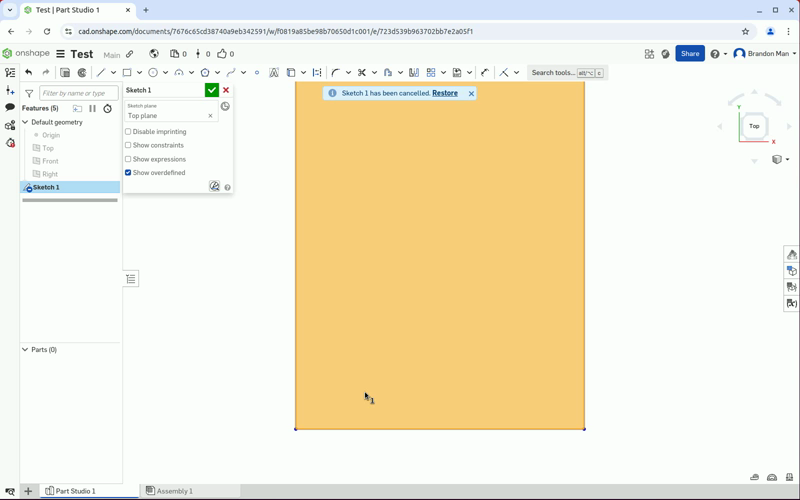
scroll(-6)
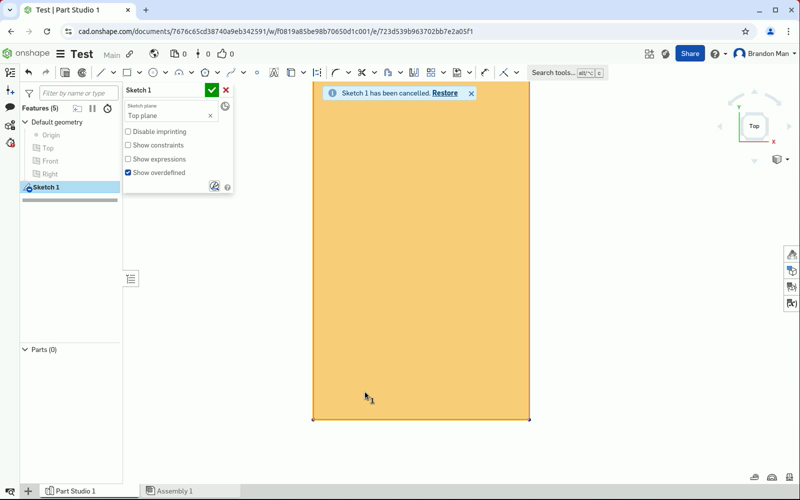
scroll(-6)
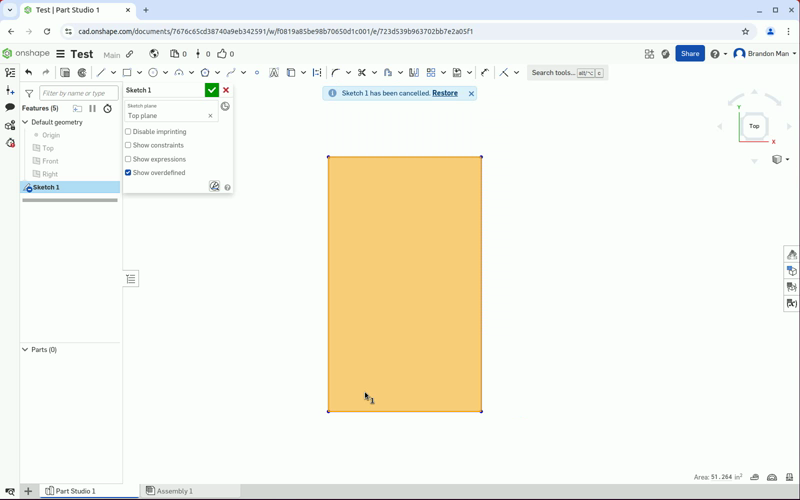
scroll(-6)
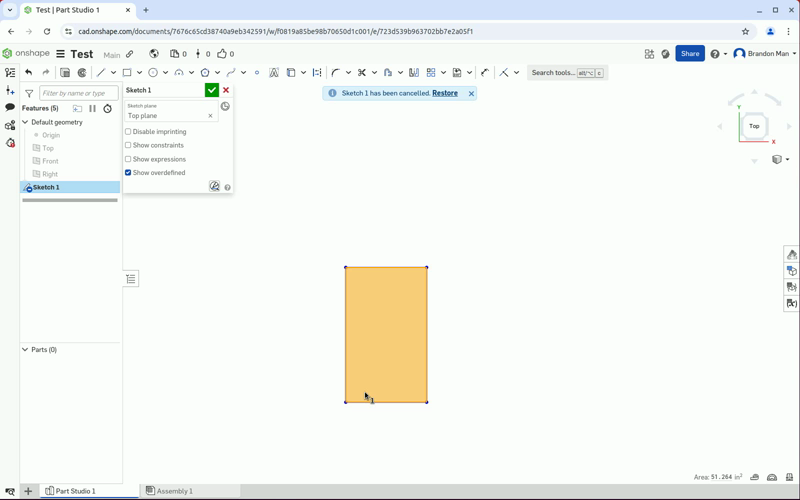
scroll(-6)
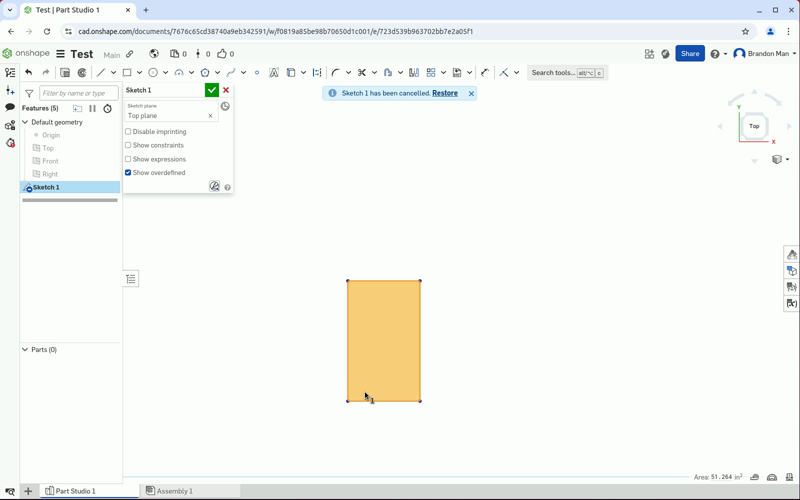
scroll(-6)
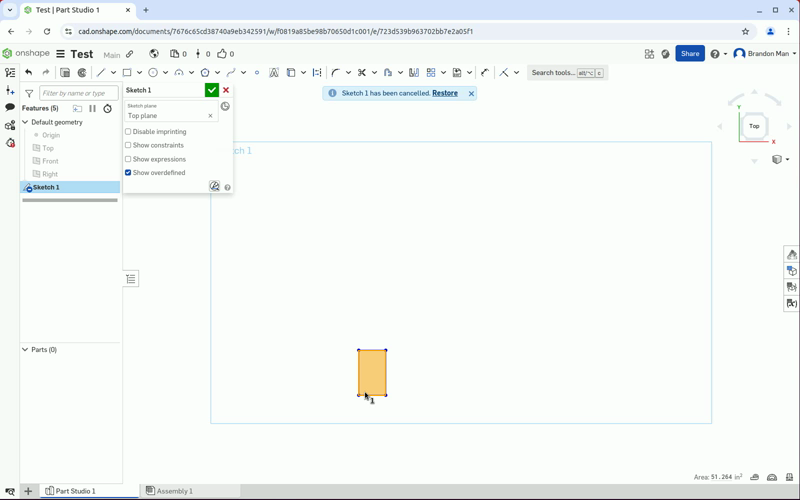
mouse_move(73, 352)
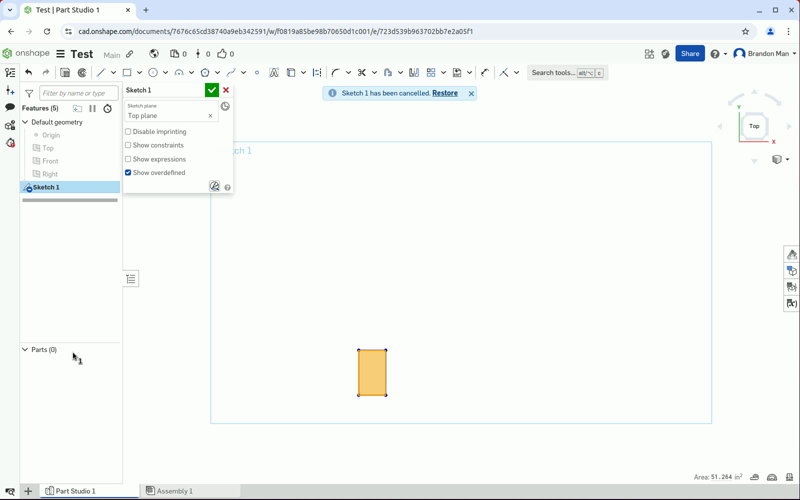
key(shift+y)
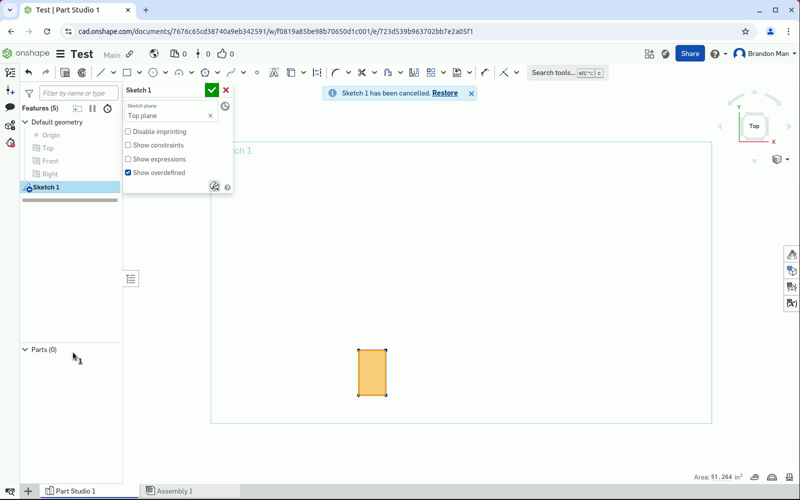
key(shift+e)
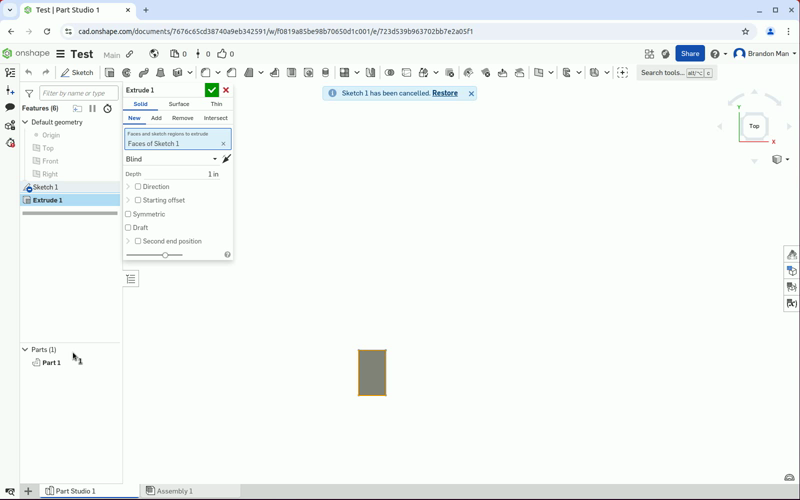
mouse_move(143, 106)
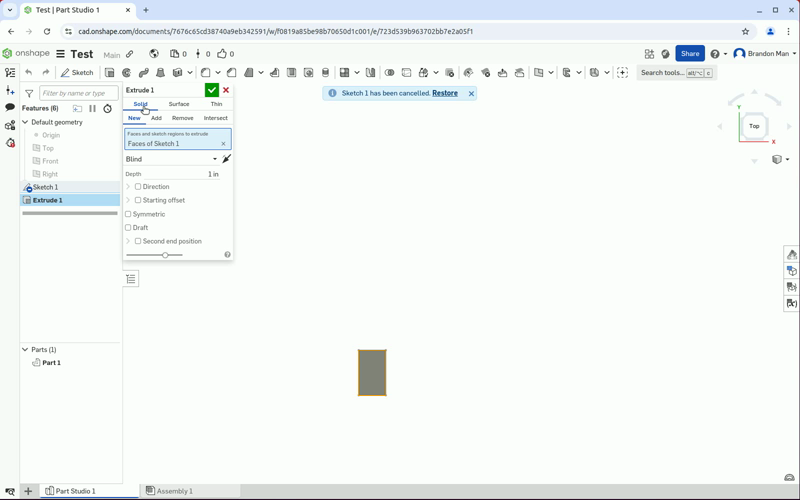
click(143, 106)
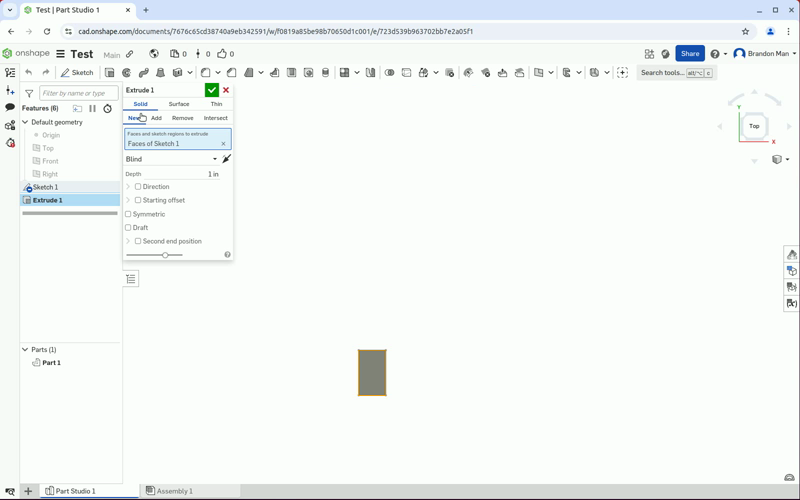
mouse_move(137, 120)
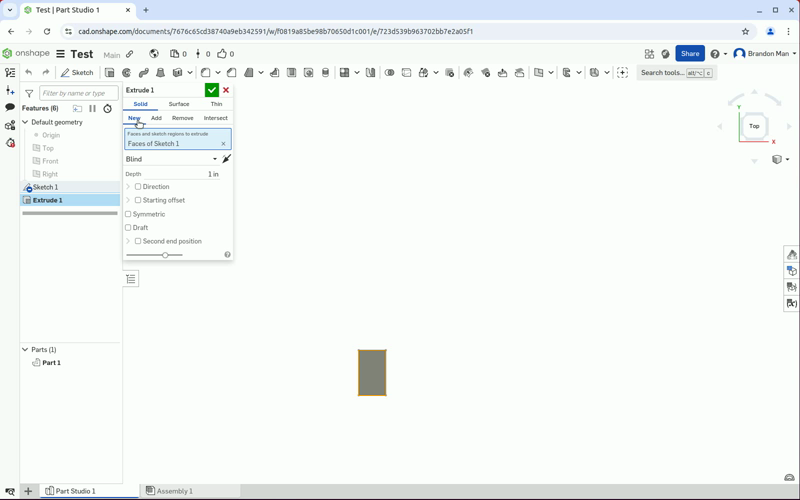
click(137, 120)
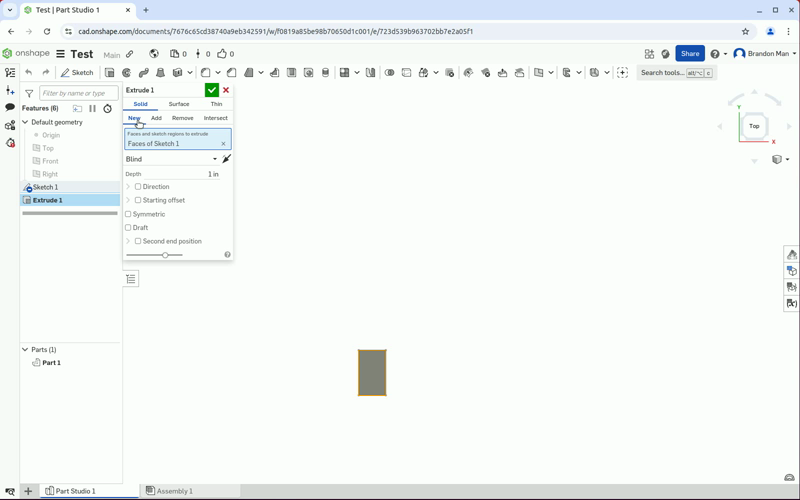
key(tab, 4)
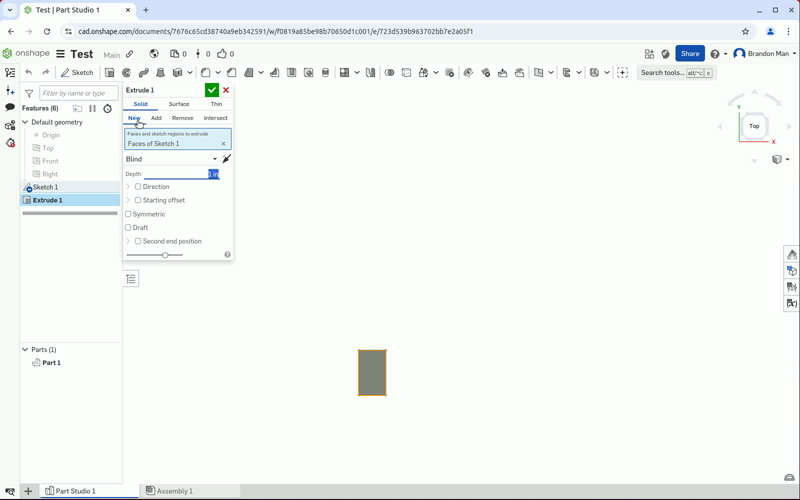
text(9.147)
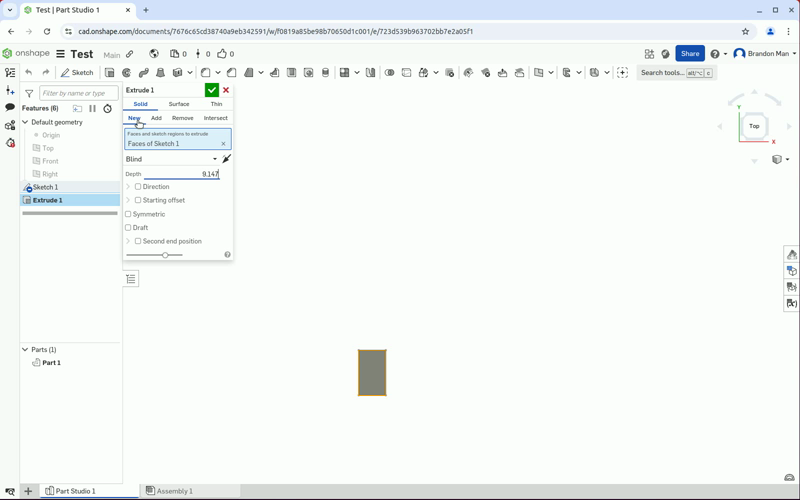
key(enter)
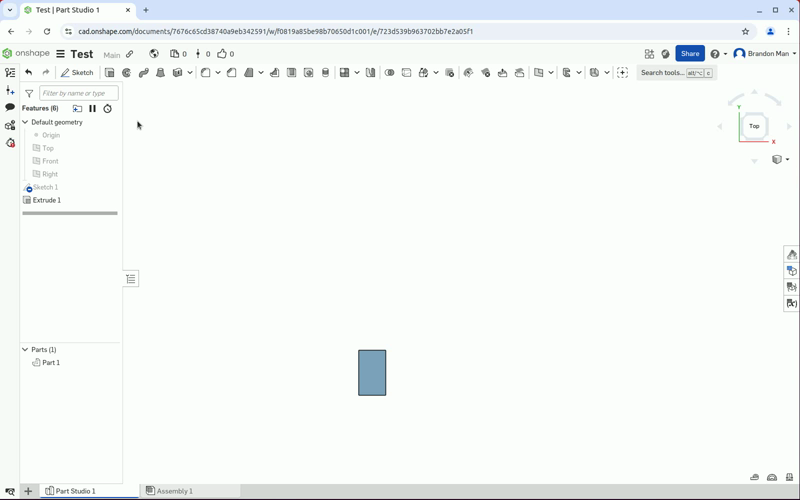
key(shift+h)
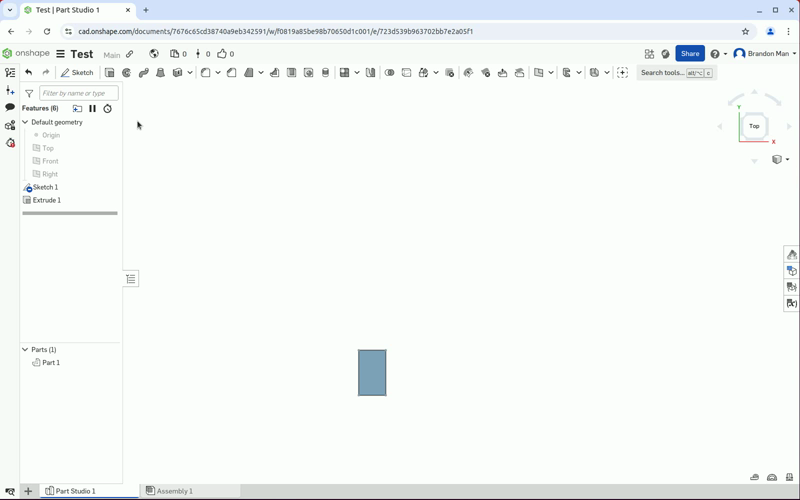
key(shift+h)
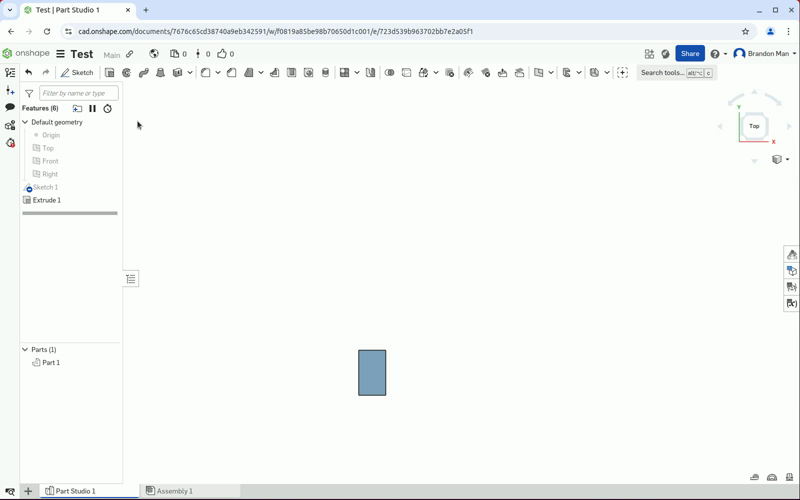
mouse_move(73, 189)
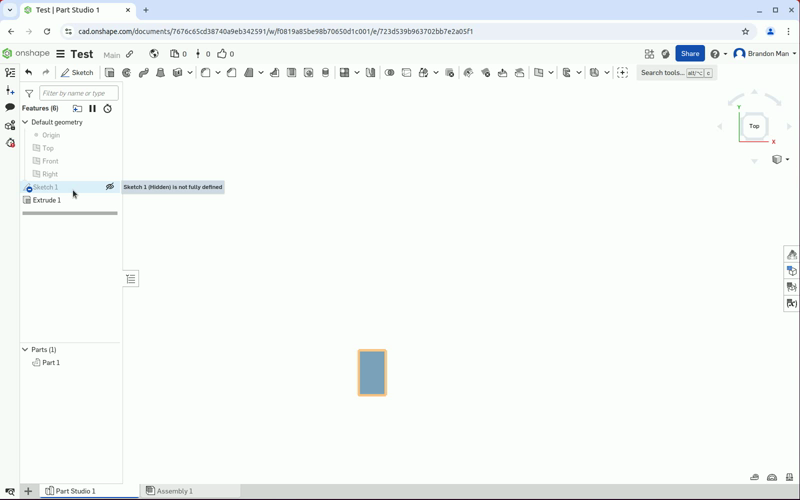
click(73, 189)
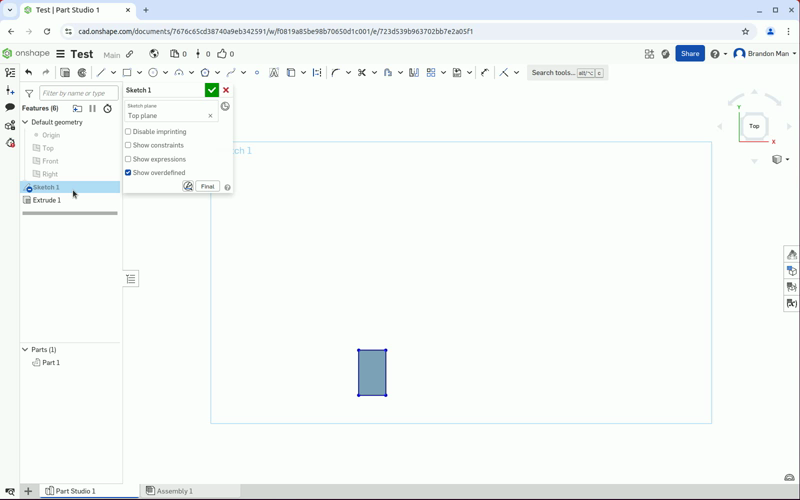
mouse_move(229, 92)
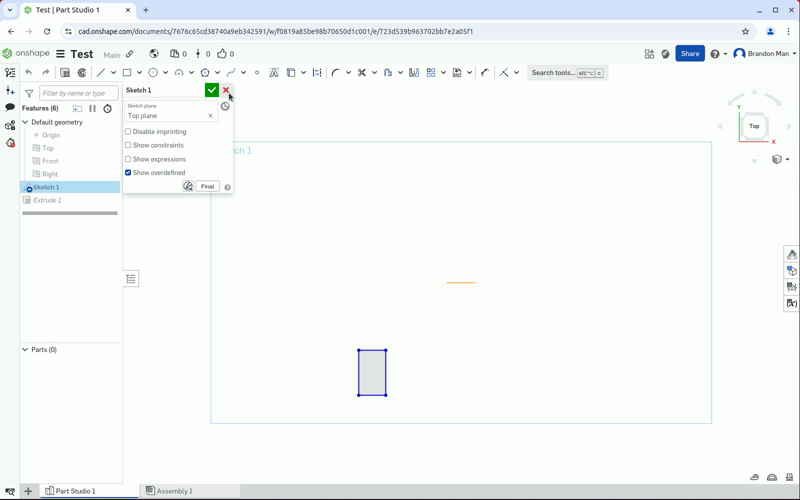
click(229, 92)
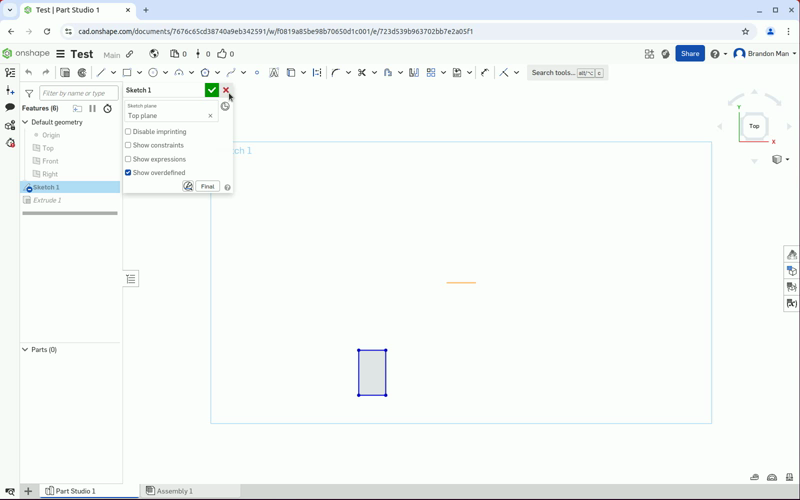
key(shift+s)
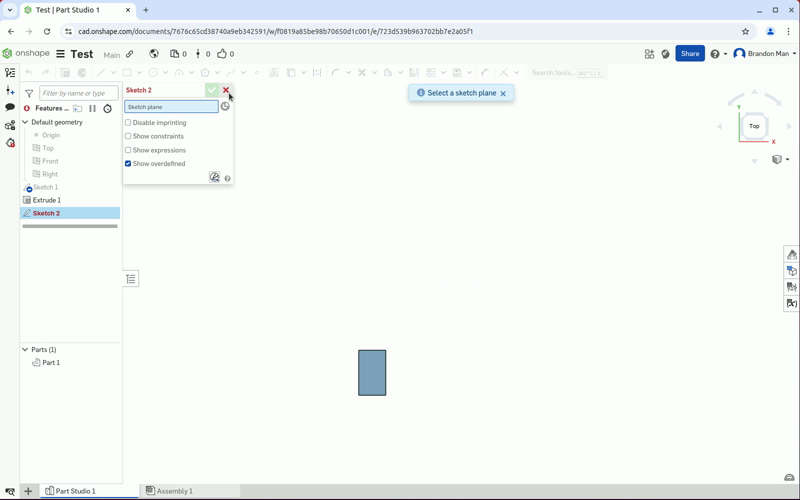
mouse_move(73, 150)
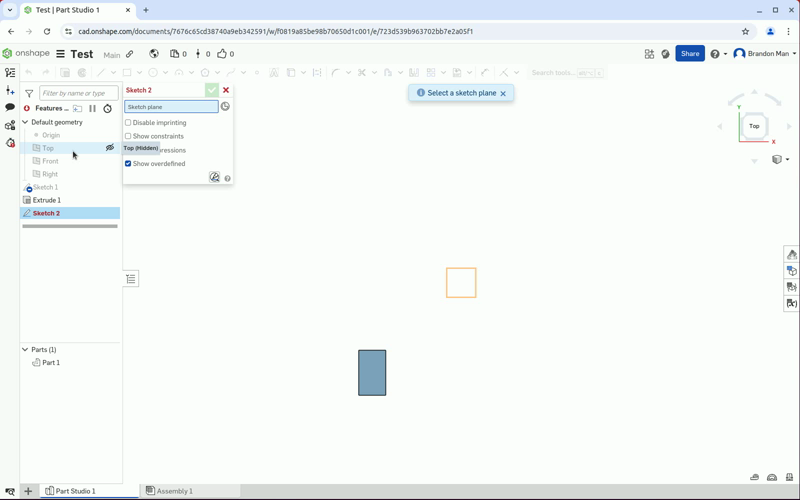
click(73, 150)
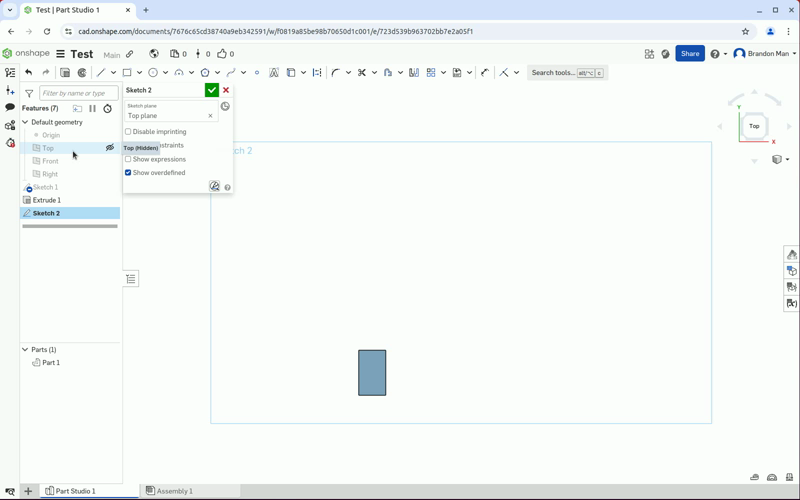
mouse_move(73, 352)
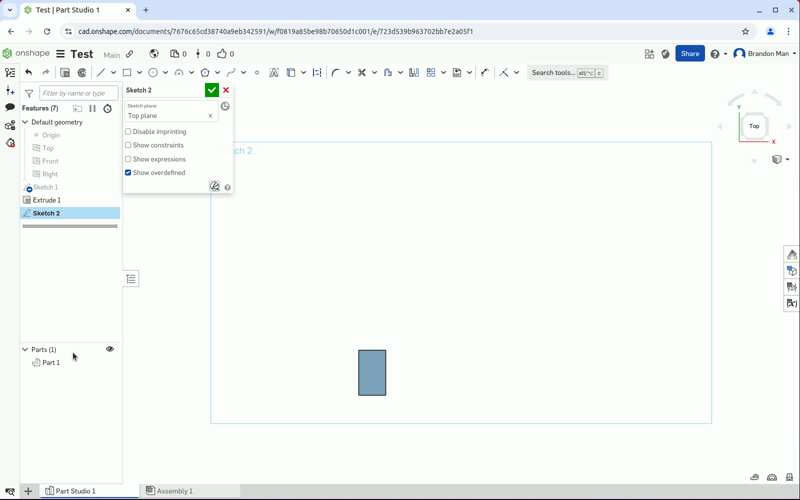
key(y)
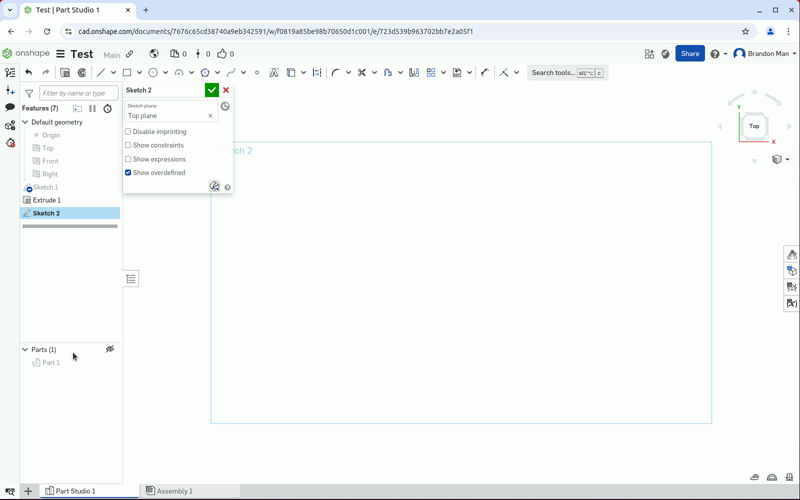
key(l)
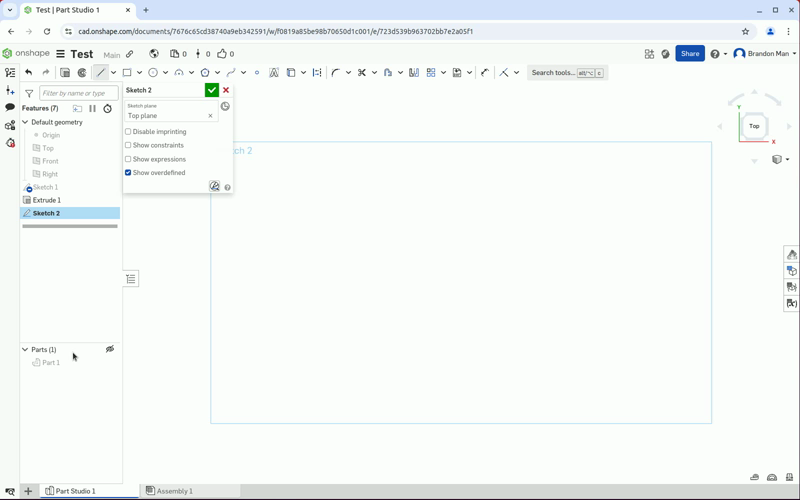
key_down(shift)
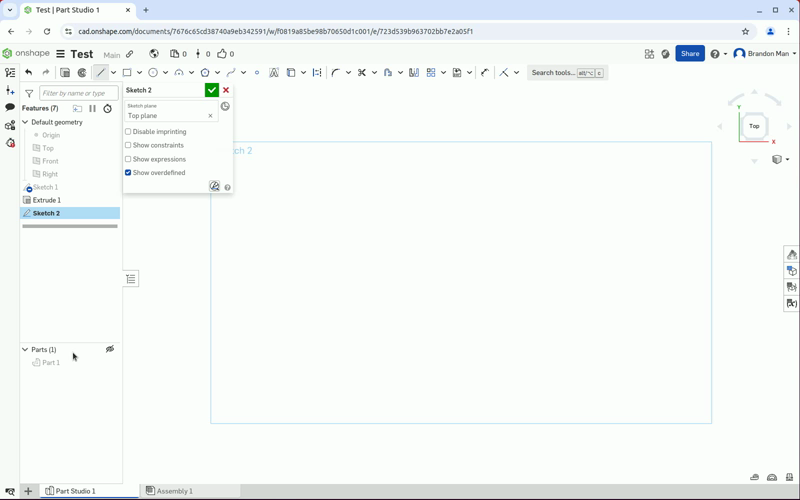
mouse_move(538, 394)
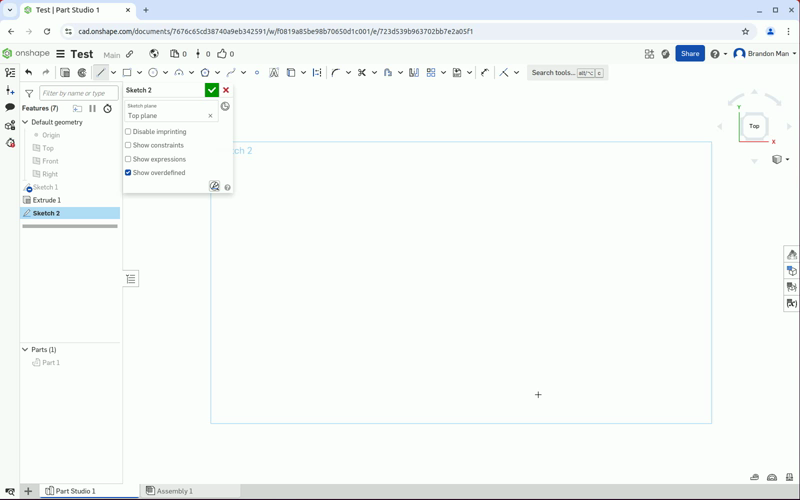
click(538, 394)
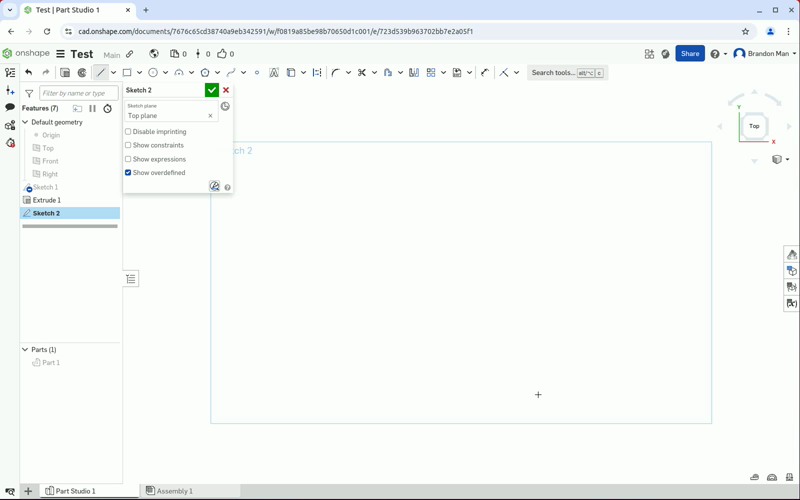
key_up(shift)
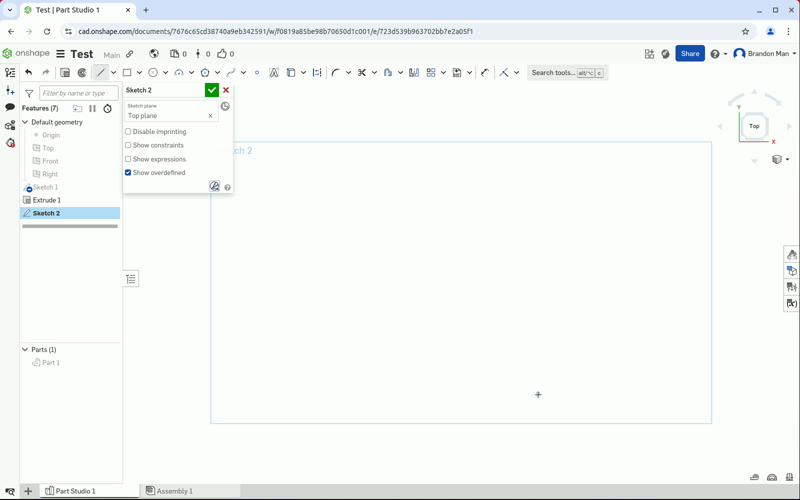
key_down(shift)
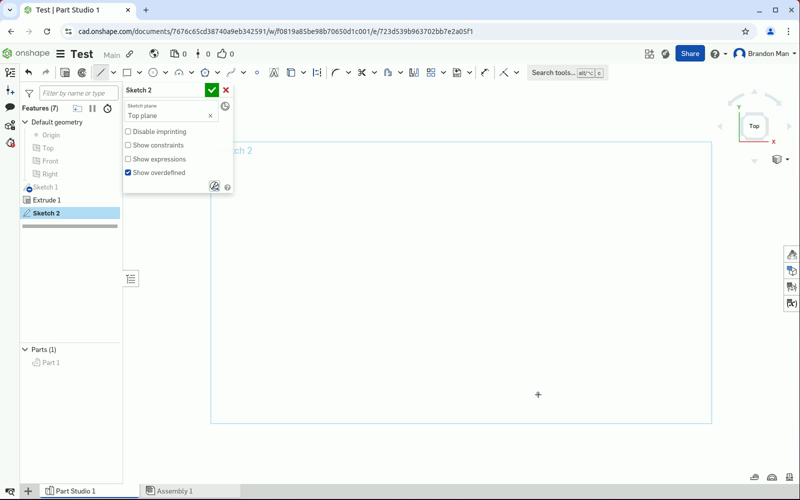
mouse_move(568, 394)
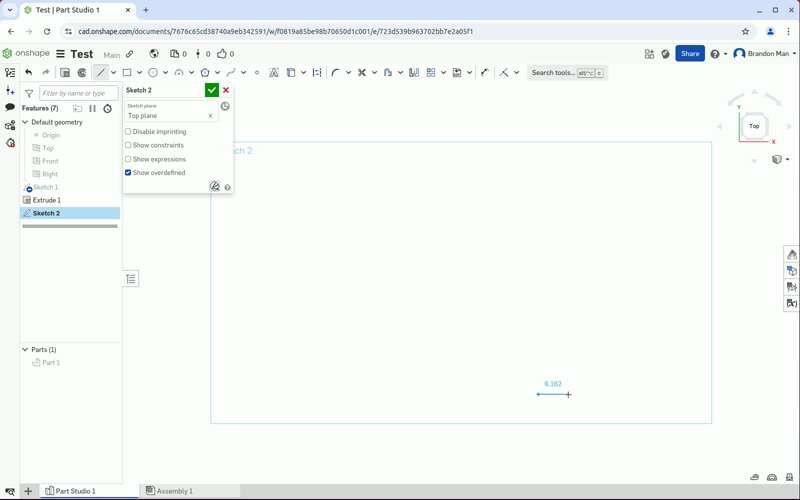
mouse_move(565, 394)
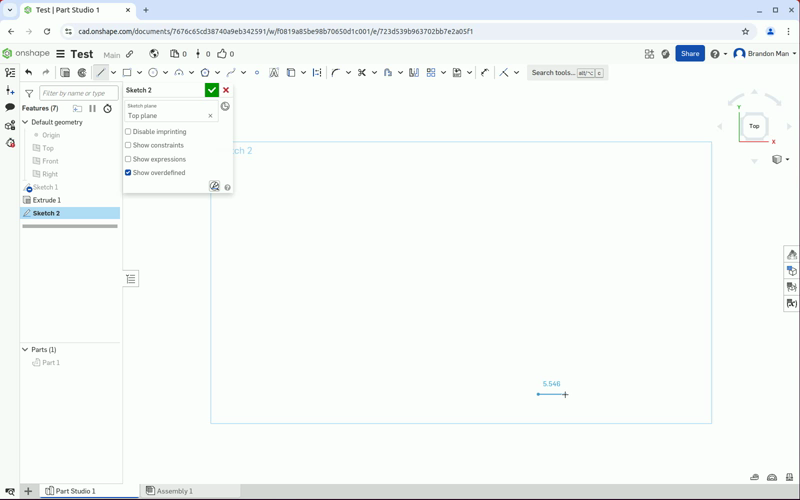
click(565, 394)
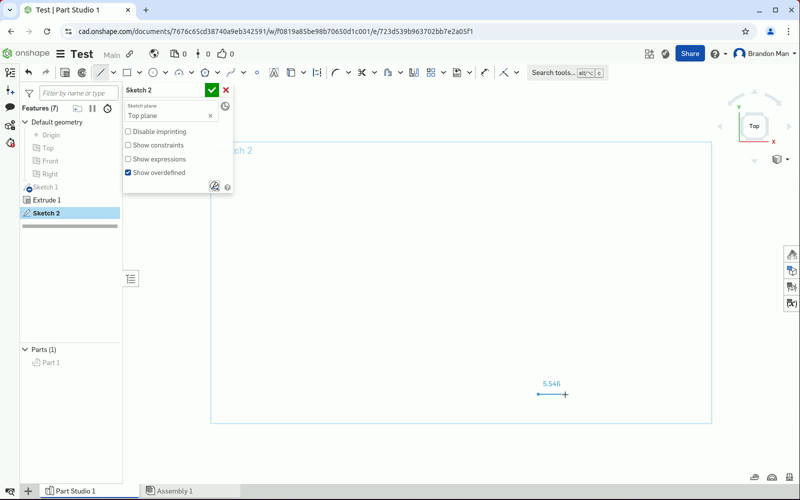
key_up(shift)
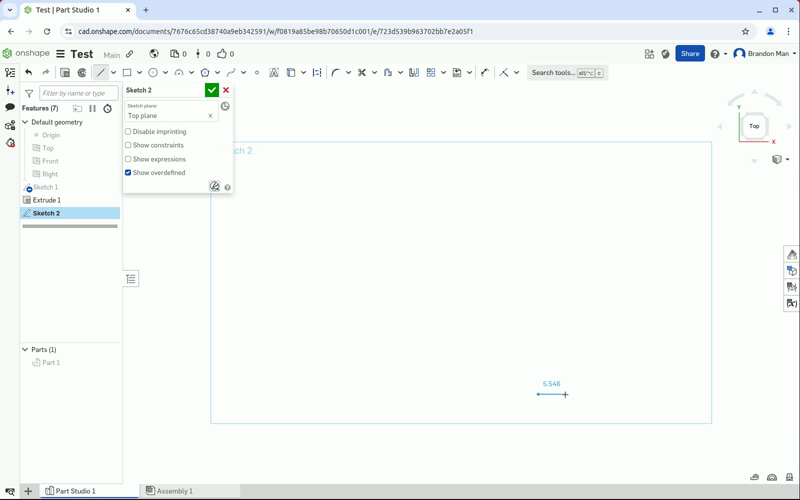
key_down(shift)
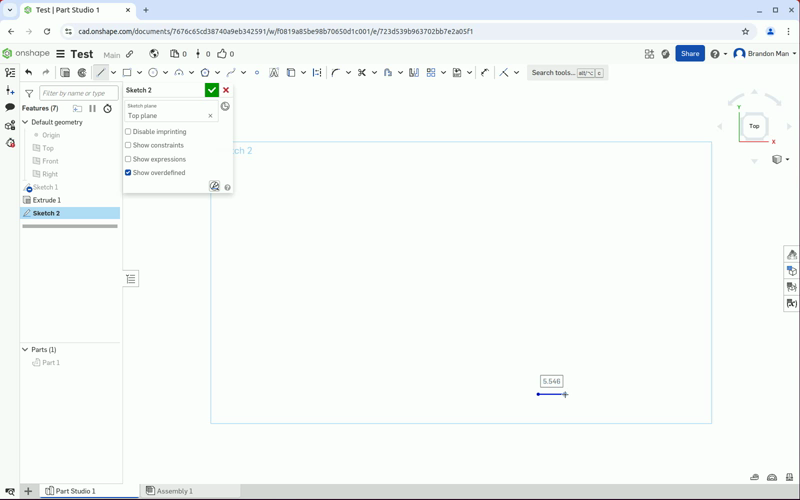
mouse_move(589, 394)
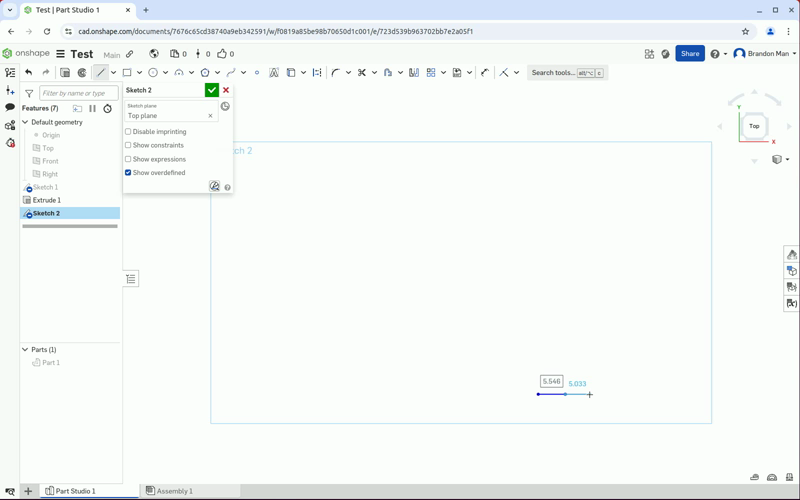
mouse_move(565, 348)
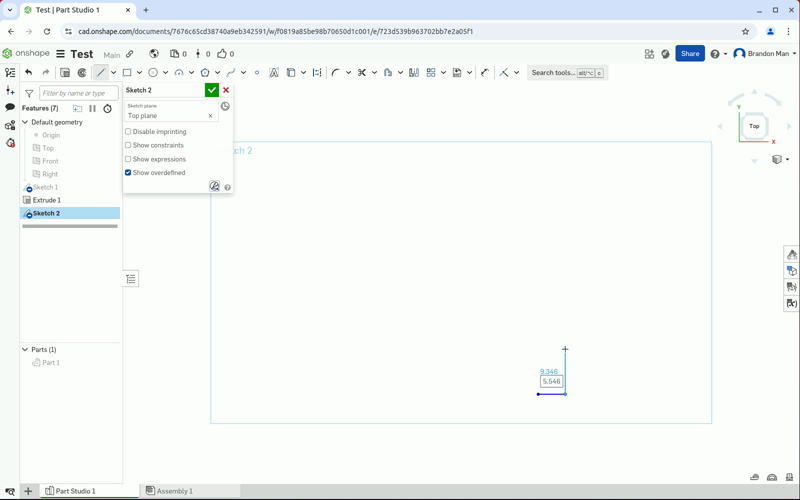
click(565, 348)
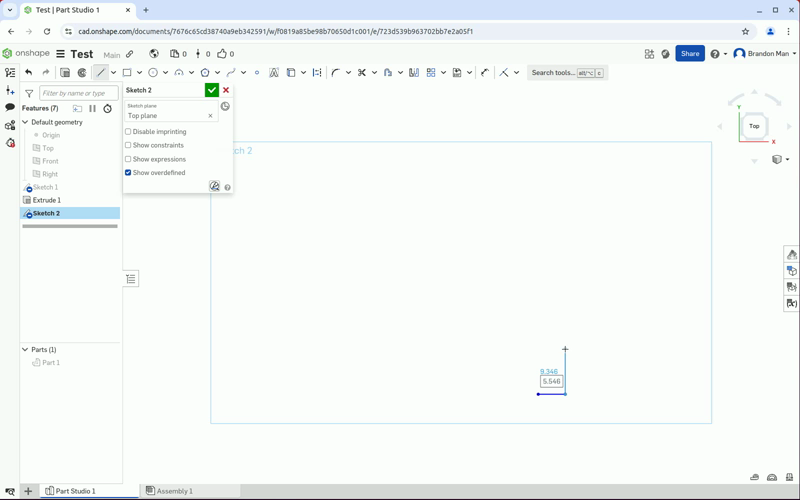
key_up(shift)
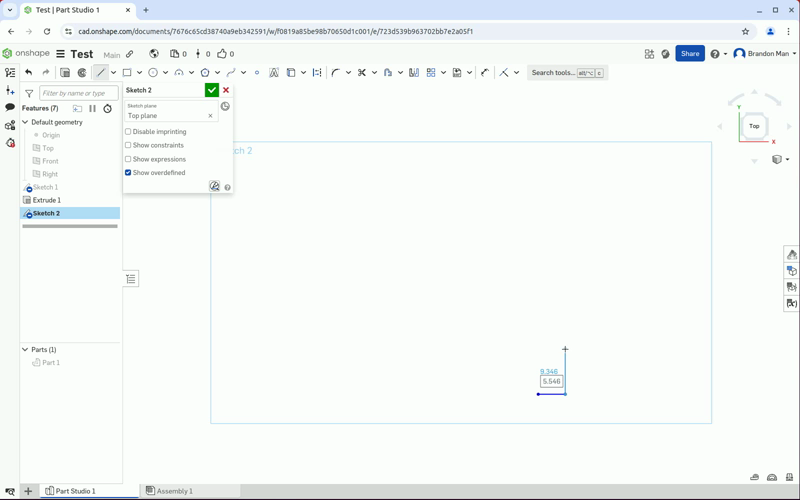
key_down(shift)
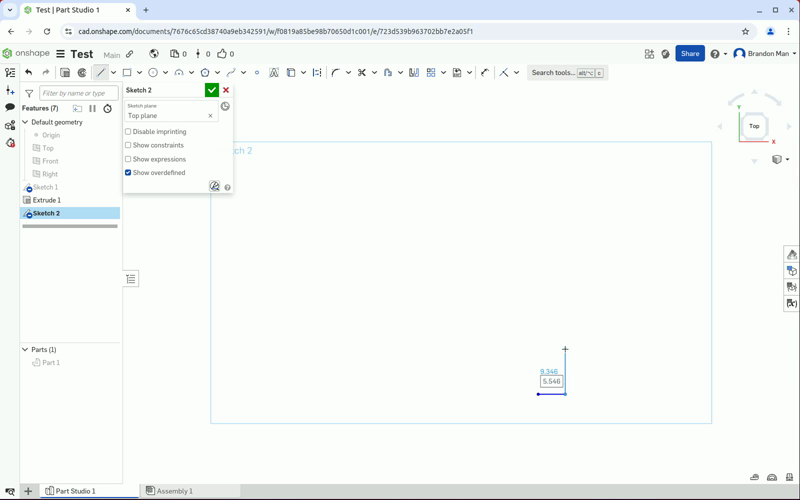
mouse_move(589, 348)
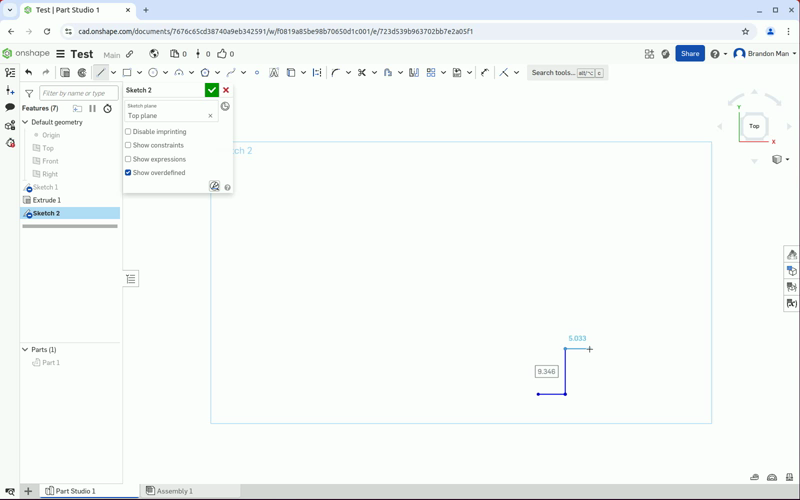
mouse_move(538, 348)
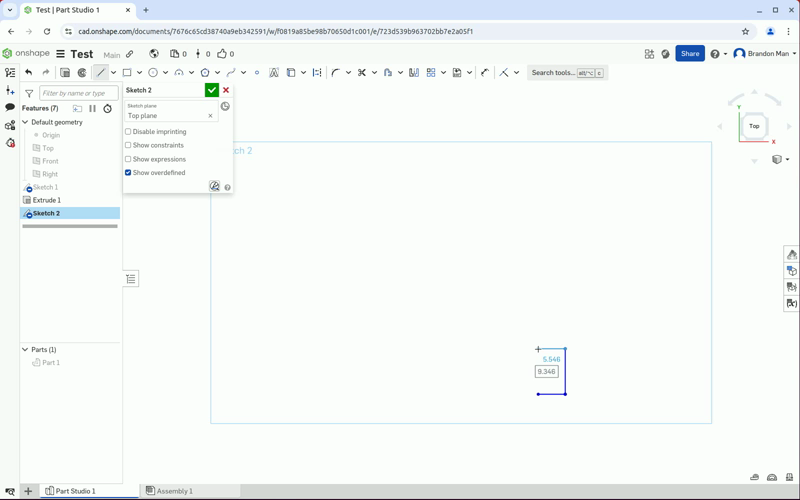
click(538, 348)
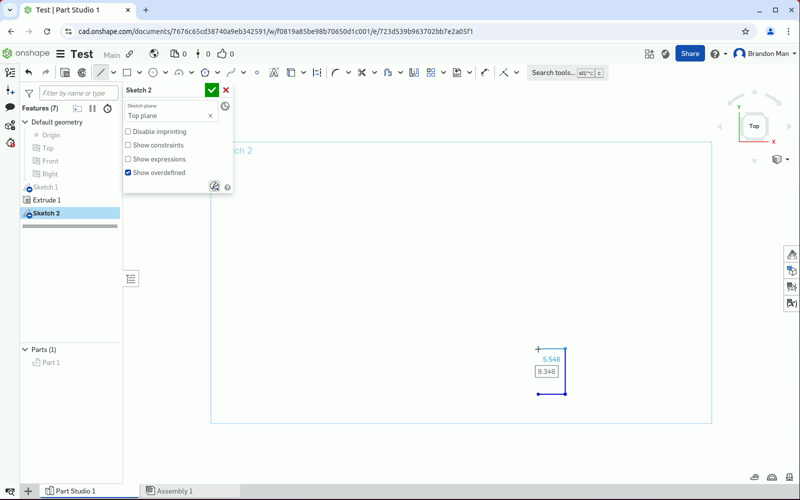
key_up(shift)
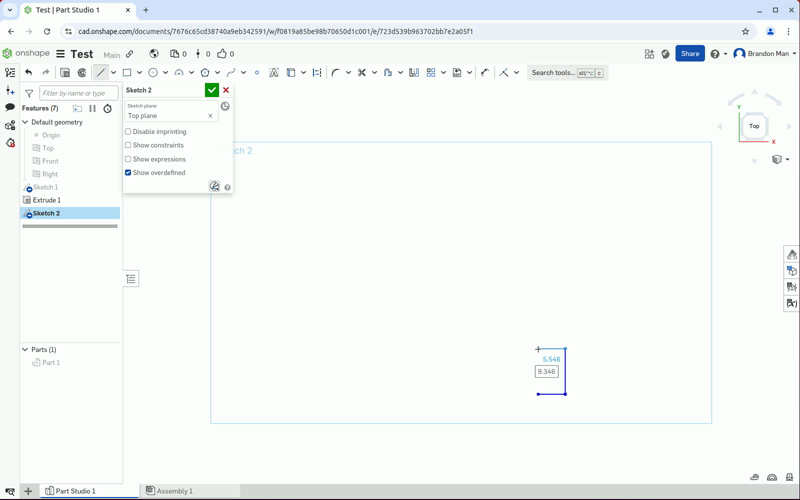
mouse_move(568, 348)
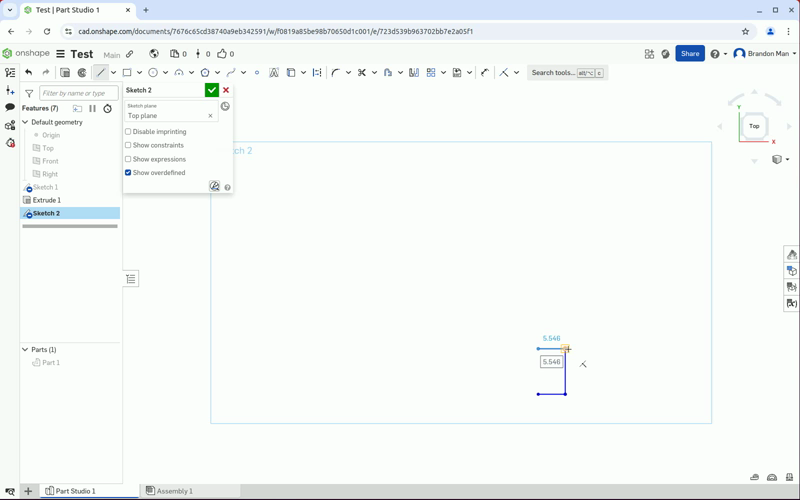
key_down(shift)
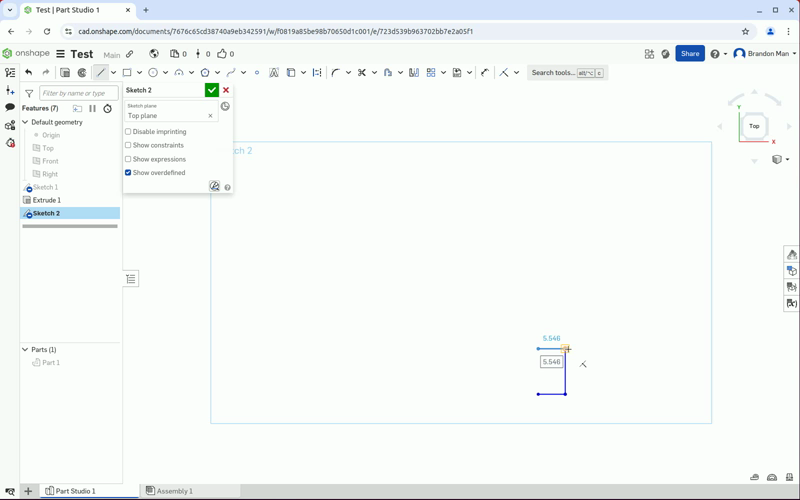
mouse_move(538, 394)
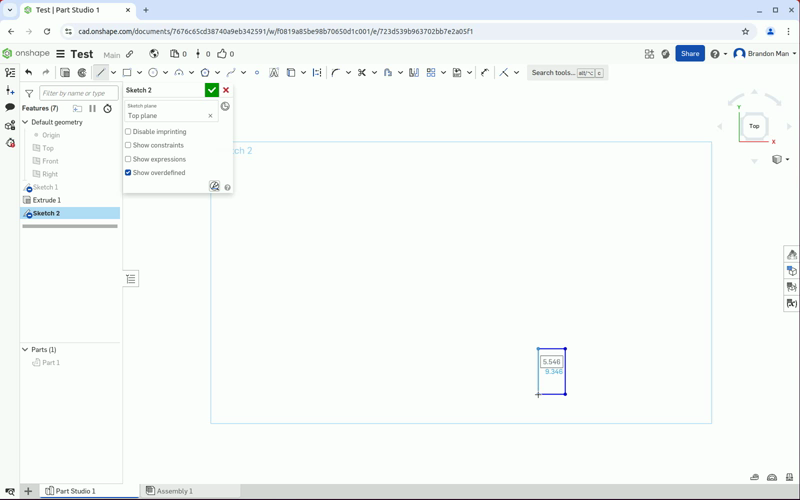
key_up(shift)
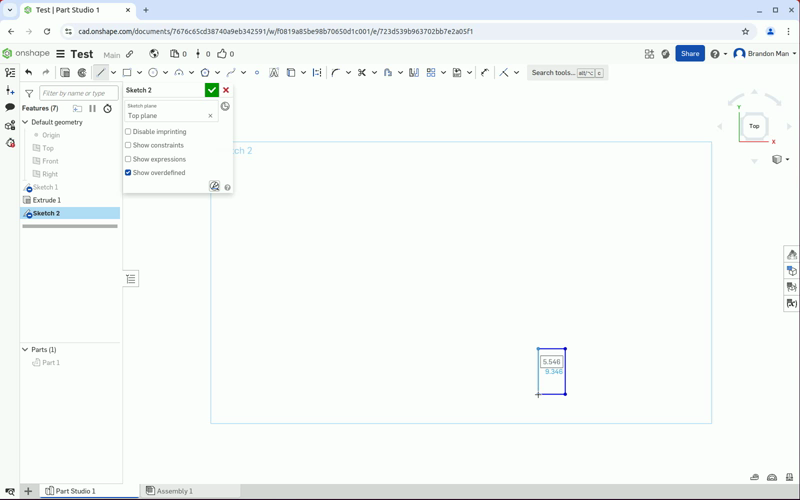
click(538, 394)
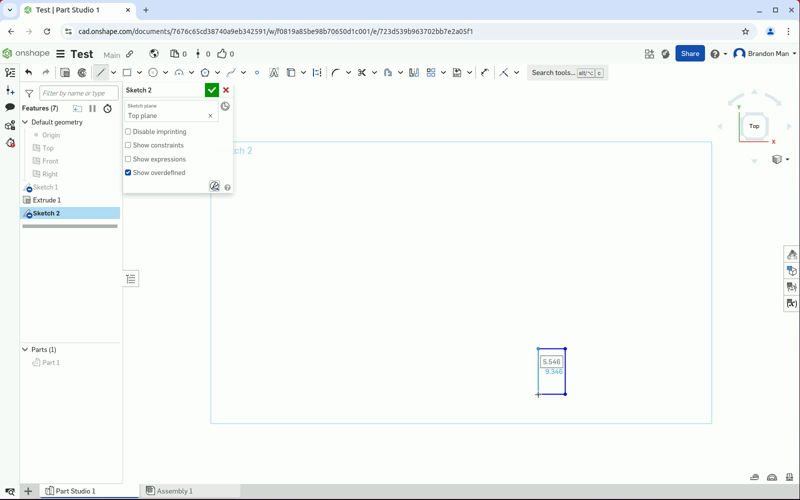
key(esc)
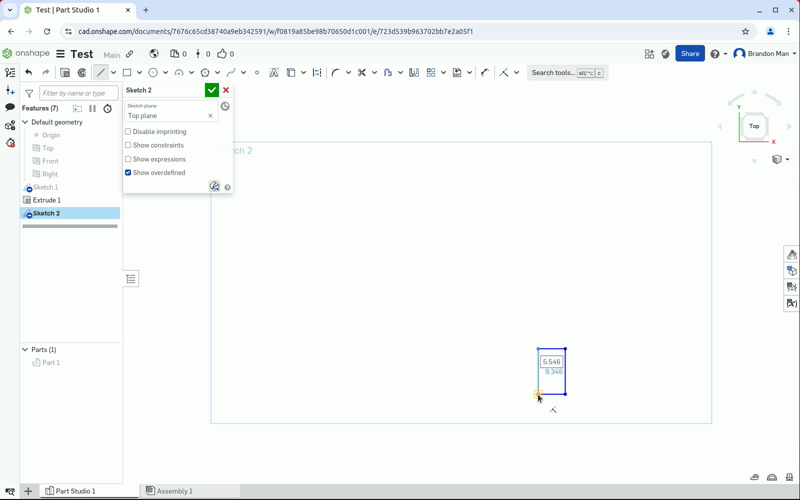
mouse_move(557, 349)
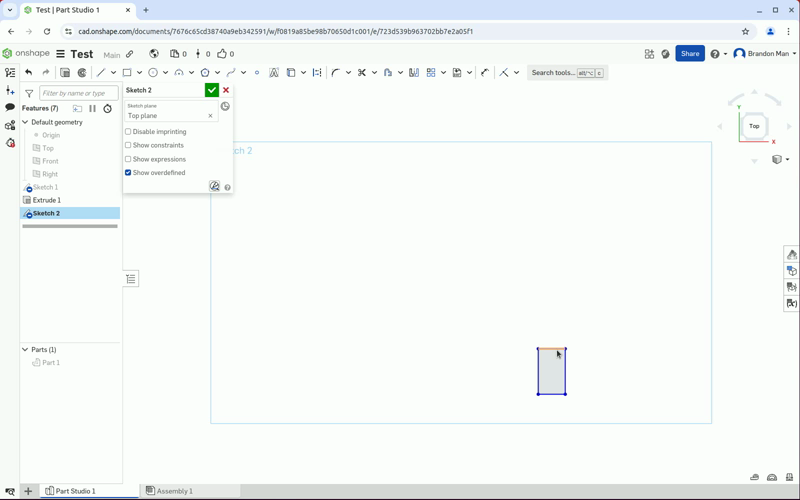
scroll(6)
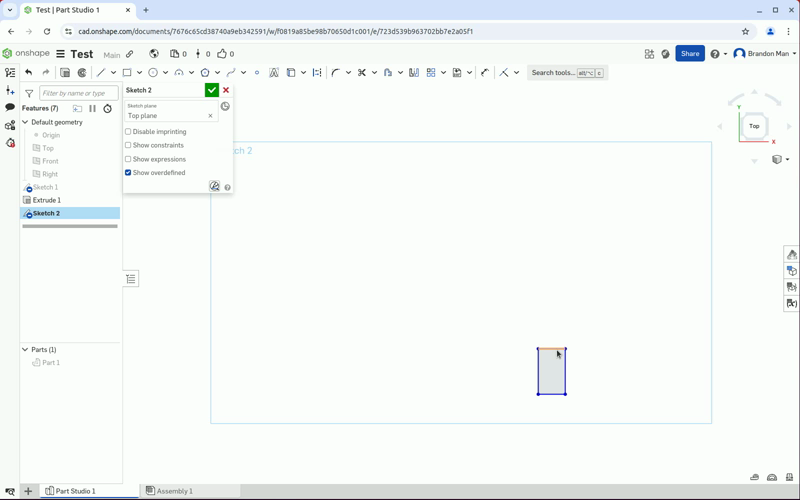
scroll(6)
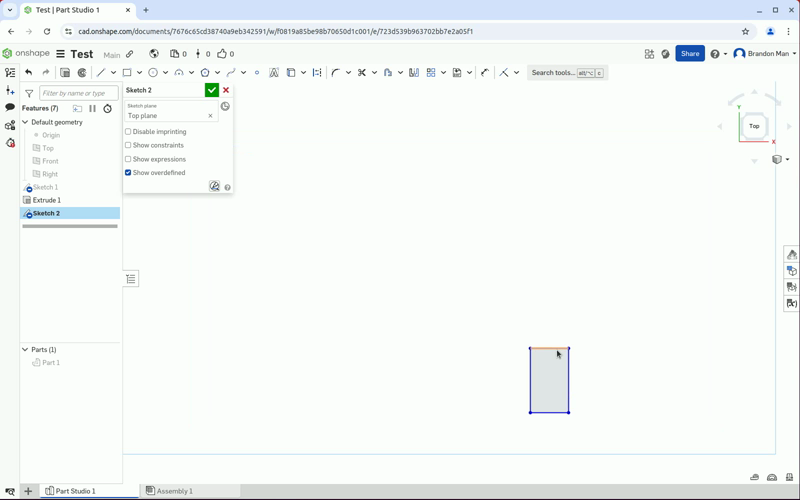
scroll(6)
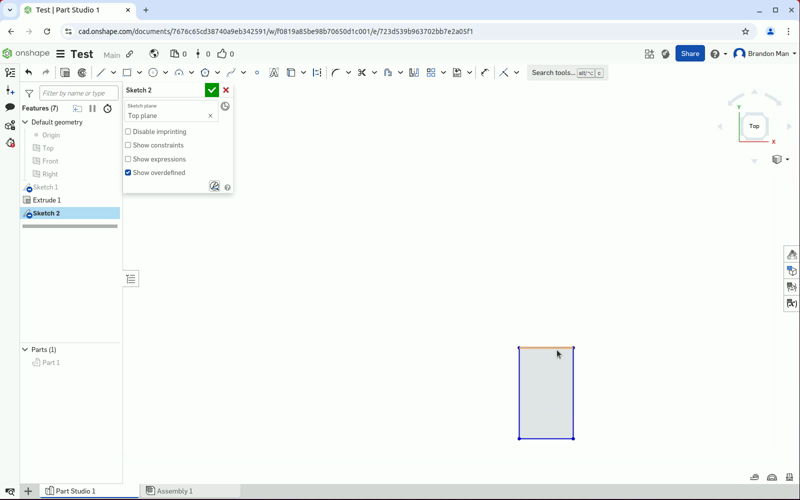
scroll(6)
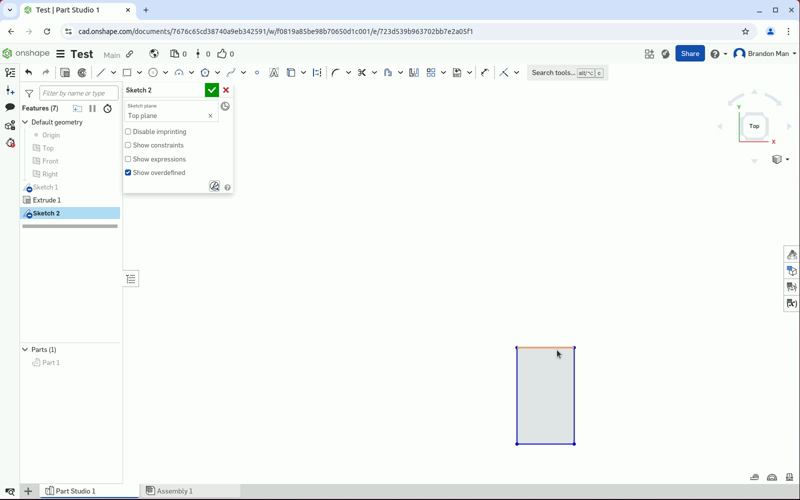
scroll(6)
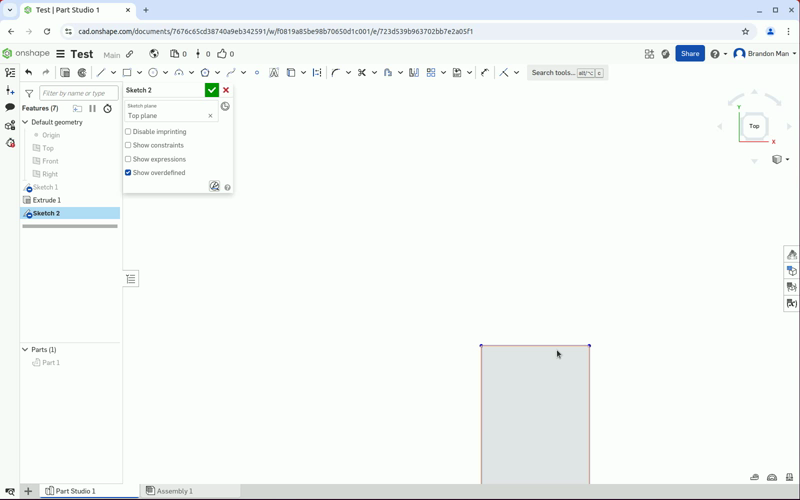
scroll(6)
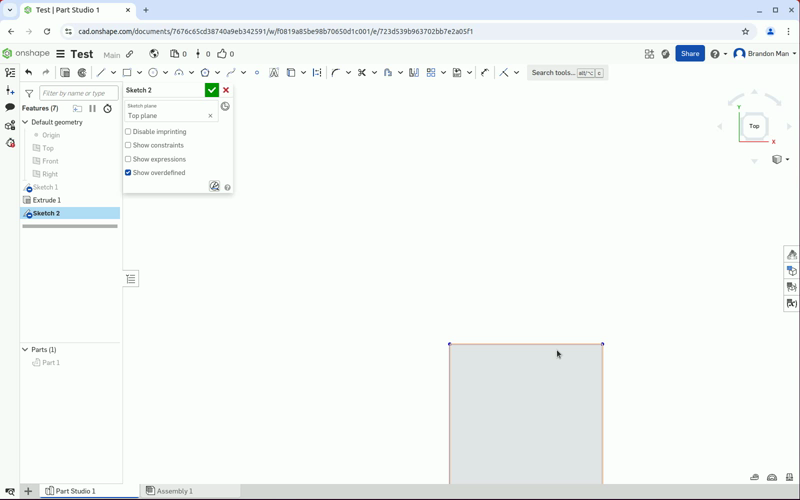
scroll(6)
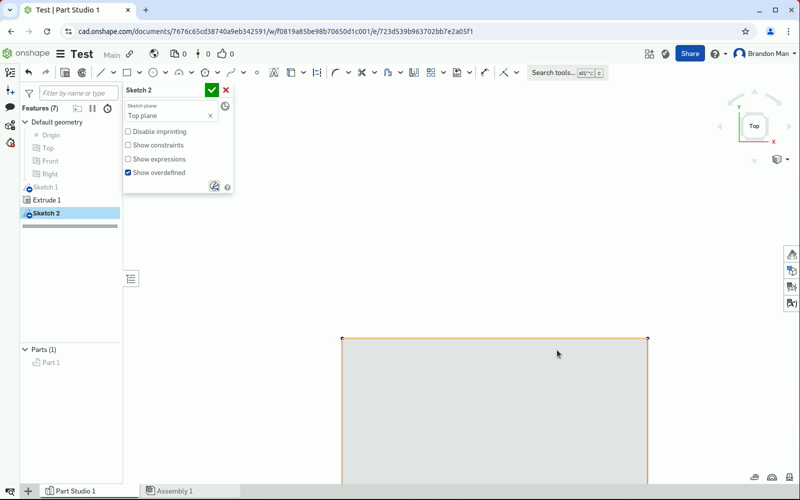
click(557, 349)
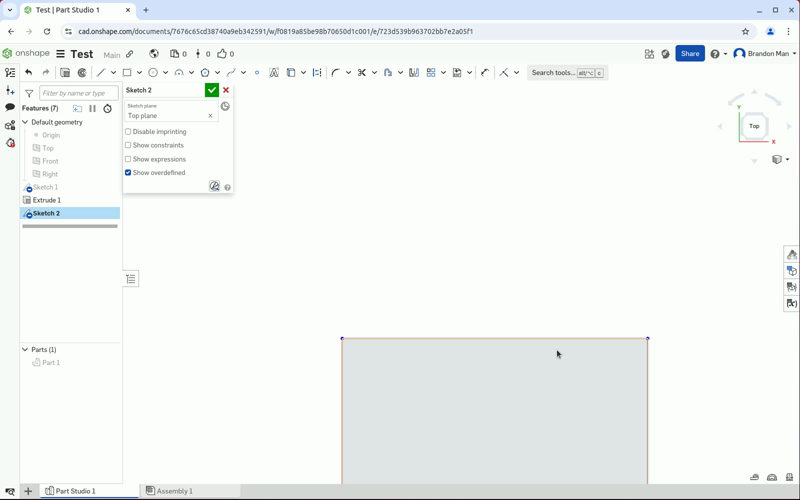
scroll(-6)
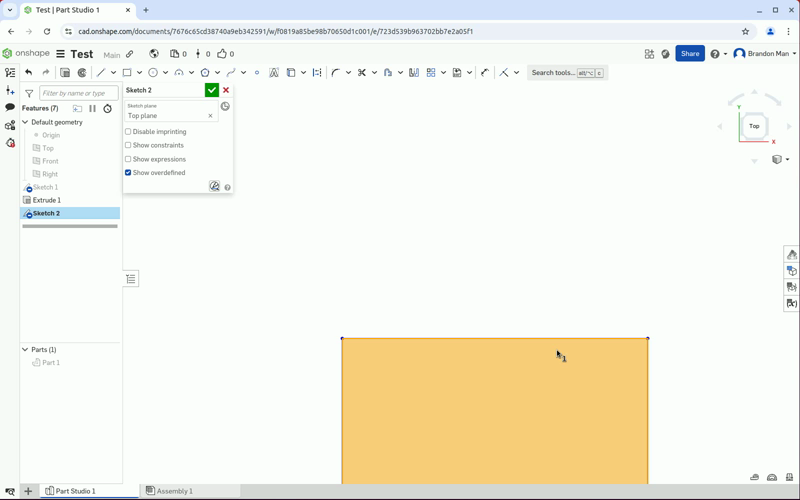
scroll(-6)
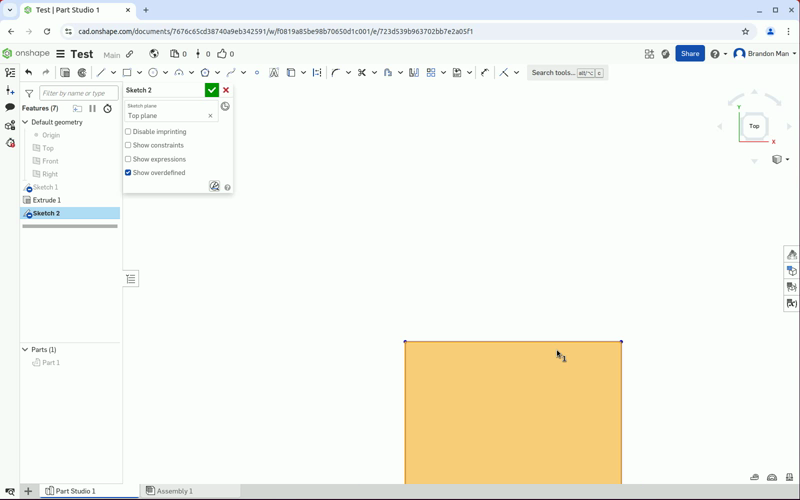
scroll(-6)
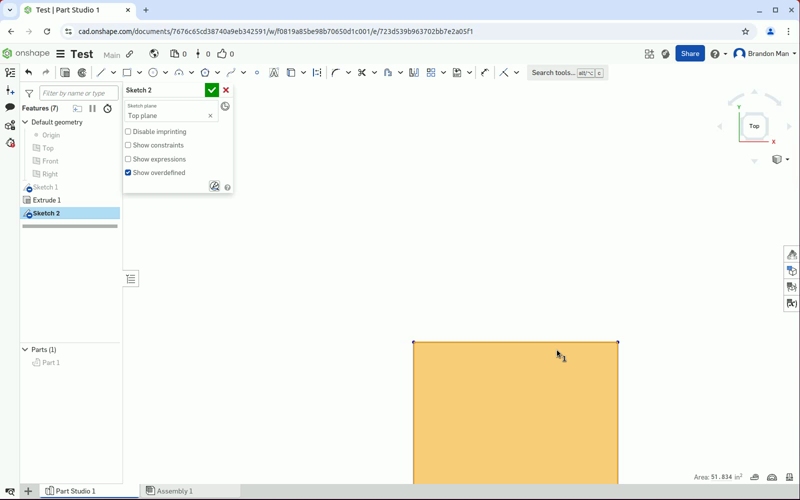
scroll(-6)
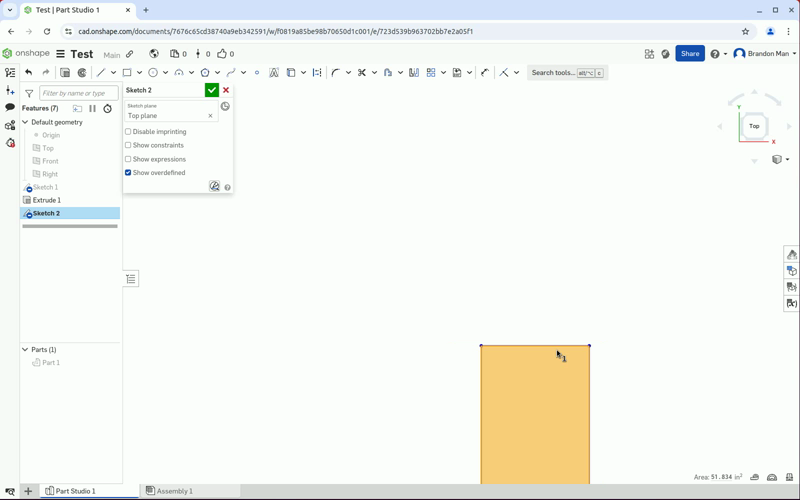
scroll(-6)
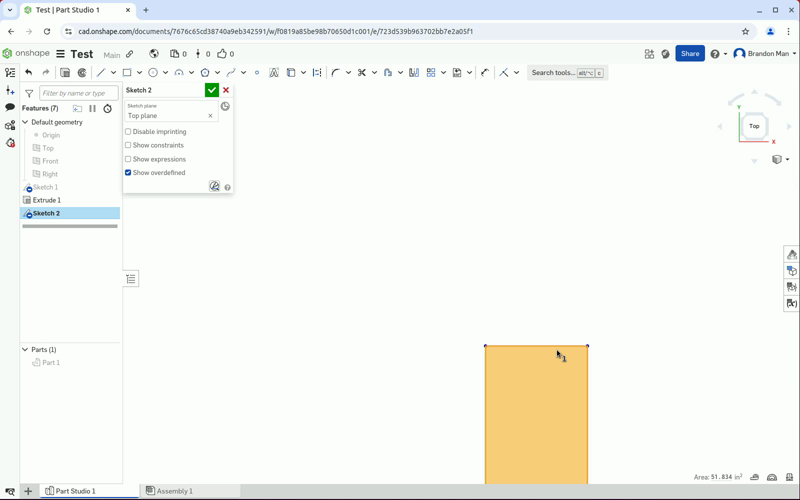
scroll(-6)
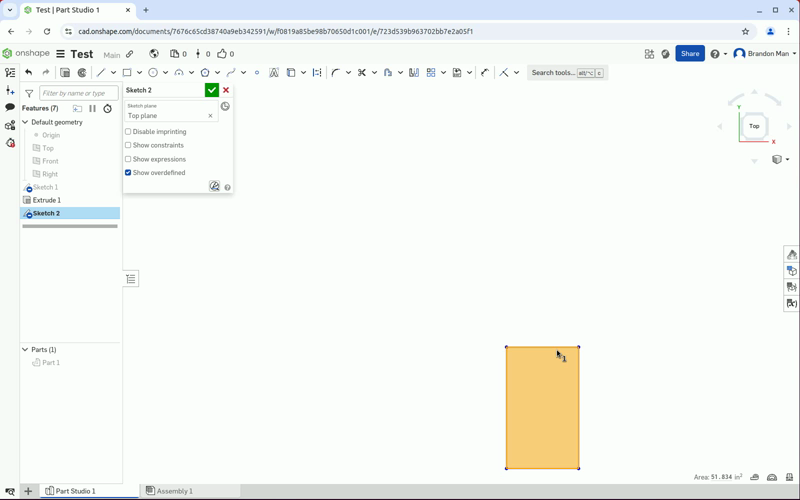
scroll(-6)
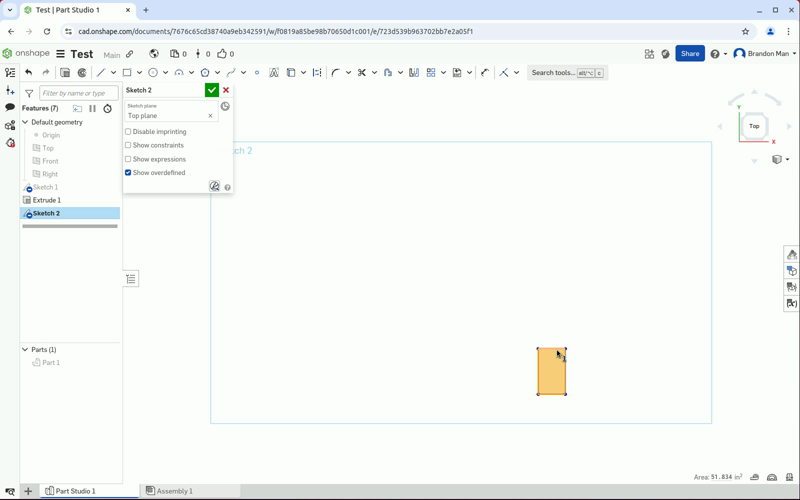
mouse_move(73, 352)
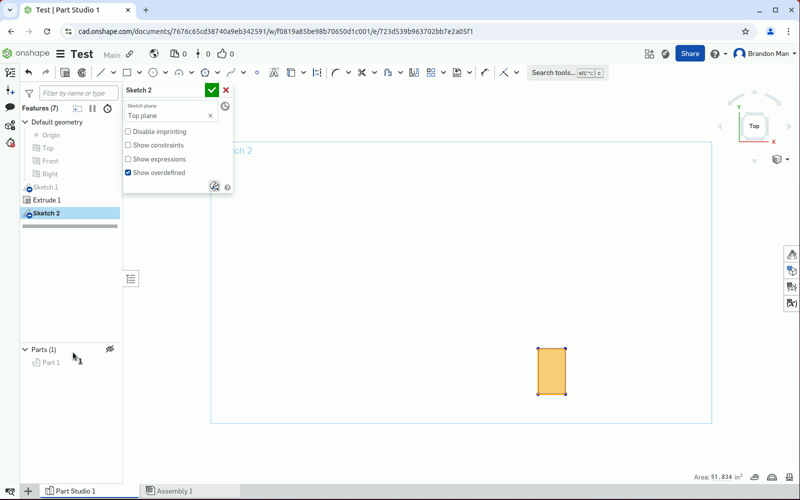
key(shift+y)
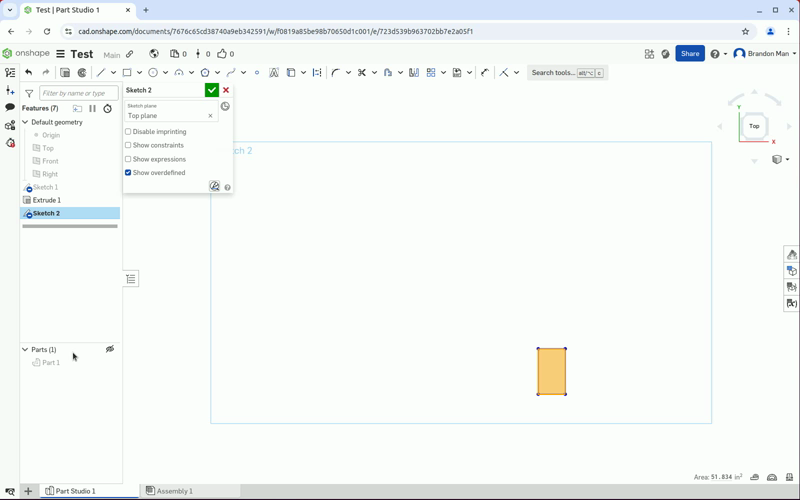
key(shift+e)
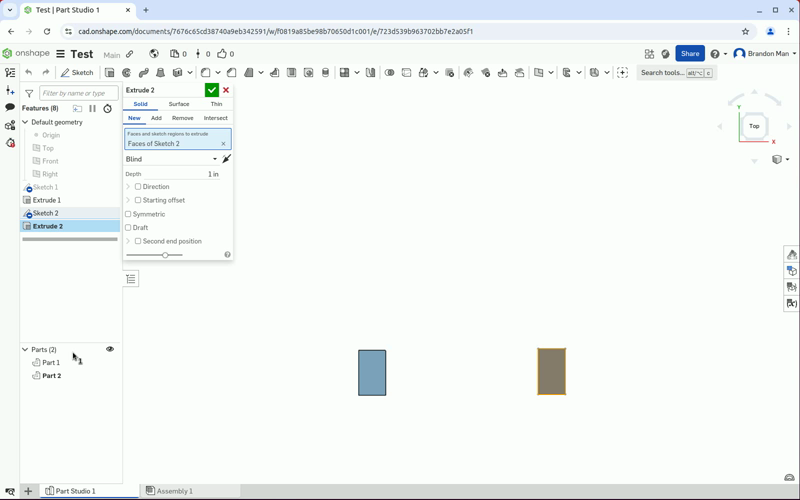
mouse_move(143, 106)
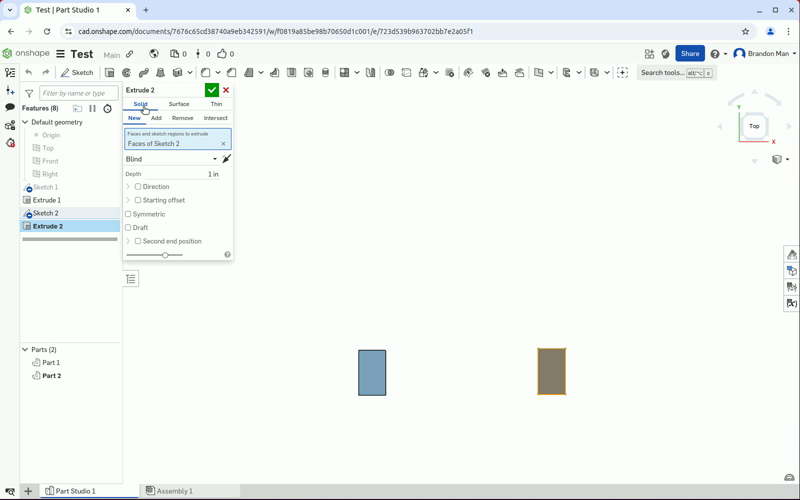
click(143, 106)
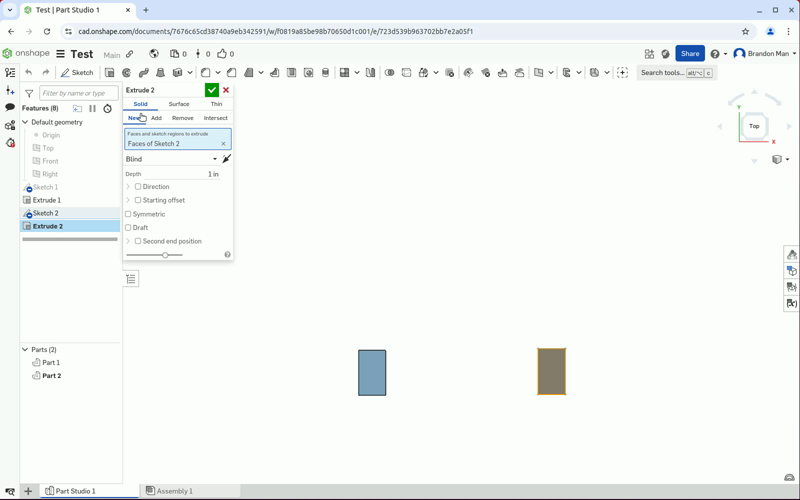
mouse_move(137, 120)
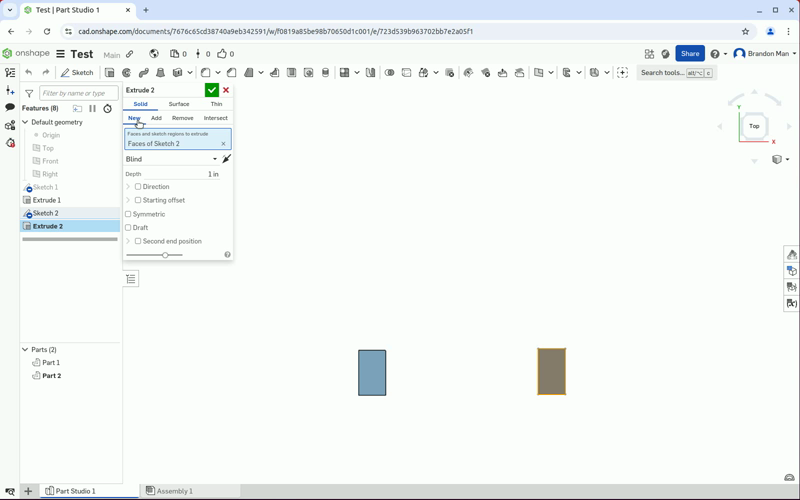
click(137, 120)
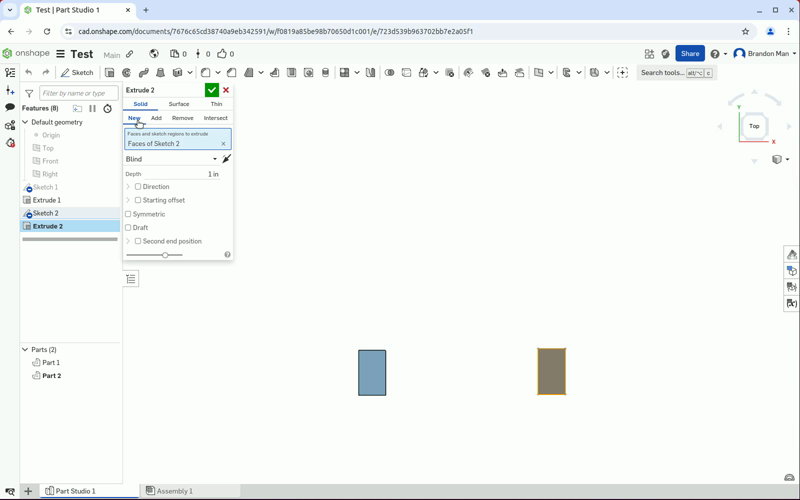
key(tab, 4)
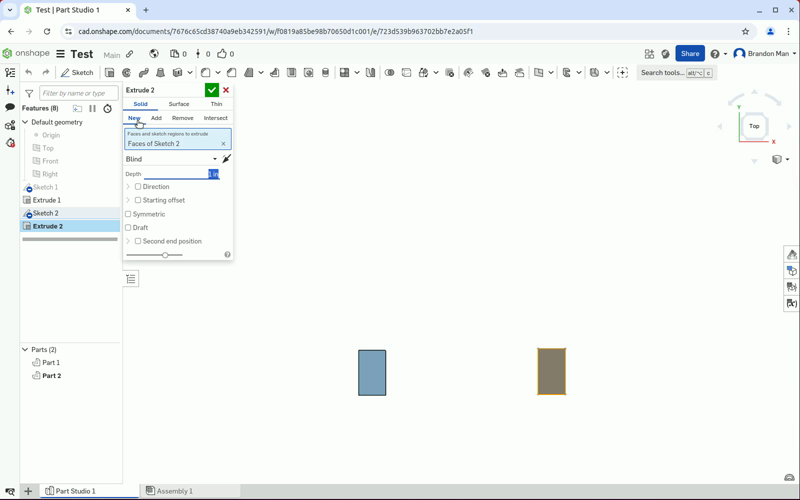
text(9.147)
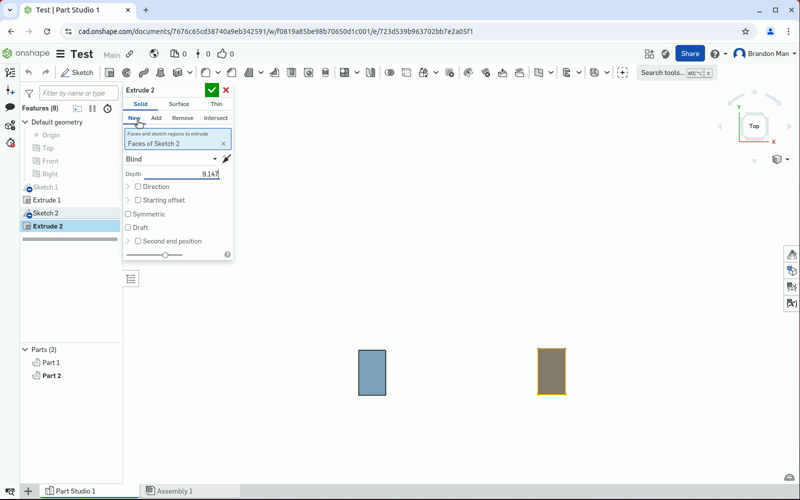
key(enter)
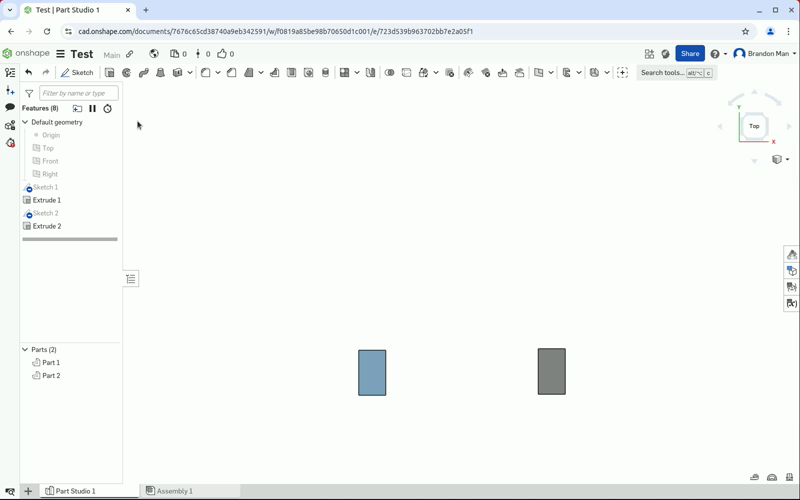
key(shift+h)
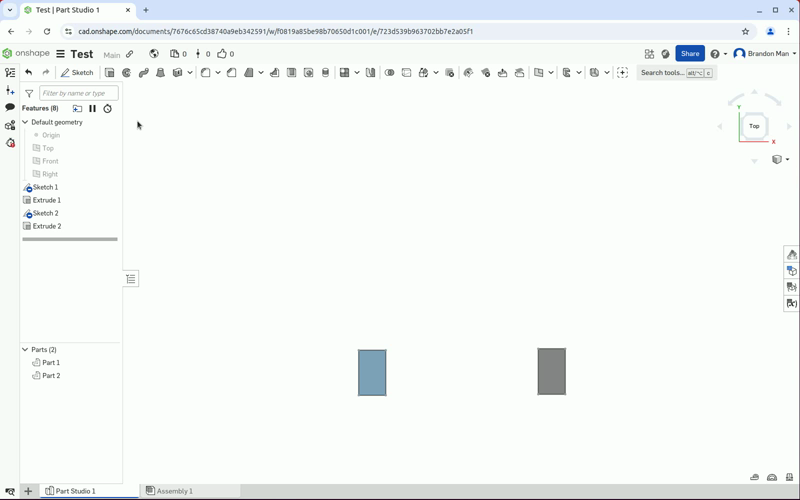
key(shift+h)
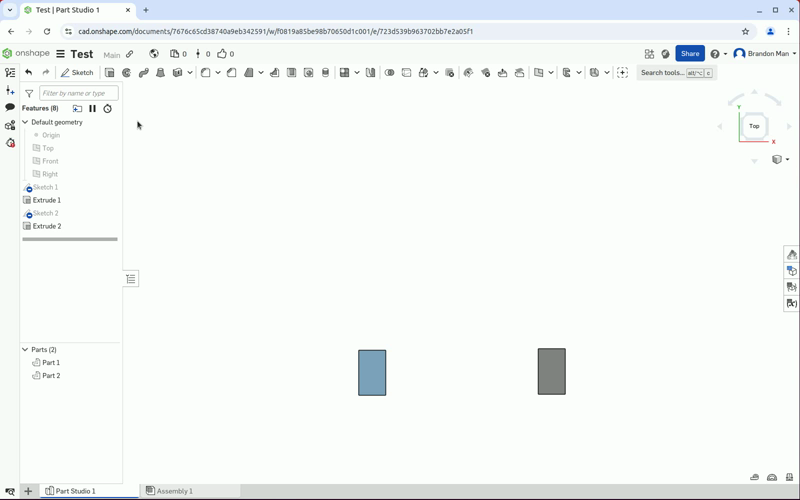
mouse_move(73, 189)
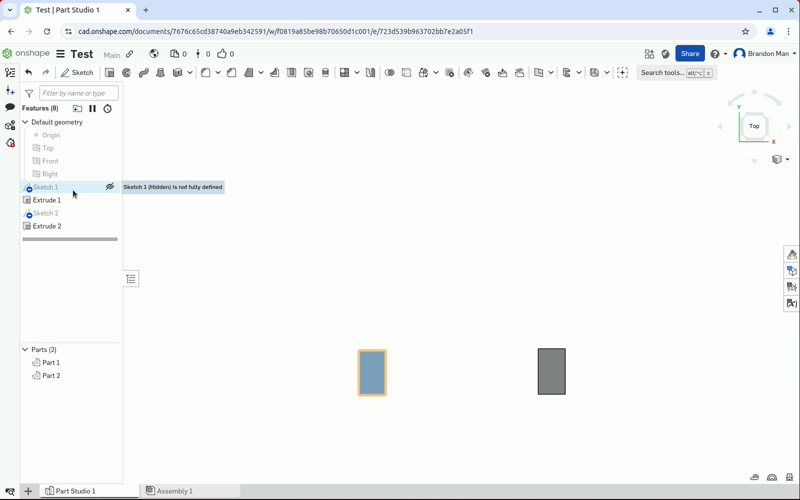
click(73, 189)
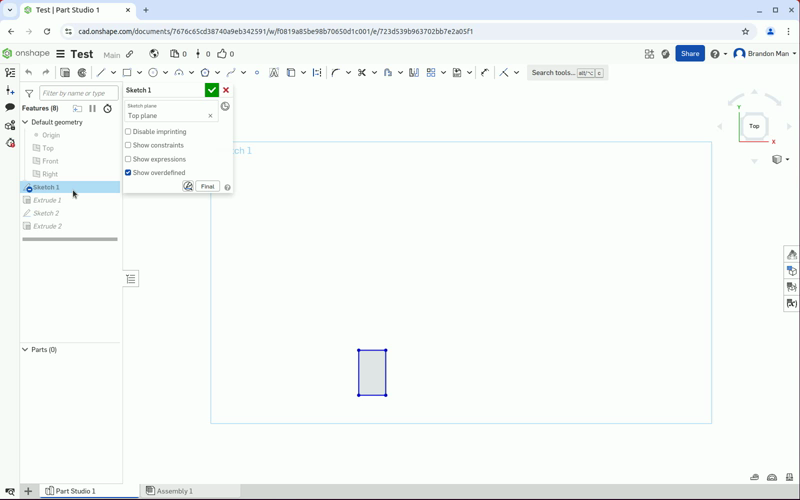
mouse_move(229, 92)
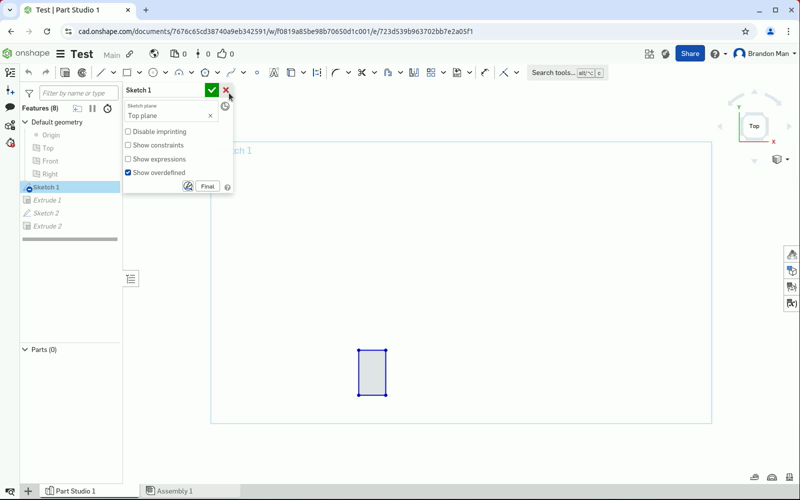
click(229, 92)
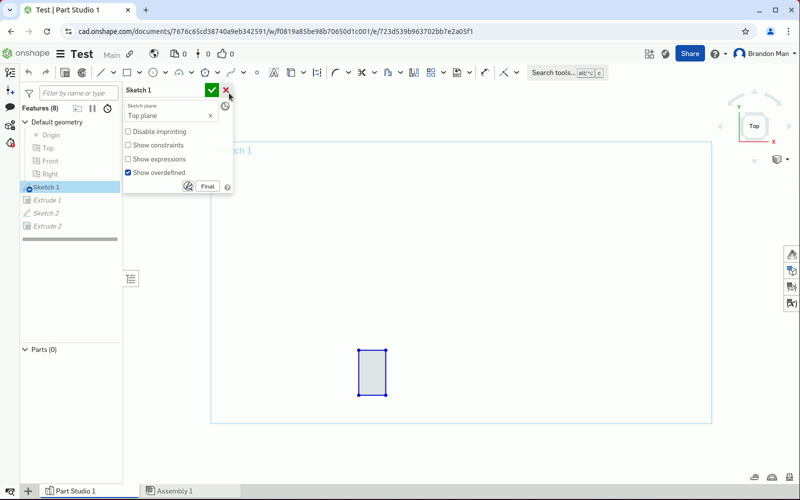
key(shift+s)
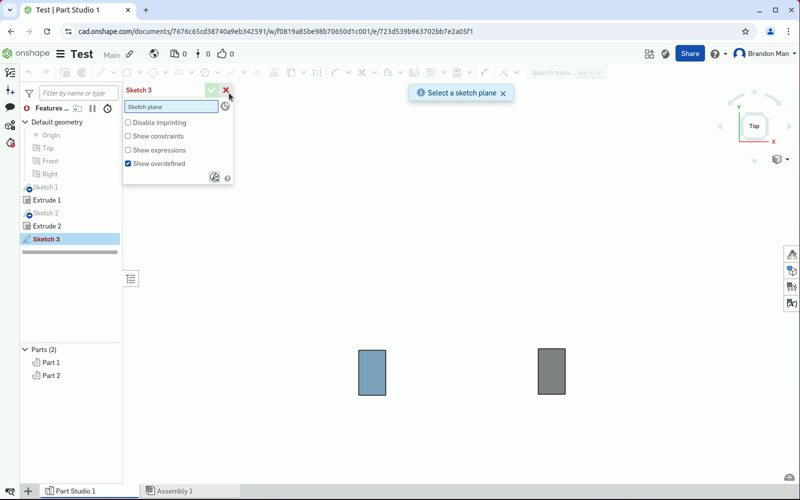
mouse_move(73, 150)
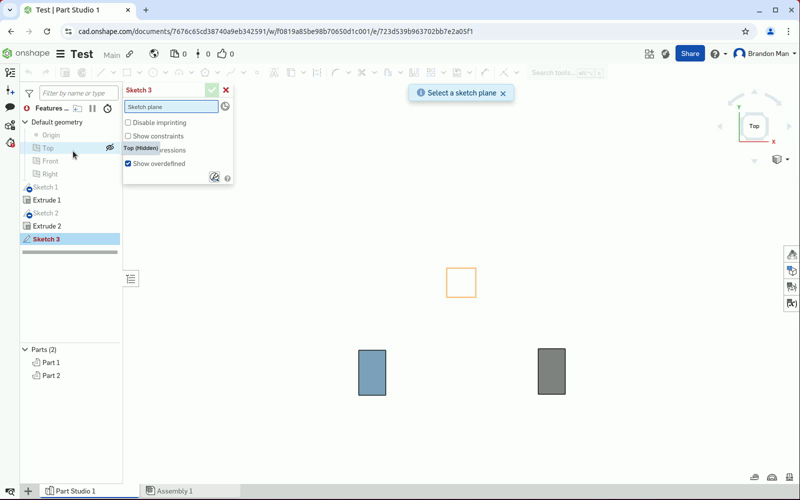
click(73, 150)
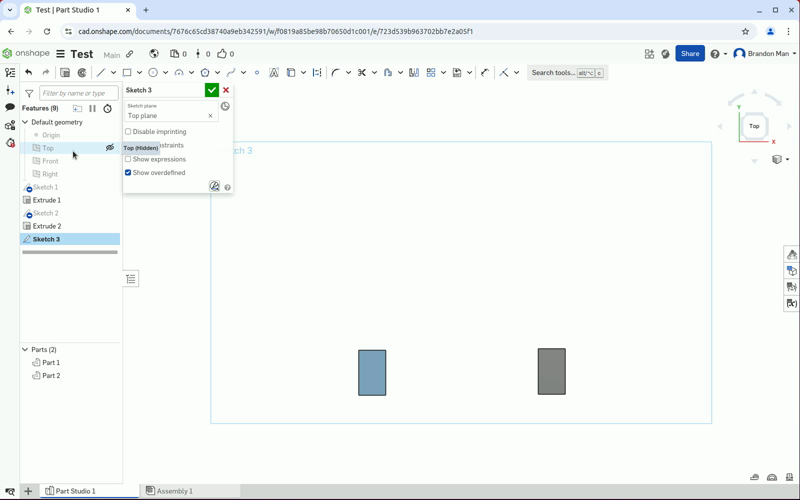
mouse_move(73, 352)
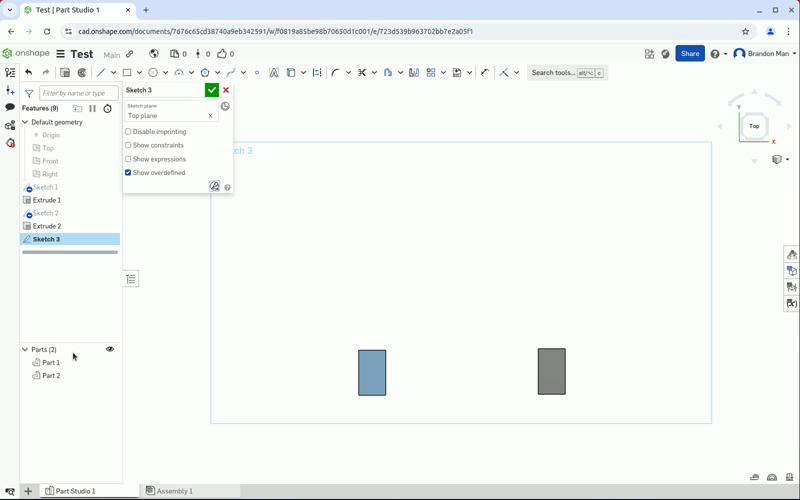
key(y)
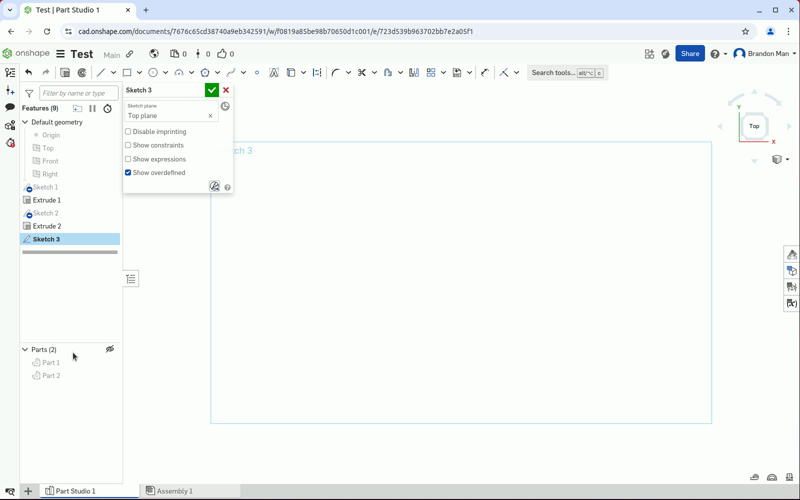
key(l)
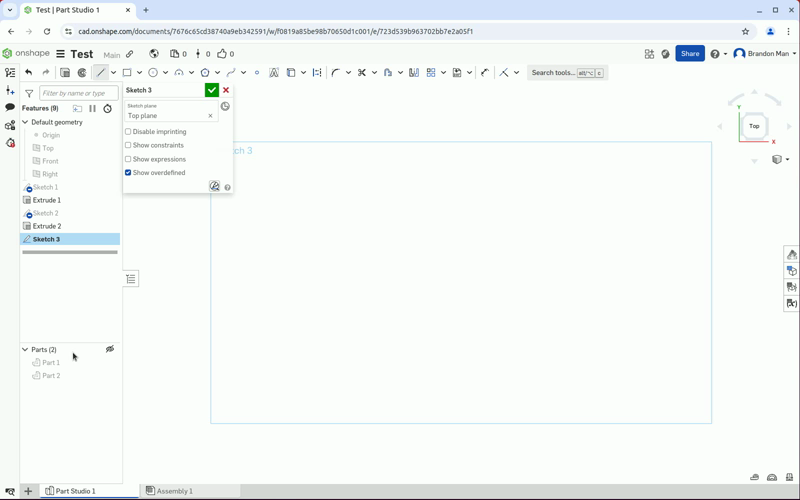
key_down(shift)
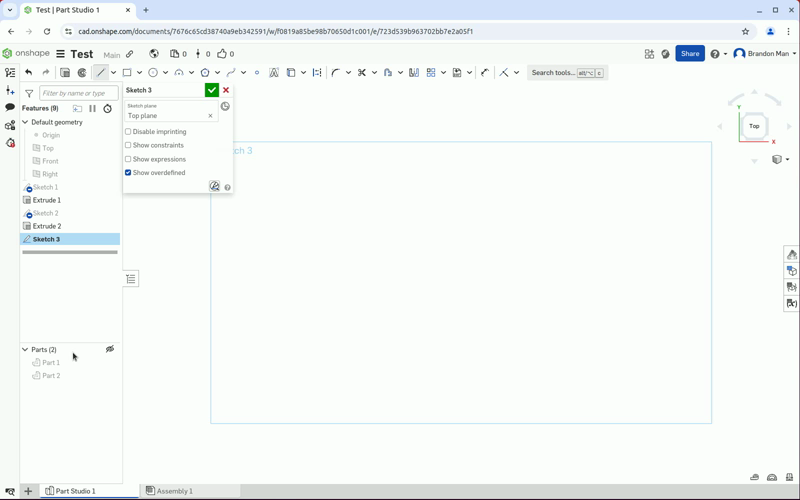
mouse_move(356, 337)
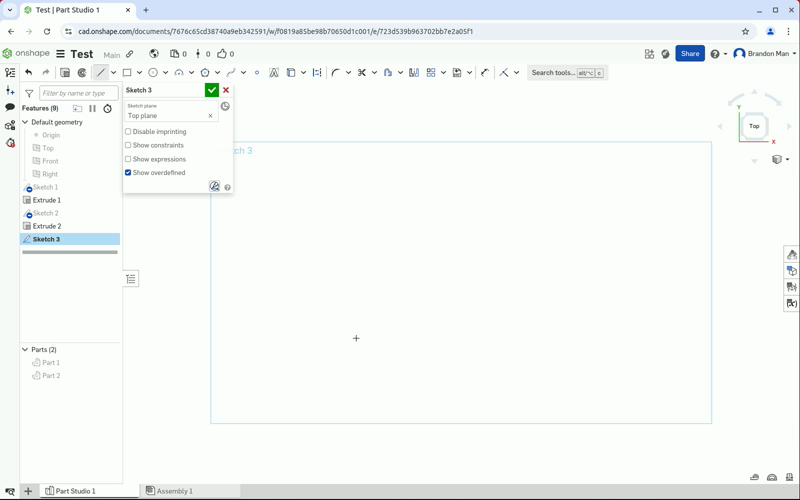
click(356, 337)
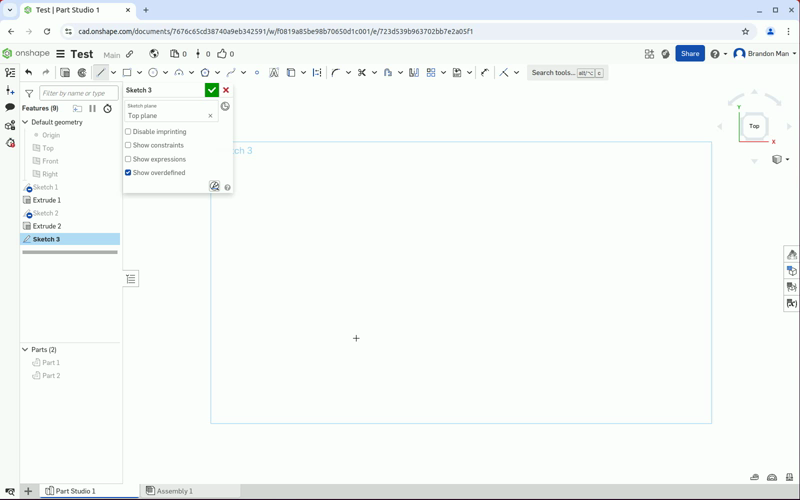
key_up(shift)
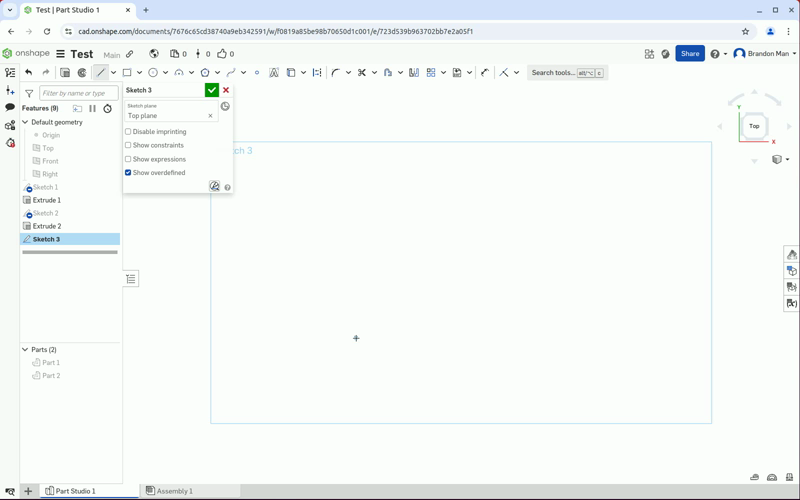
key_down(shift)
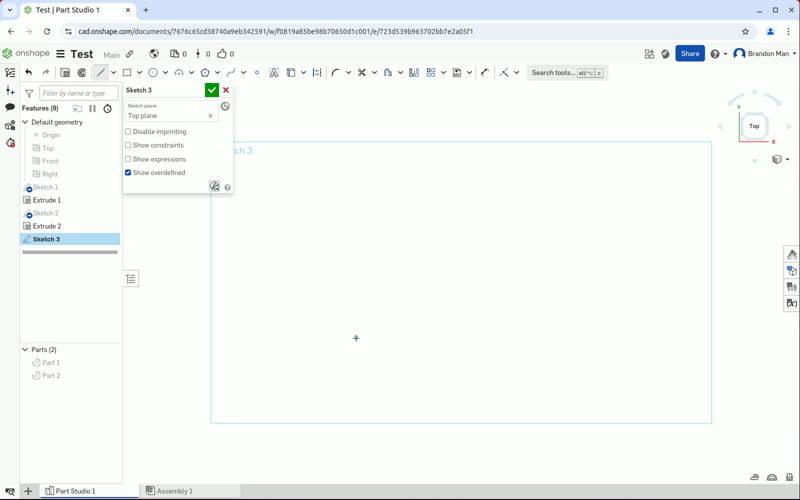
mouse_move(487, 337)
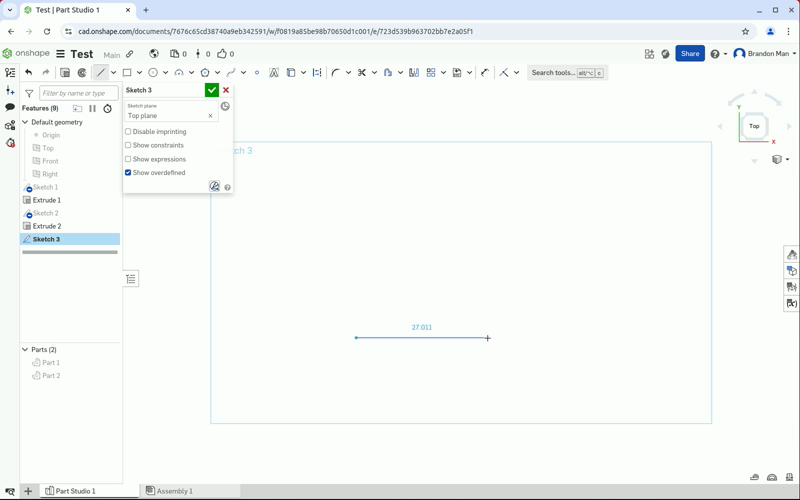
click(487, 337)
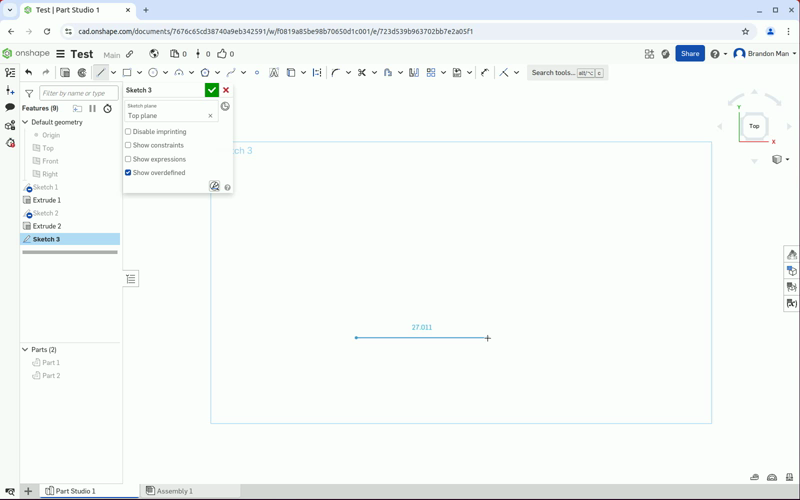
key_up(shift)
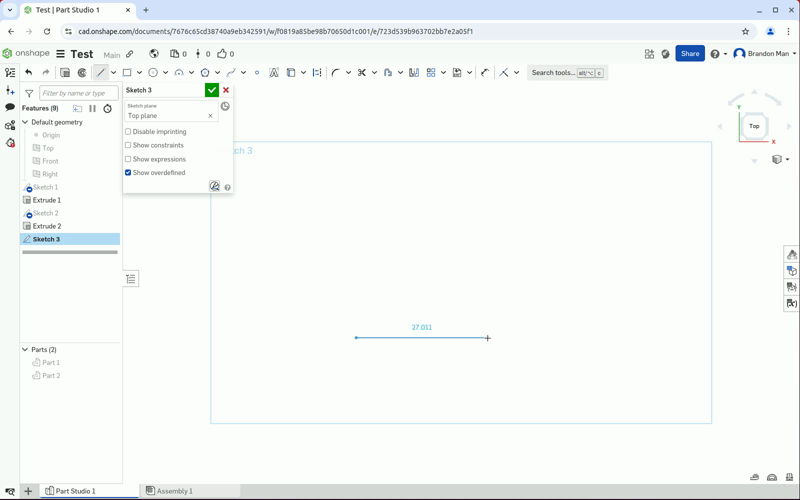
key_down(shift)
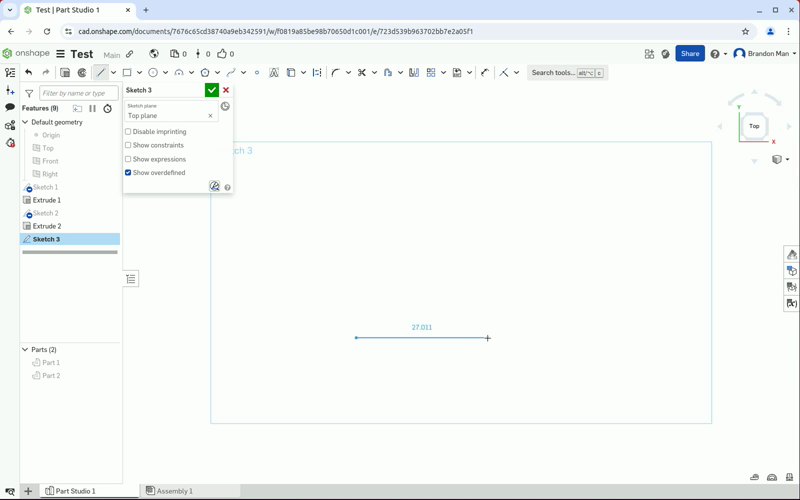
mouse_move(487, 227)
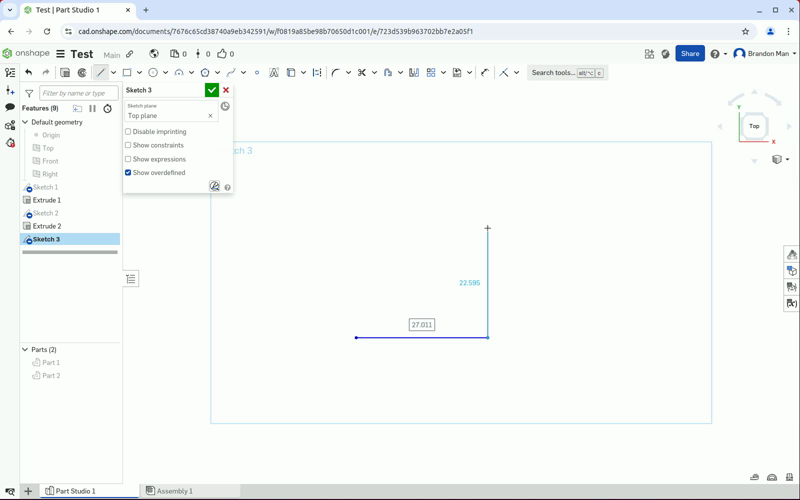
click(487, 227)
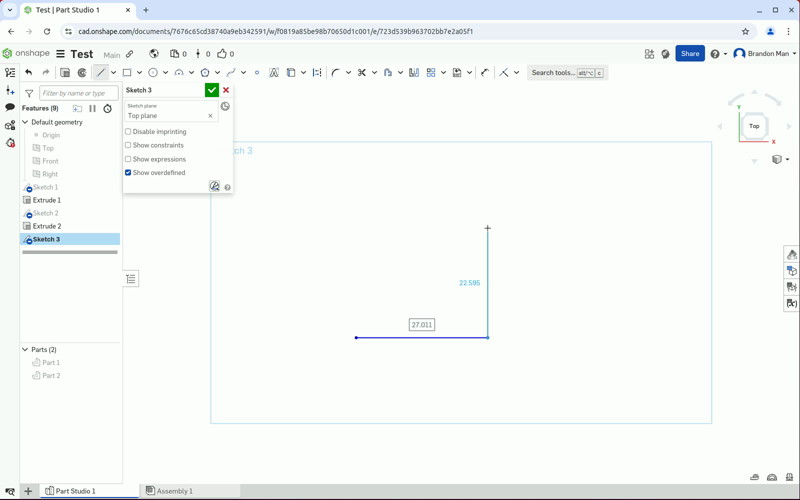
key_up(shift)
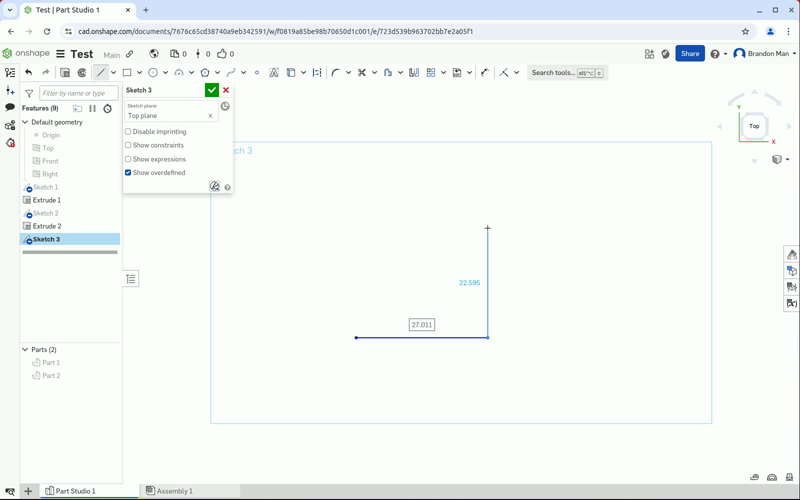
key_down(shift)
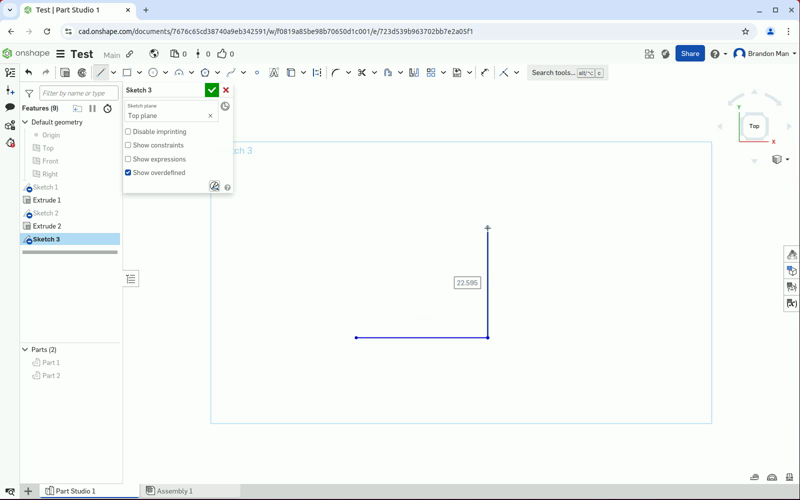
mouse_move(356, 227)
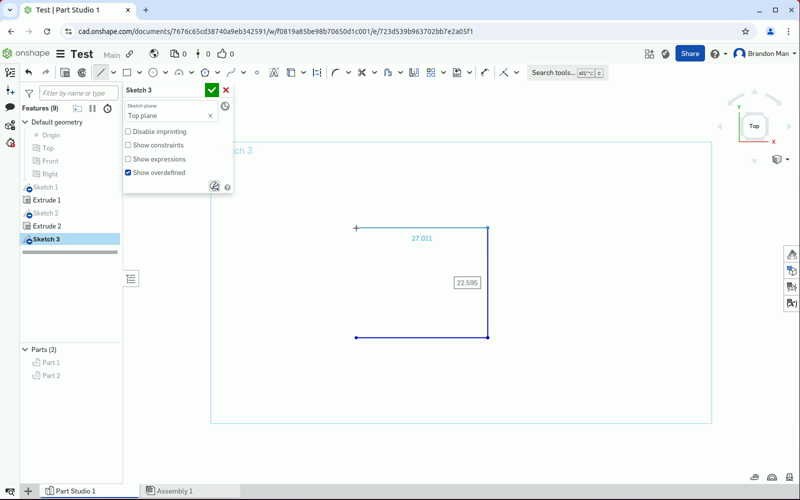
click(356, 227)
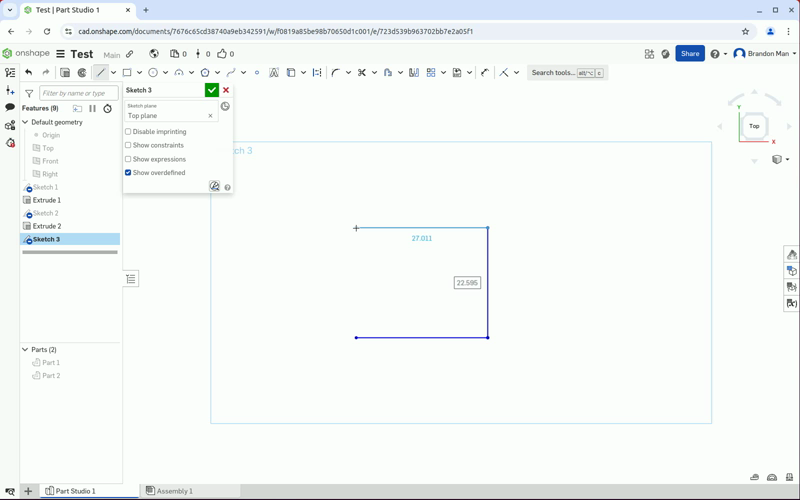
key_up(shift)
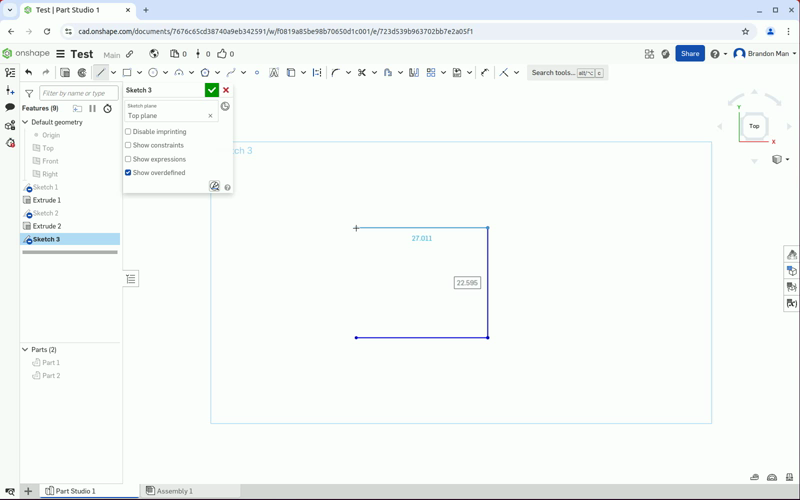
key_down(shift)
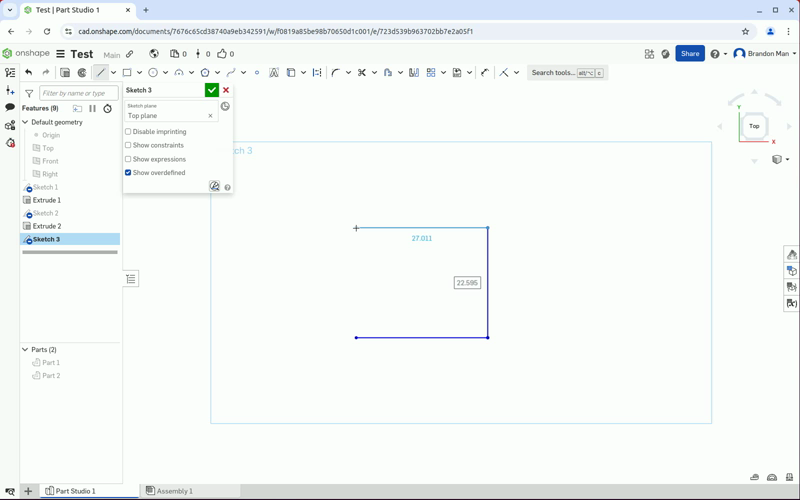
mouse_move(356, 337)
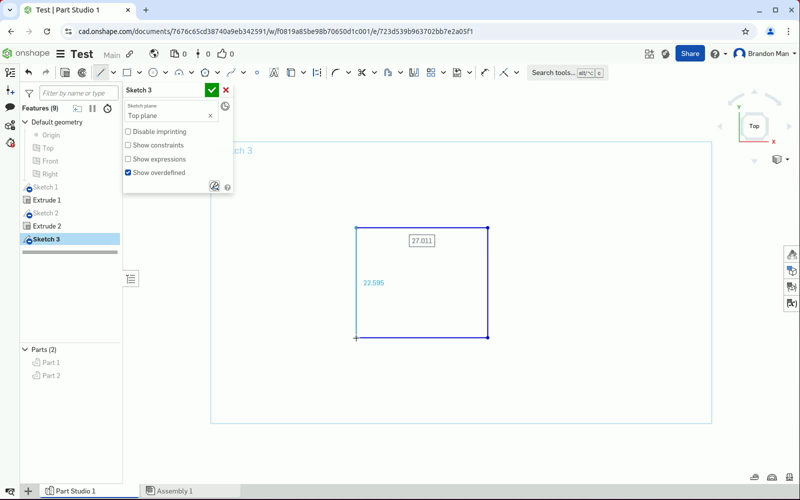
key_up(shift)
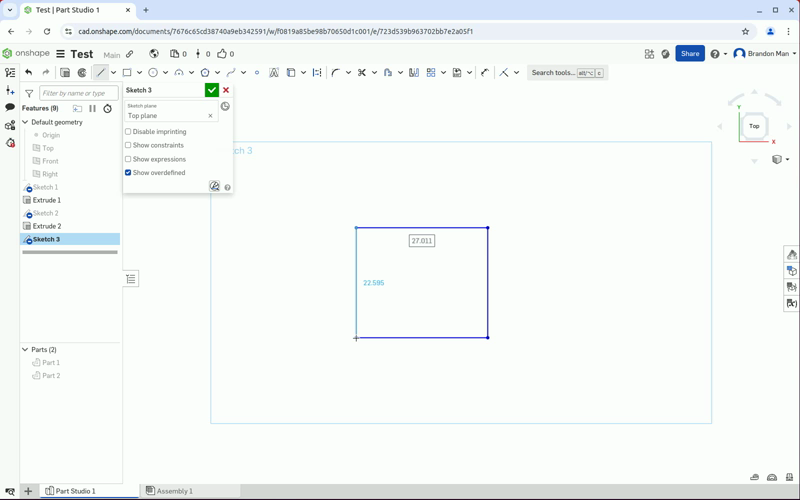
click(356, 337)
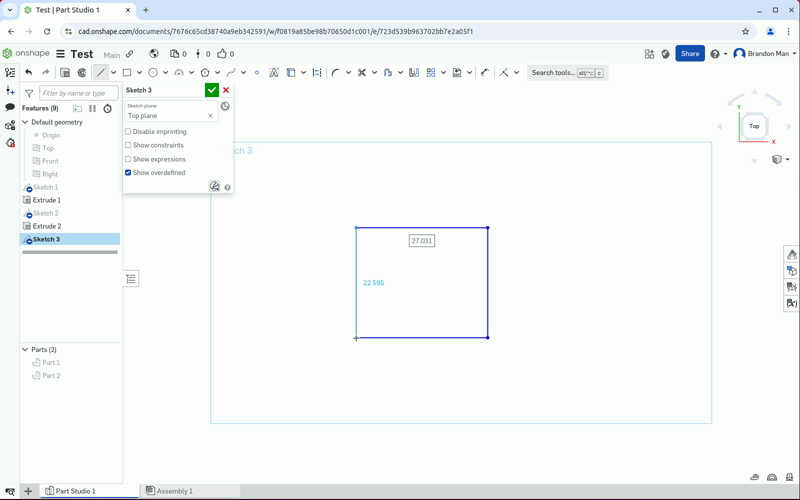
key(esc)
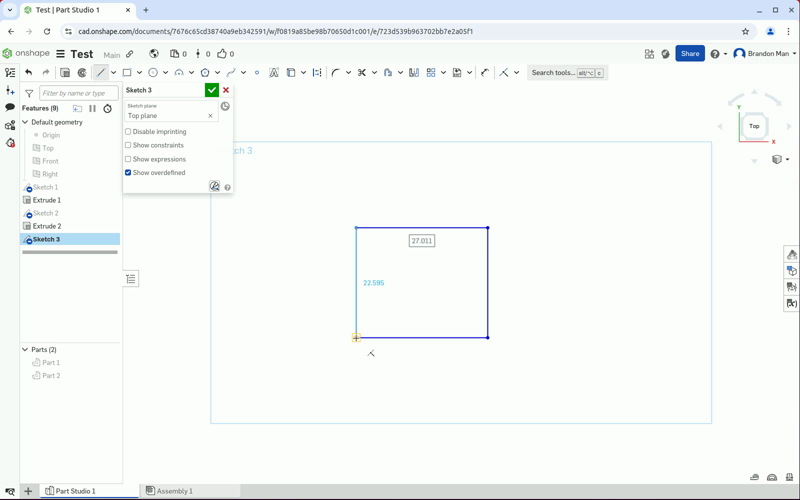
mouse_move(396, 274)
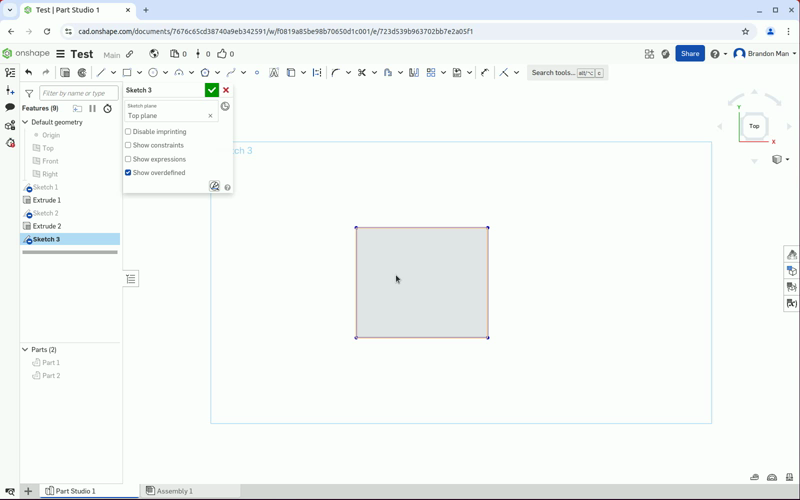
click(396, 274)
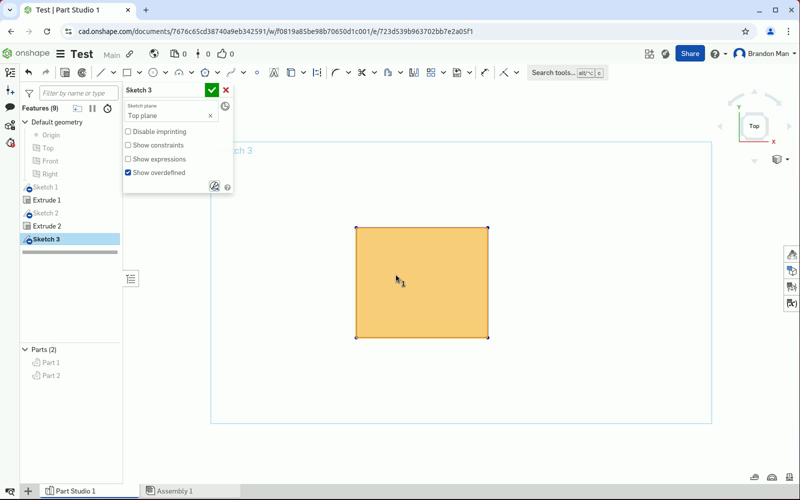
mouse_move(73, 352)
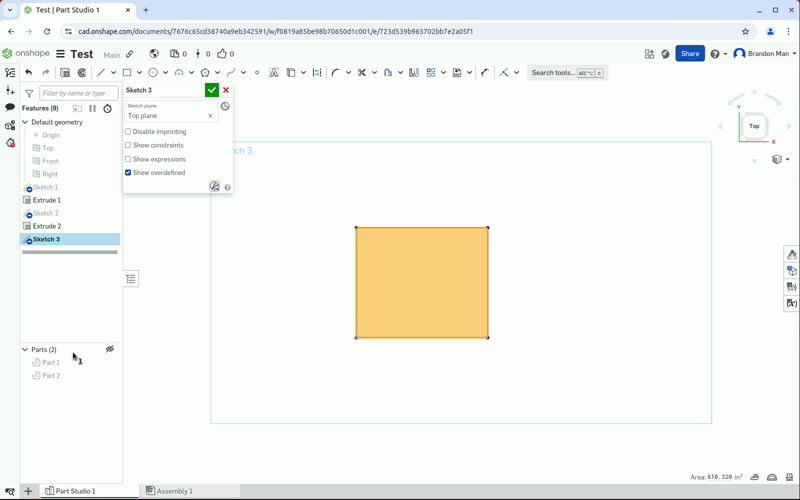
key(shift+y)
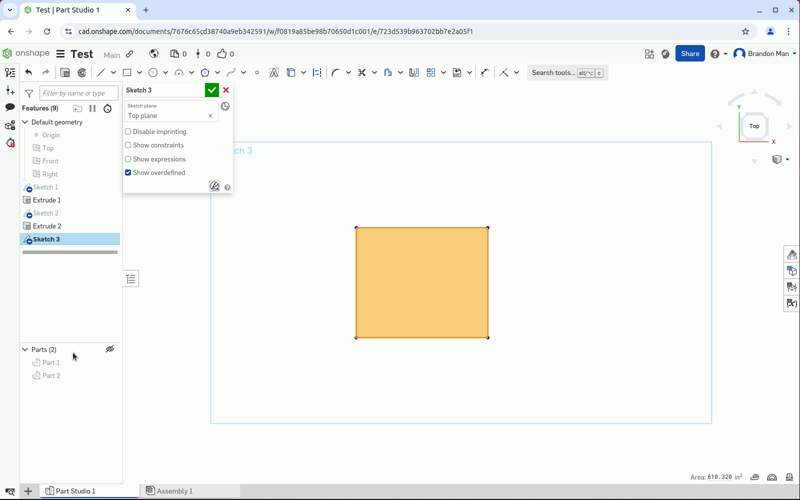
key(shift+e)
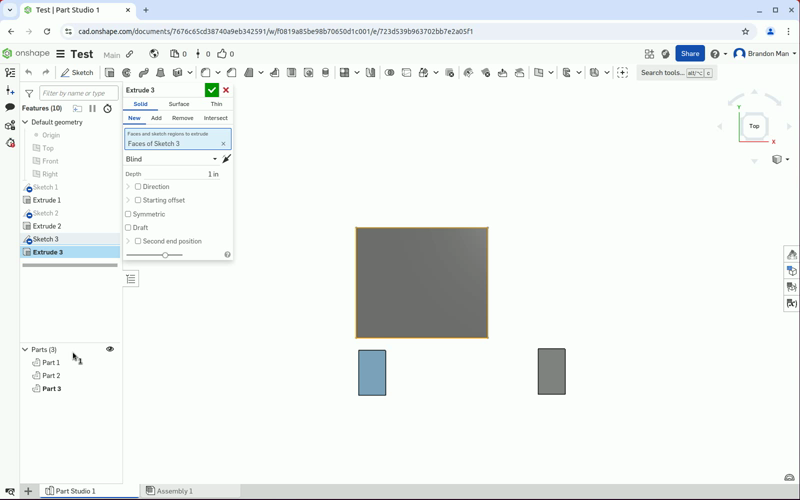
mouse_move(143, 106)
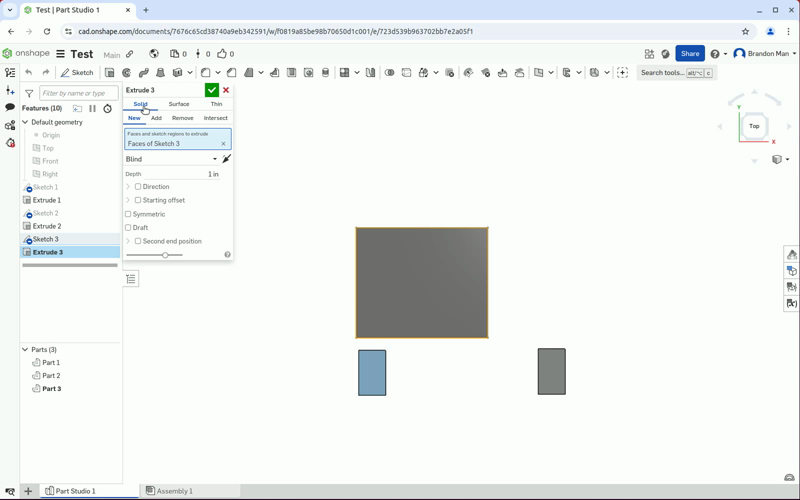
click(143, 106)
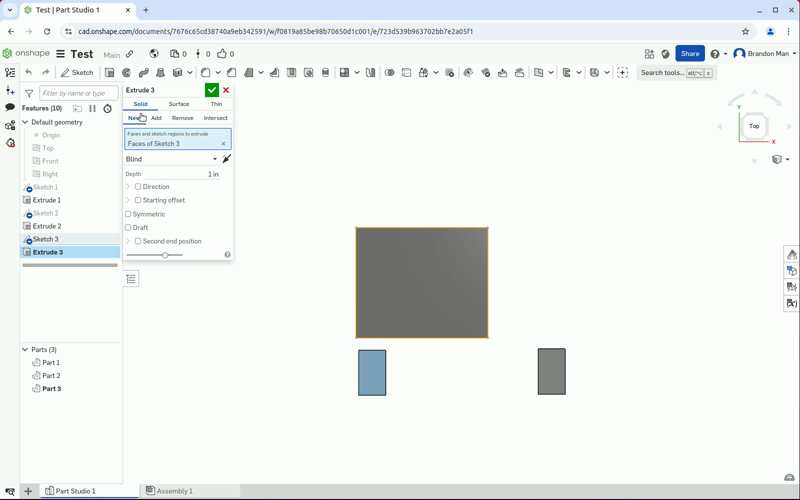
mouse_move(137, 120)
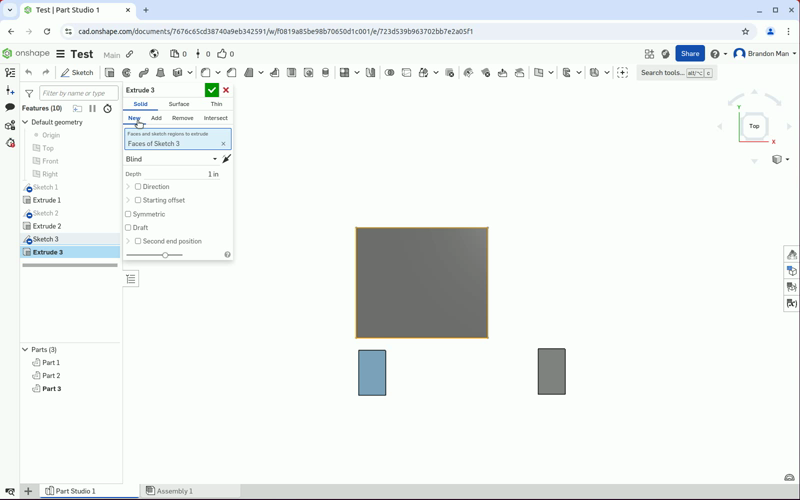
click(137, 120)
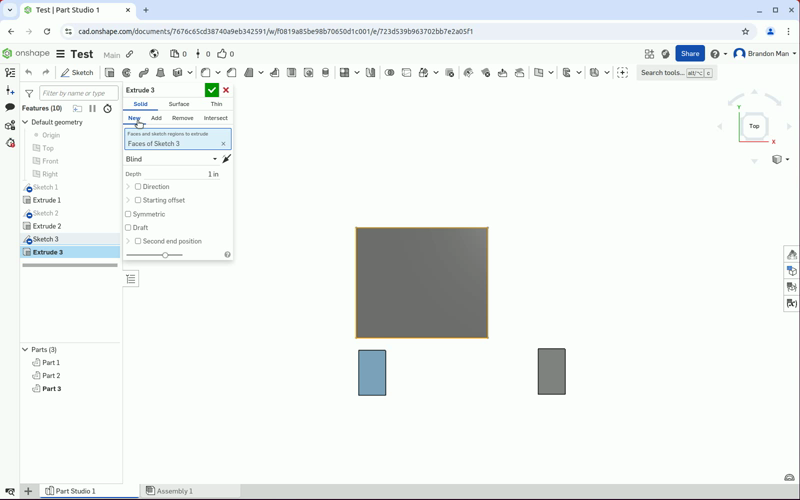
key(tab, 4)
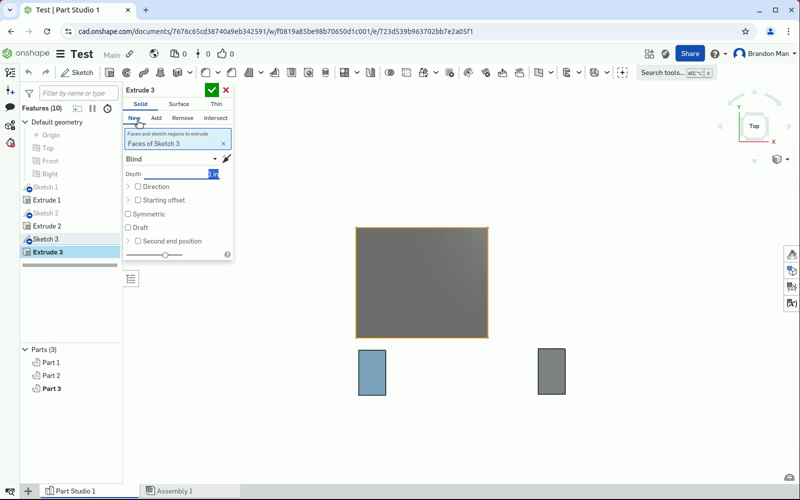
text(10.591)
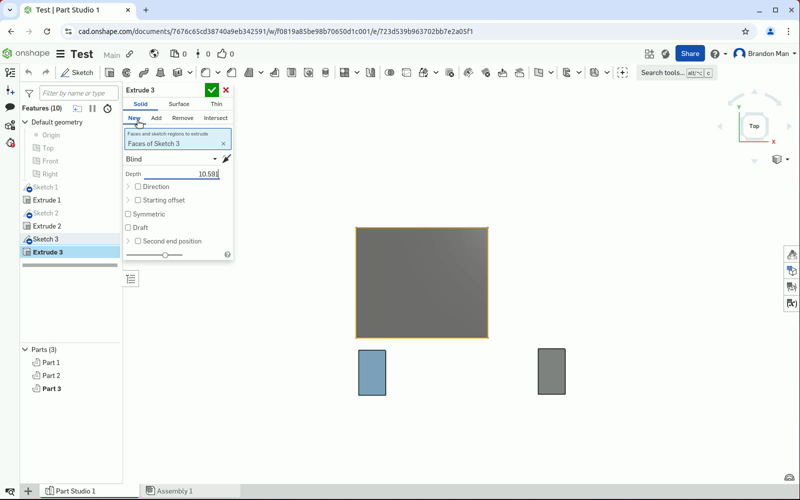
key(enter)
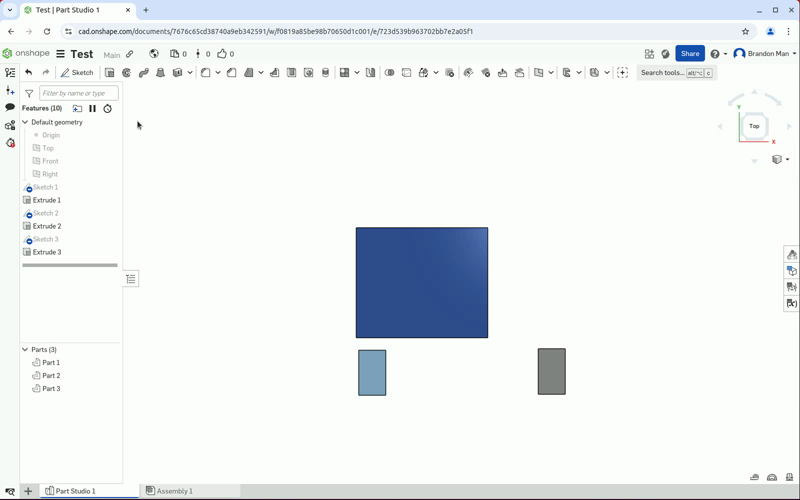
key(shift+h)
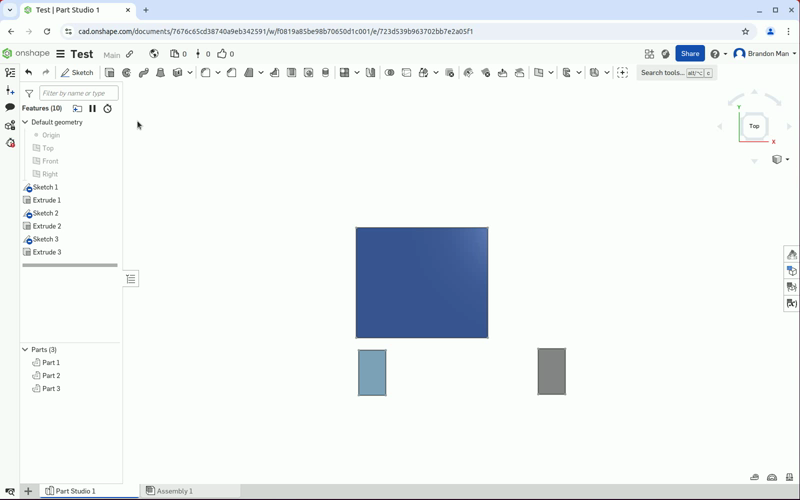
key(shift+h)
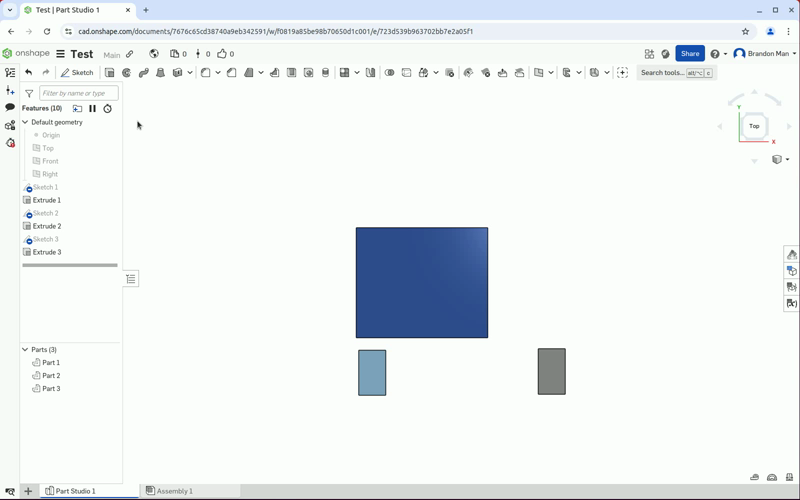
mouse_move(73, 189)
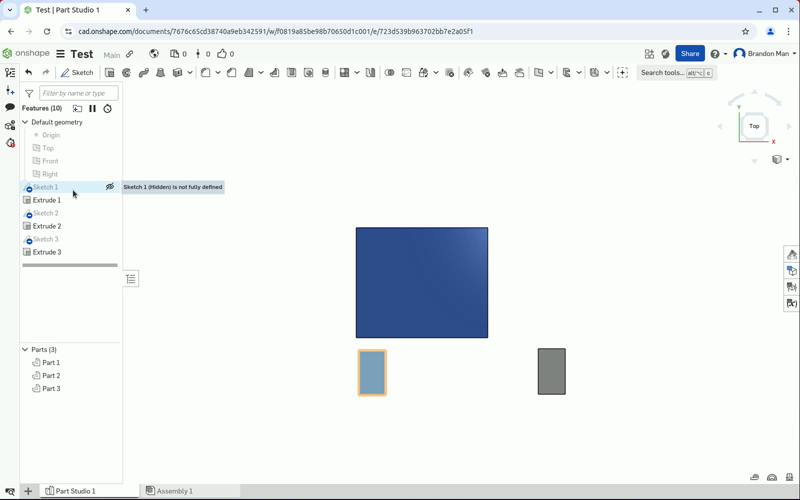
click(73, 189)
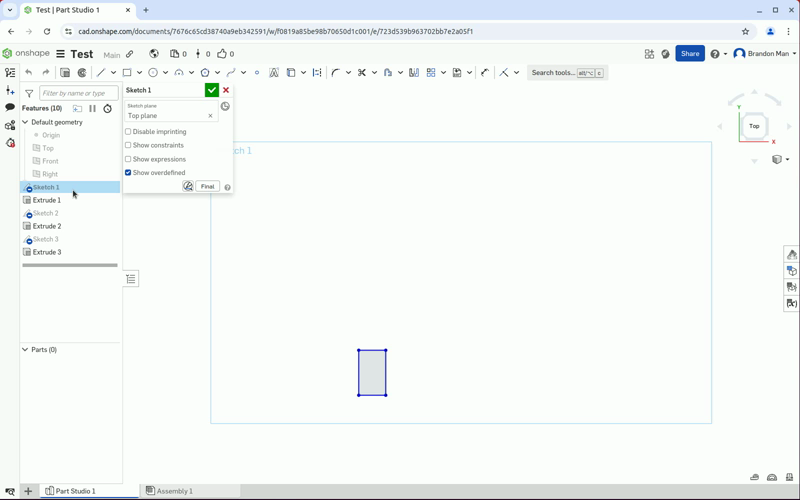
mouse_move(229, 92)
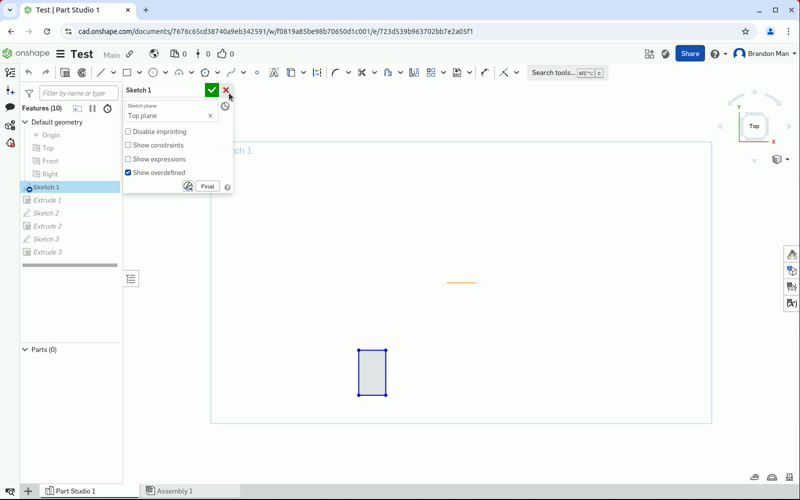
click(229, 92)
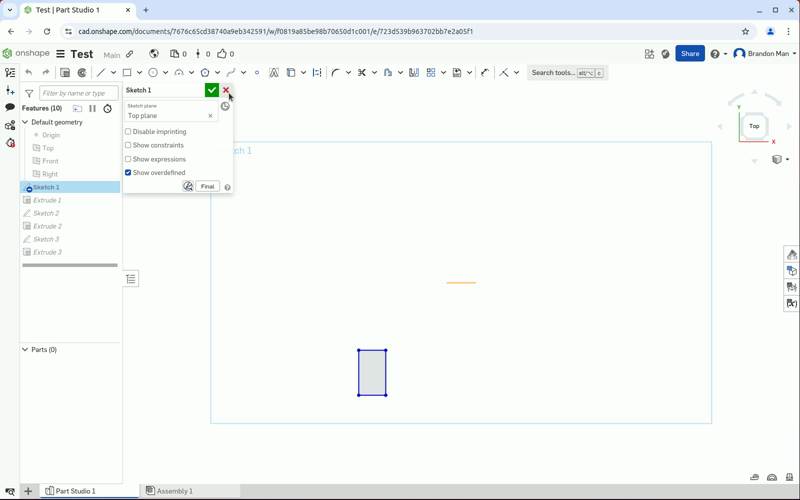
key(shift+s)
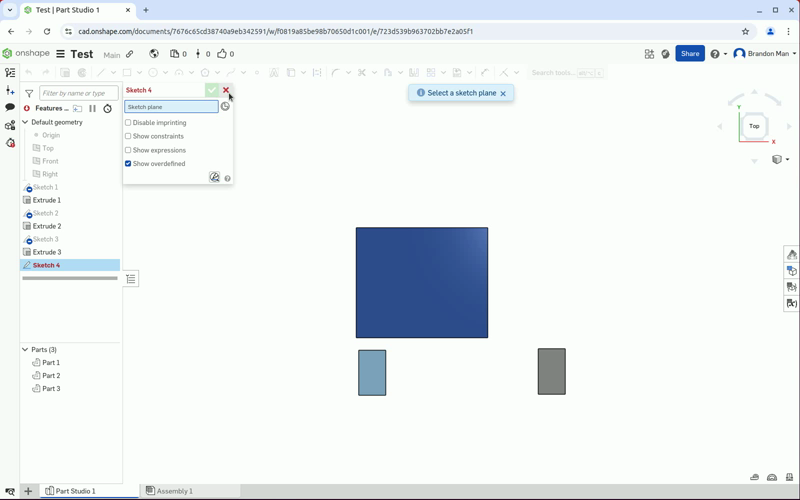
mouse_move(73, 150)
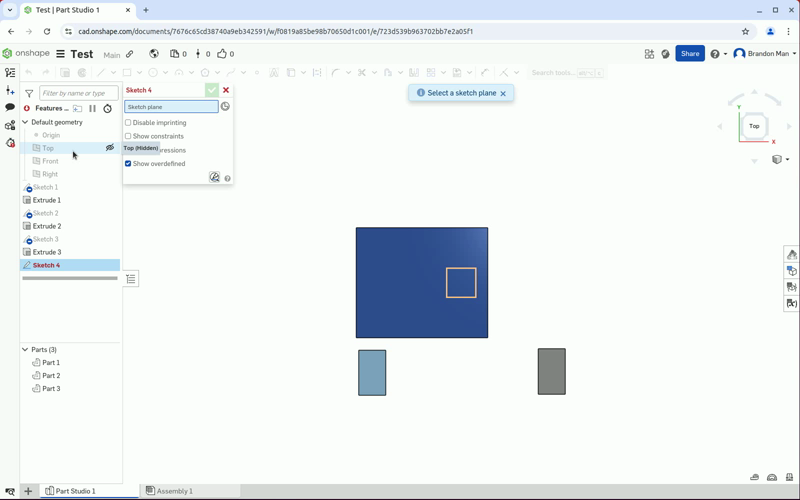
click(73, 150)
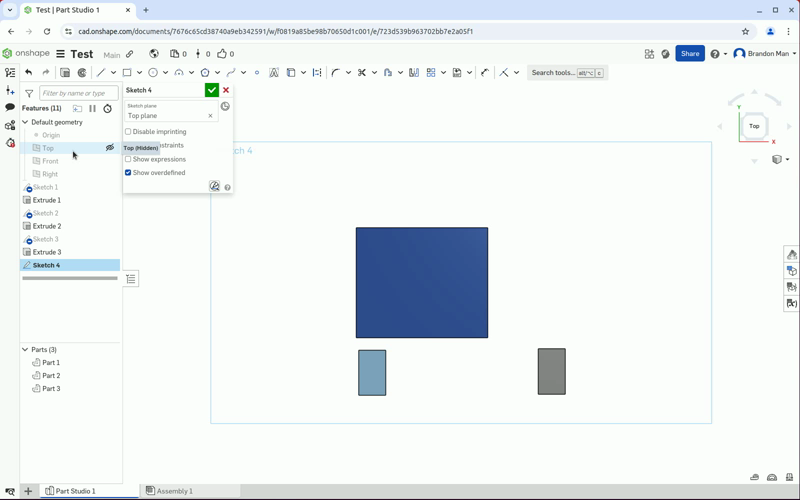
mouse_move(73, 352)
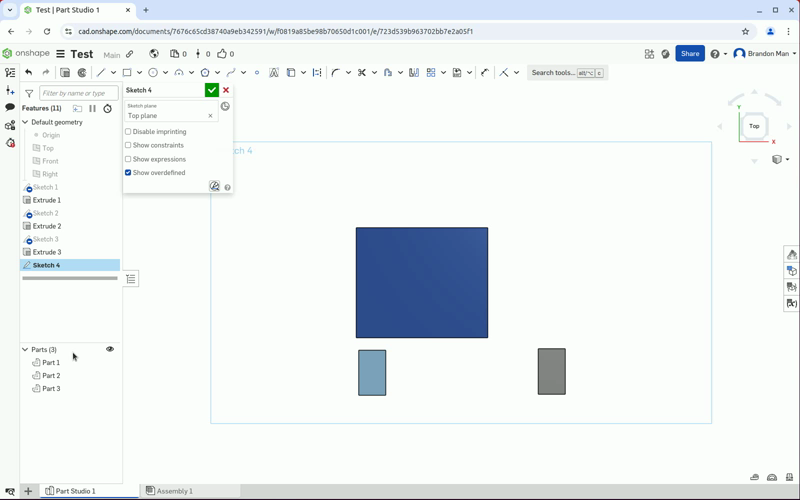
key(y)
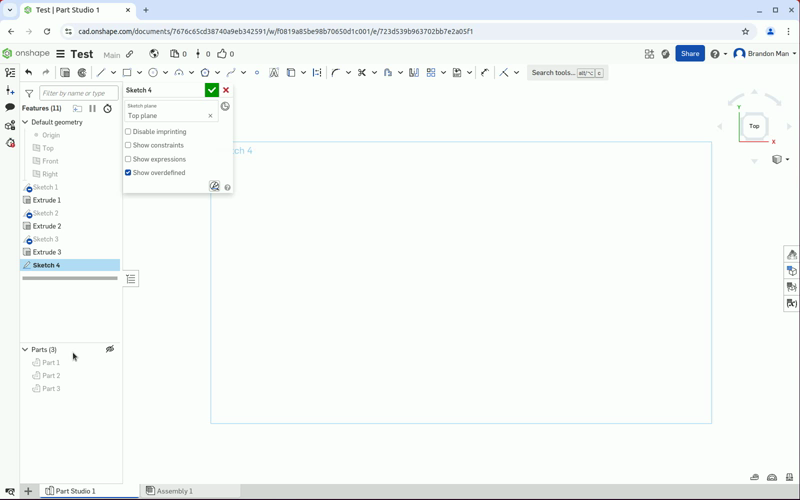
key(l)
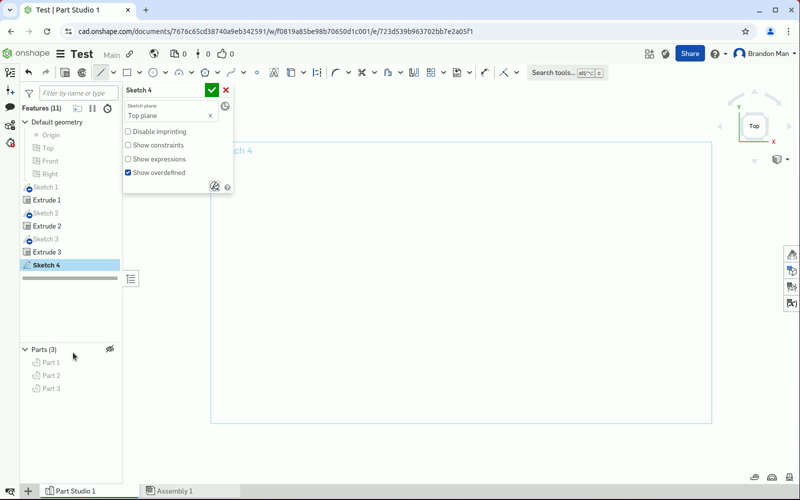
key_down(shift)
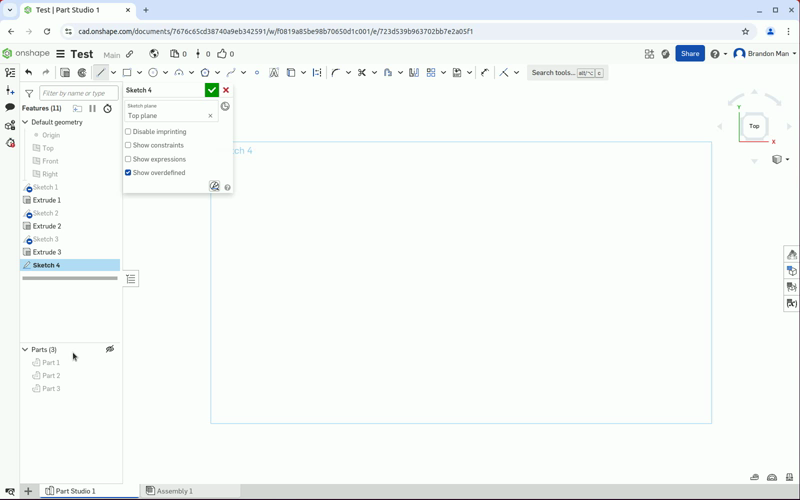
mouse_move(537, 341)
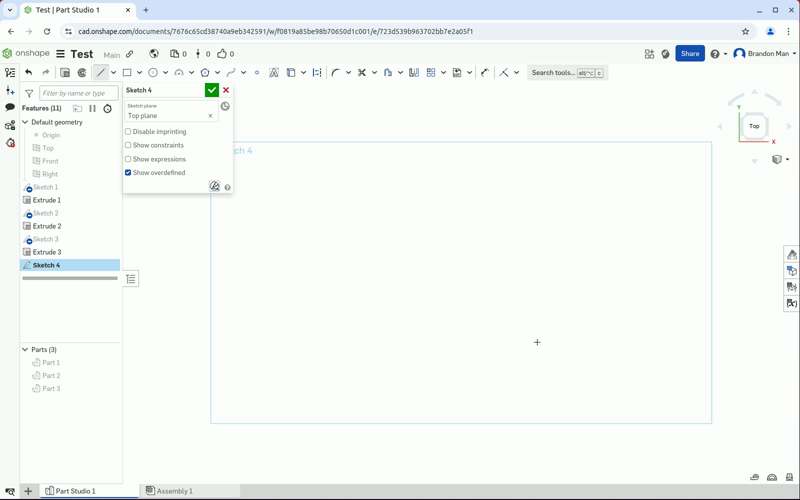
click(537, 341)
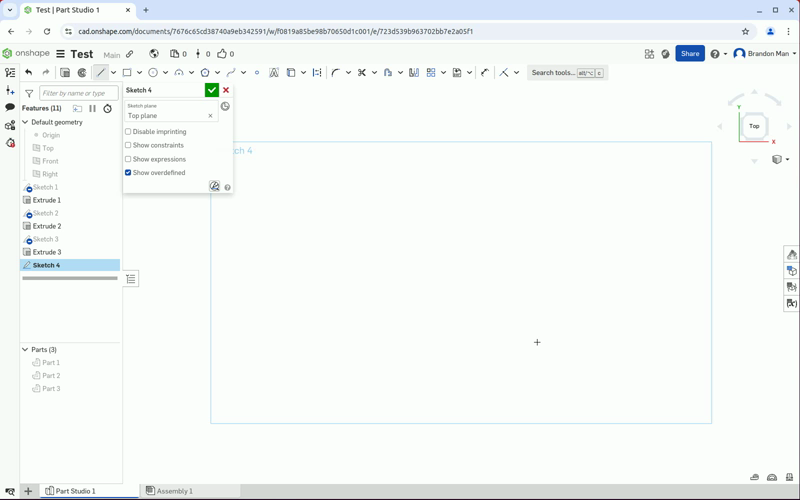
key_up(shift)
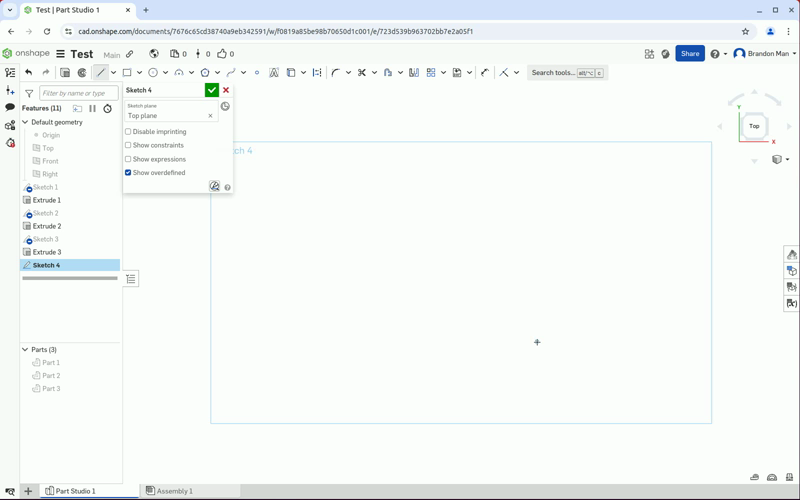
key_down(shift)
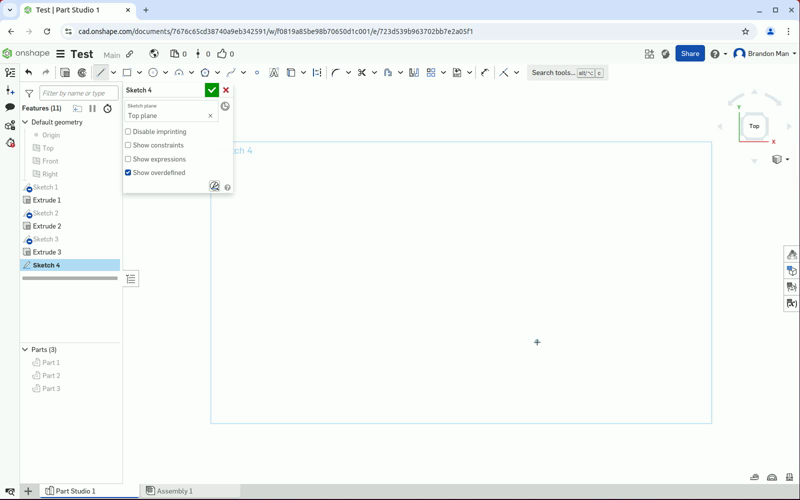
mouse_move(567, 341)
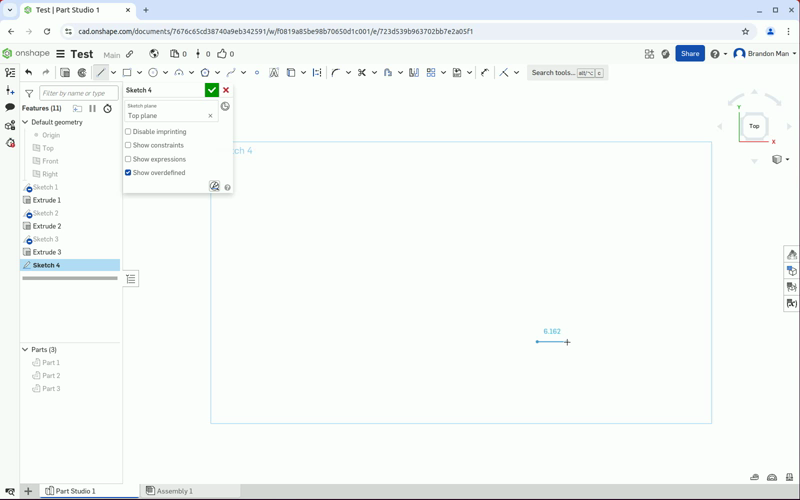
mouse_move(564, 341)
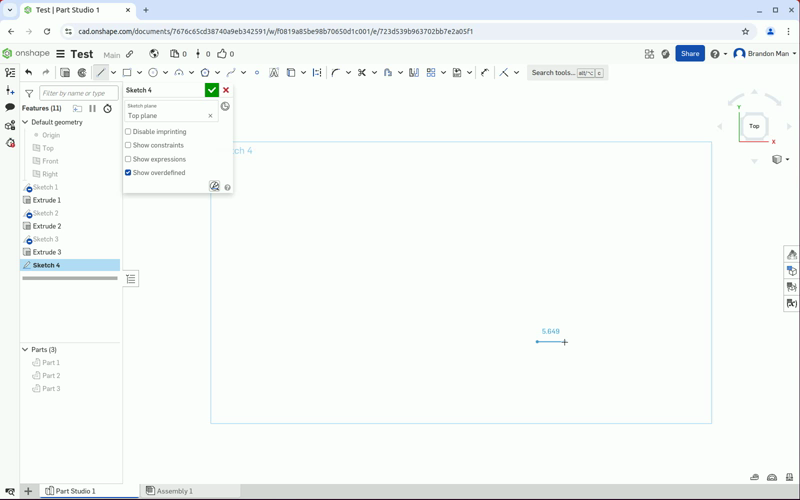
click(564, 341)
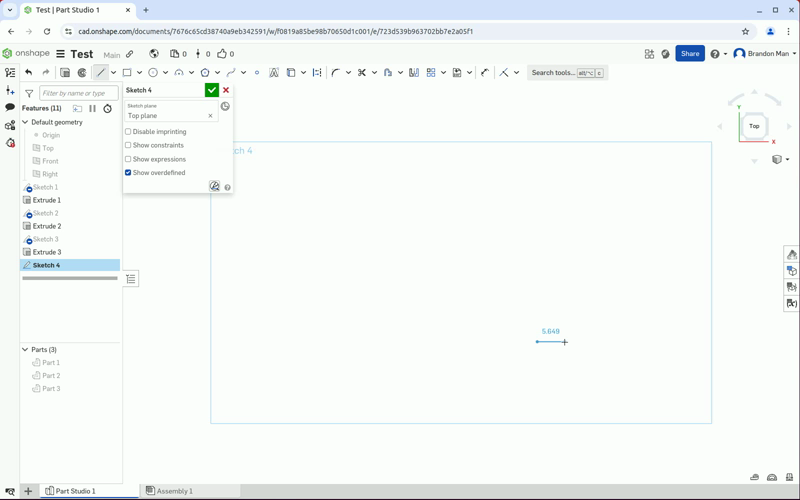
key_up(shift)
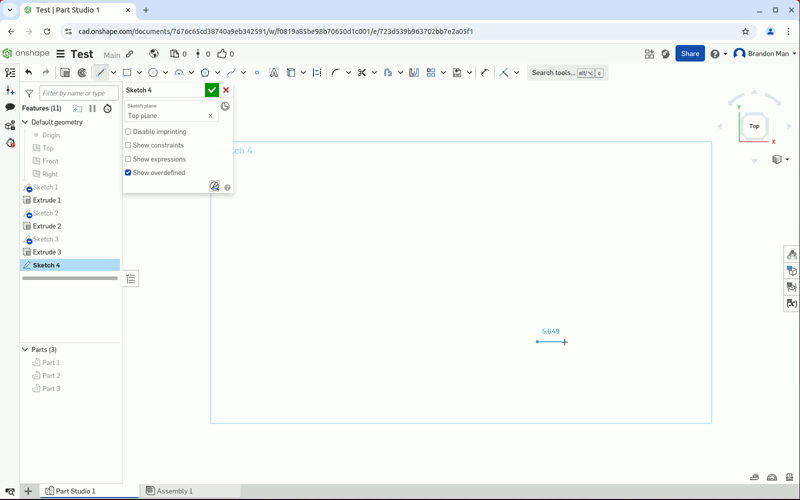
key_down(shift)
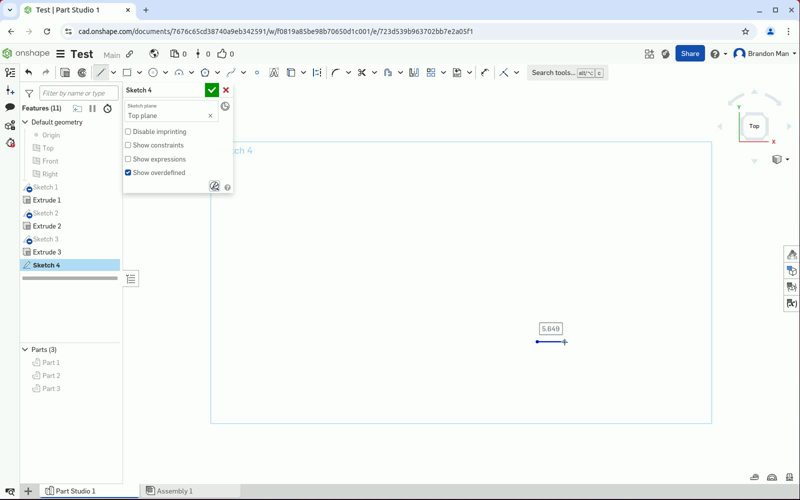
mouse_move(564, 243)
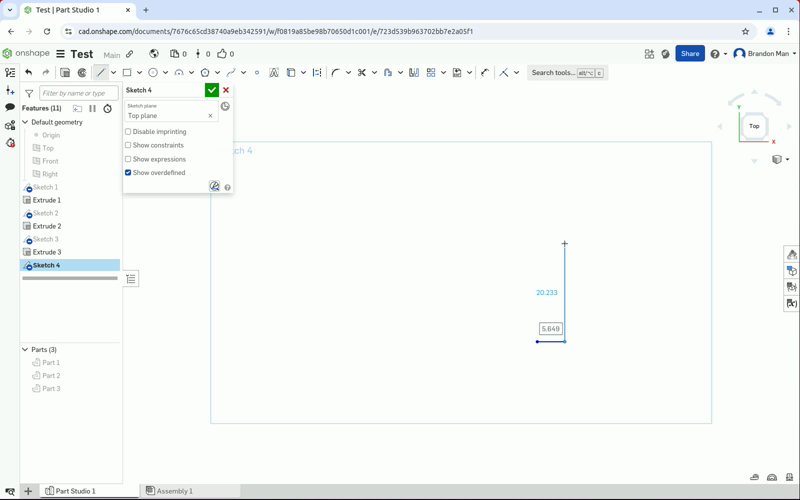
click(564, 243)
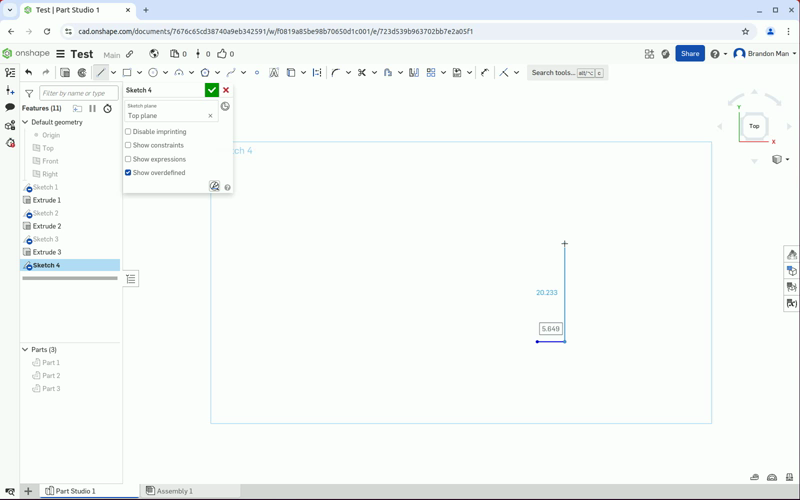
key_up(shift)
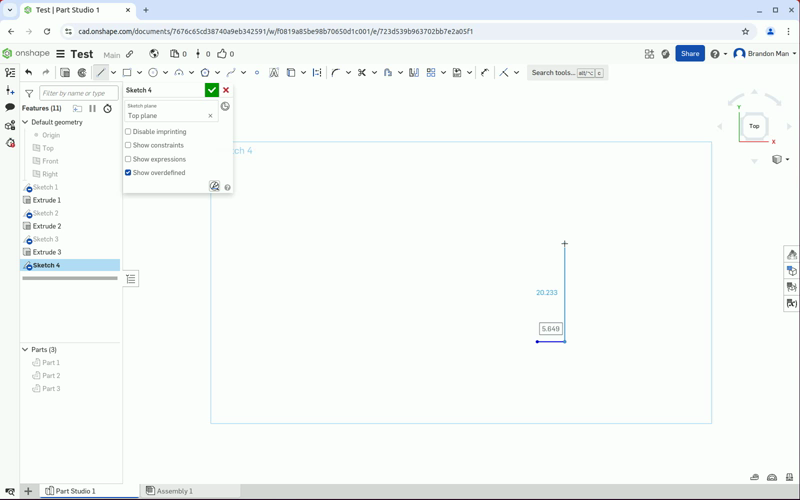
key_down(shift)
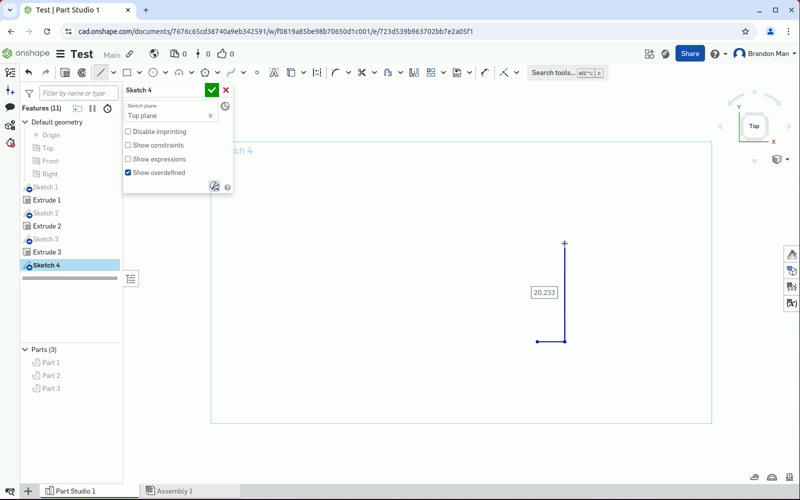
mouse_move(589, 243)
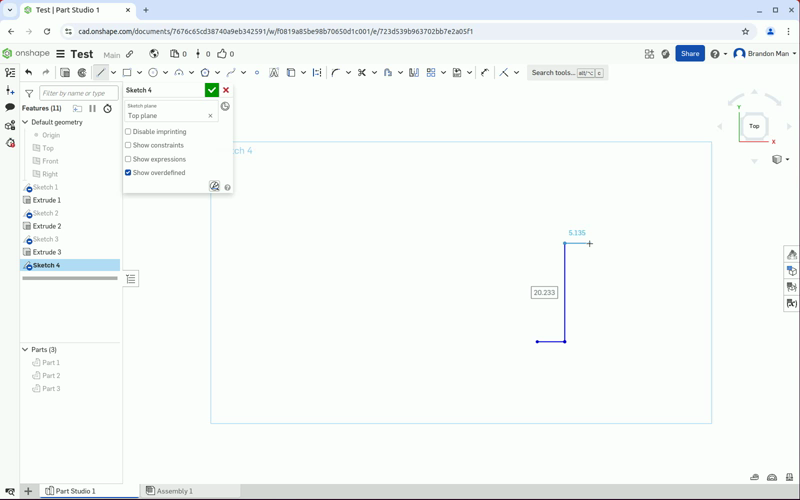
mouse_move(537, 243)
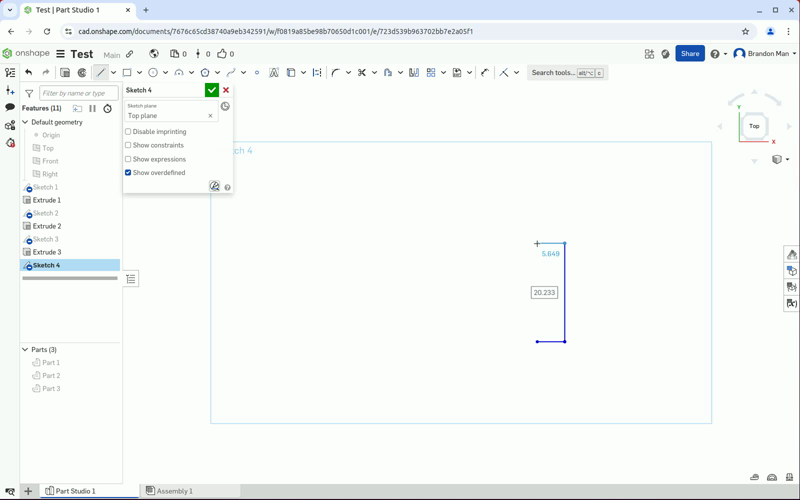
click(537, 243)
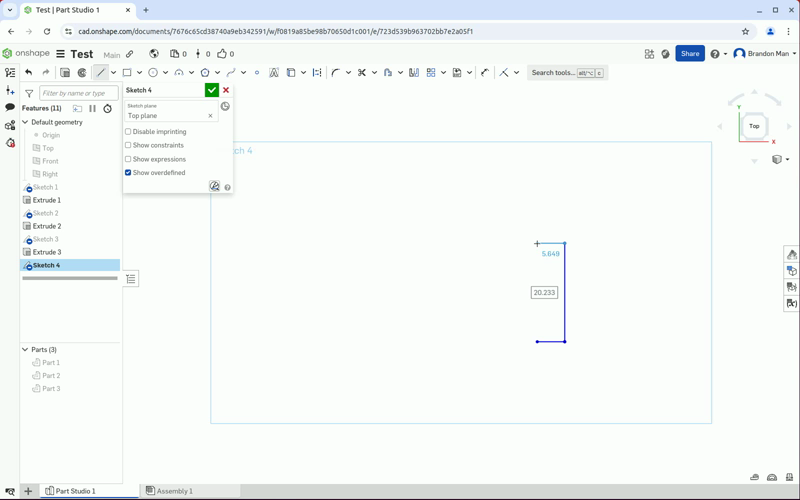
key_up(shift)
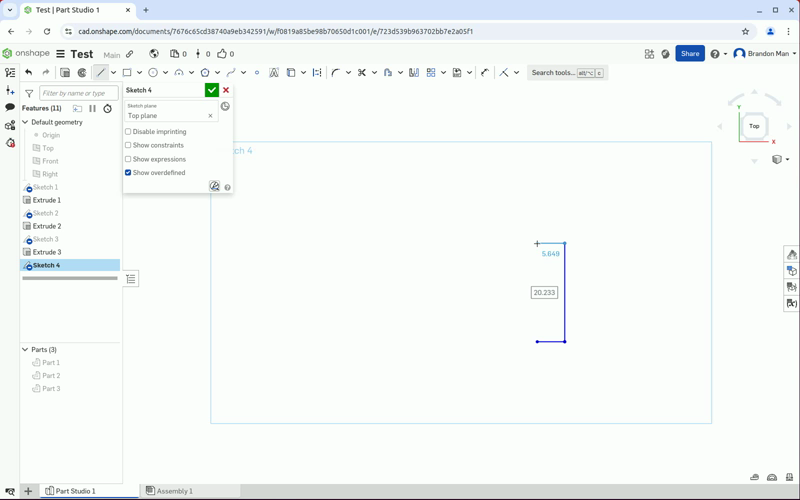
key_down(shift)
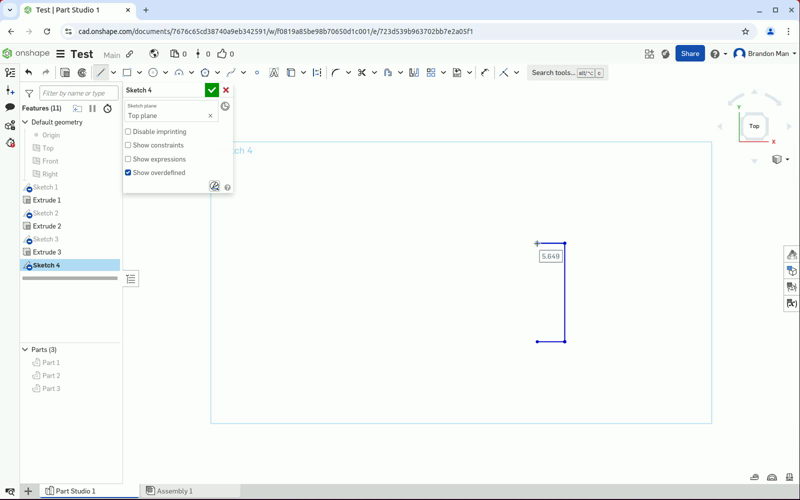
mouse_move(537, 341)
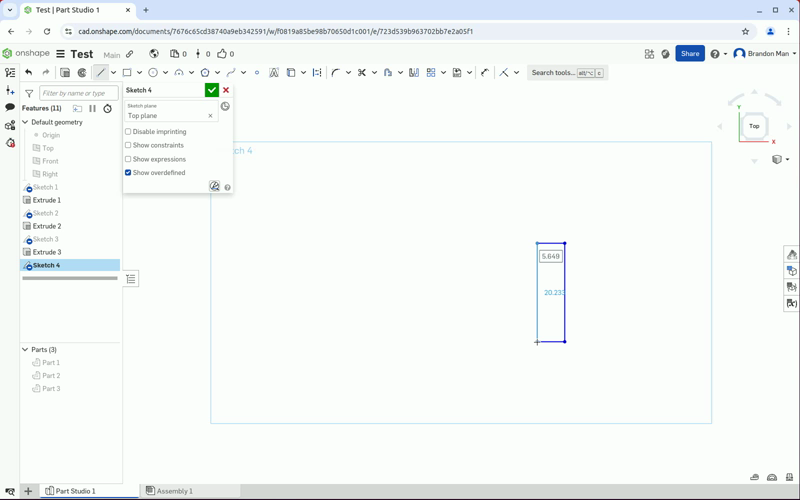
key_up(shift)
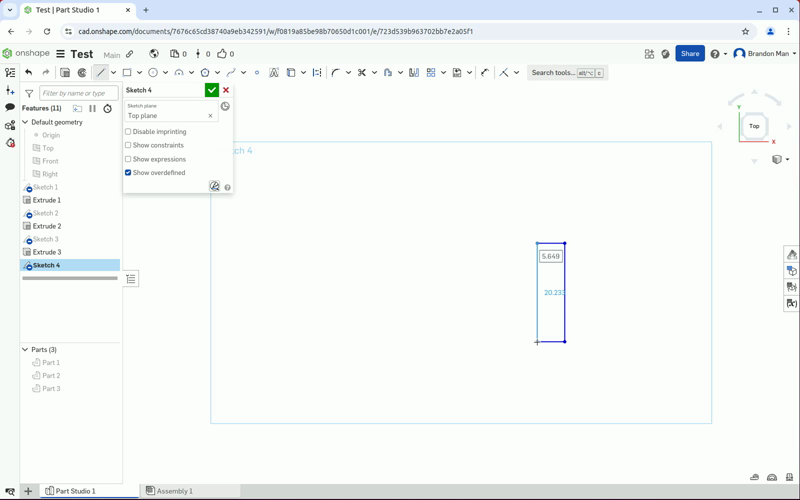
click(537, 341)
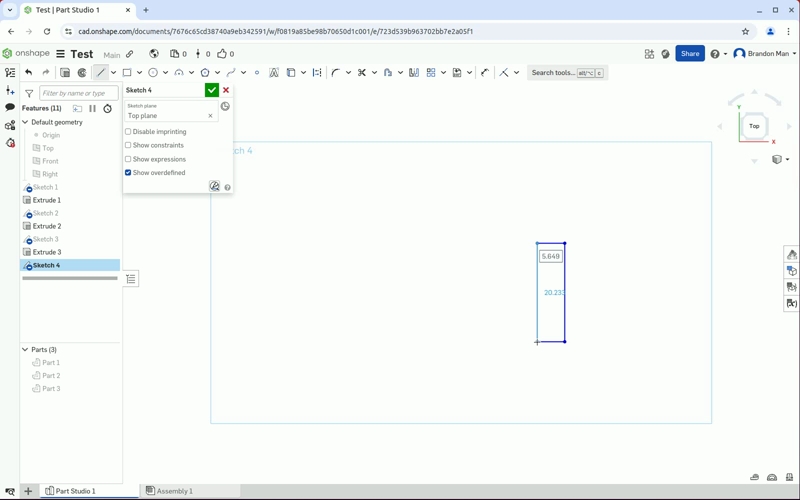
key(esc)
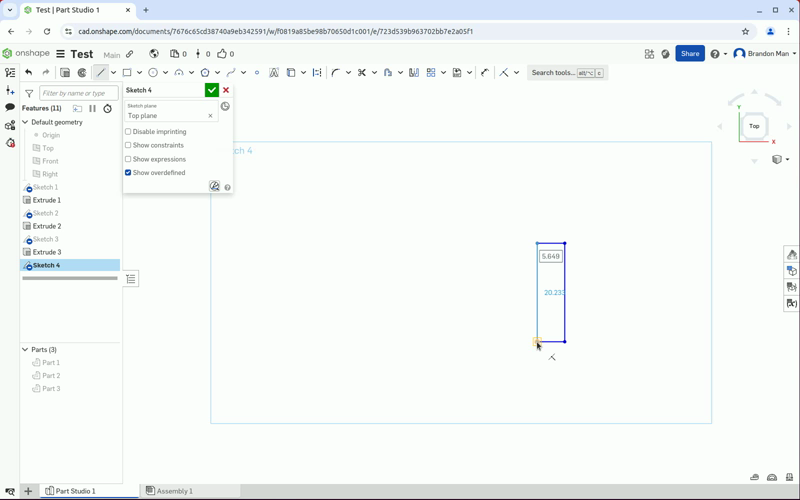
mouse_move(554, 302)
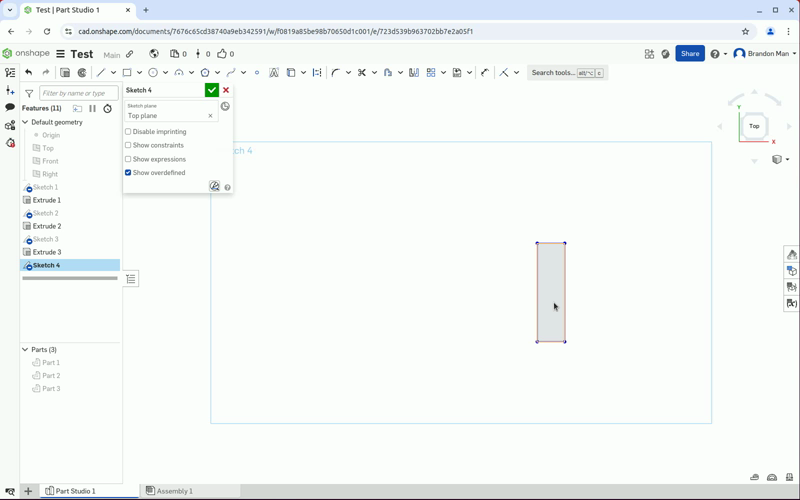
click(554, 302)
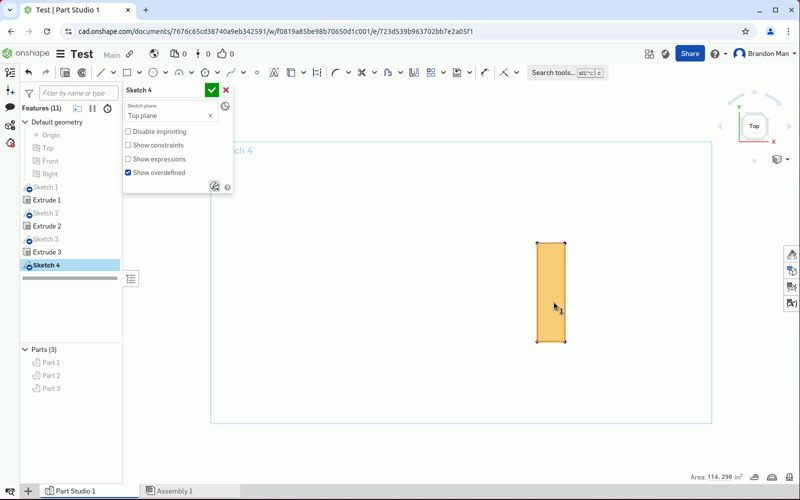
mouse_move(73, 352)
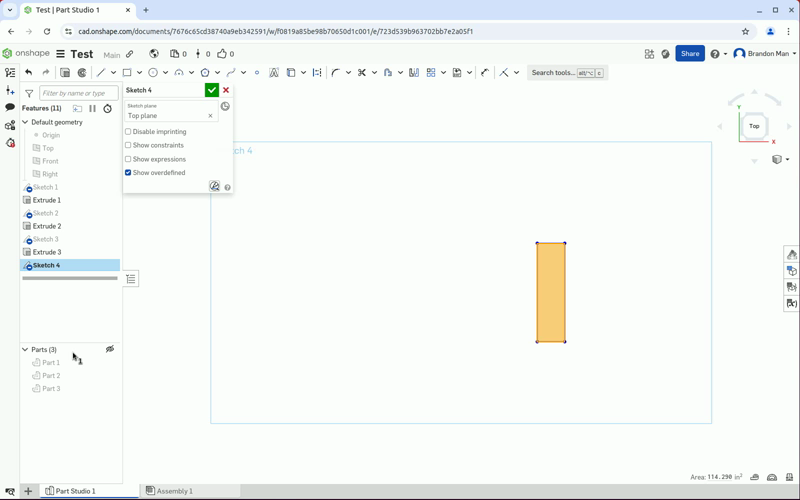
key(shift+y)
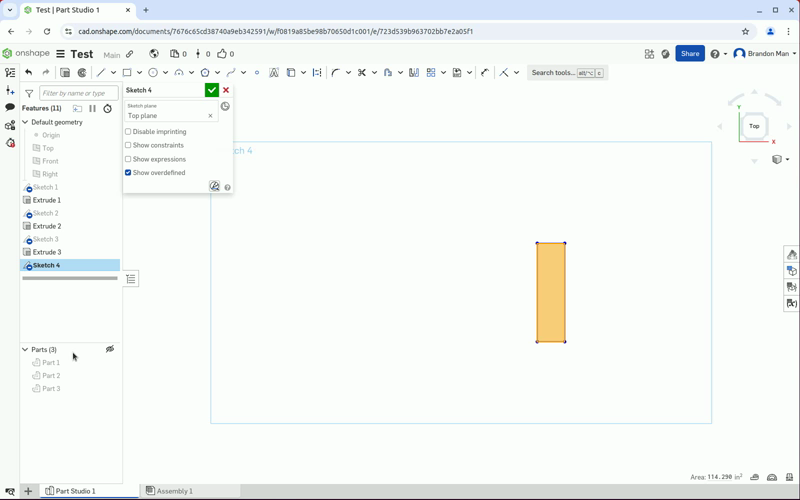
key(shift+e)
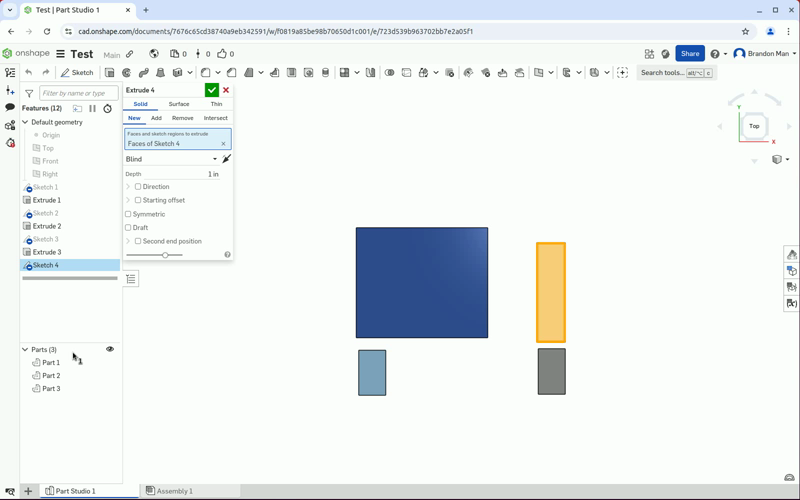
mouse_move(143, 106)
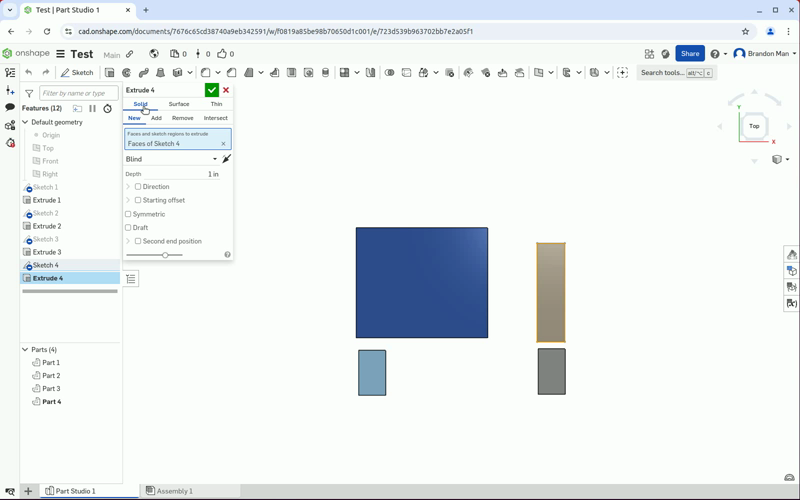
click(143, 106)
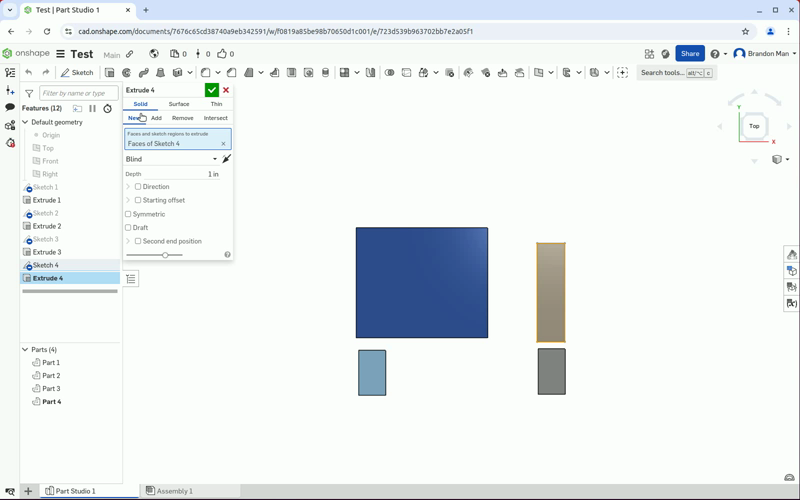
mouse_move(137, 120)
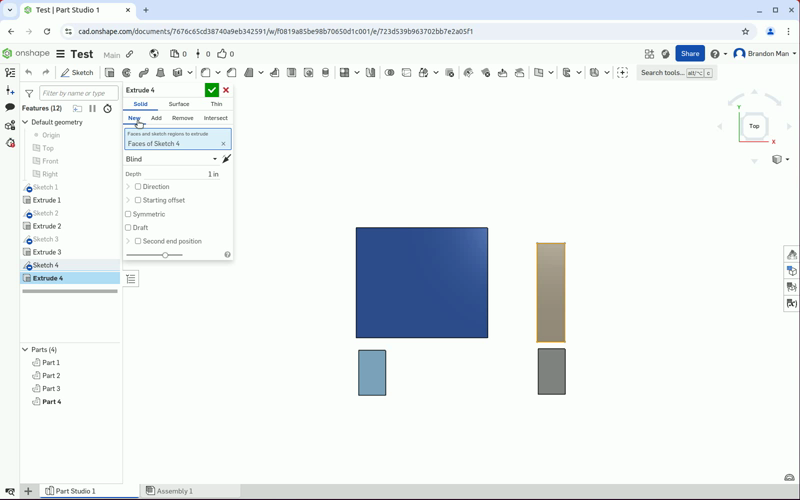
click(137, 120)
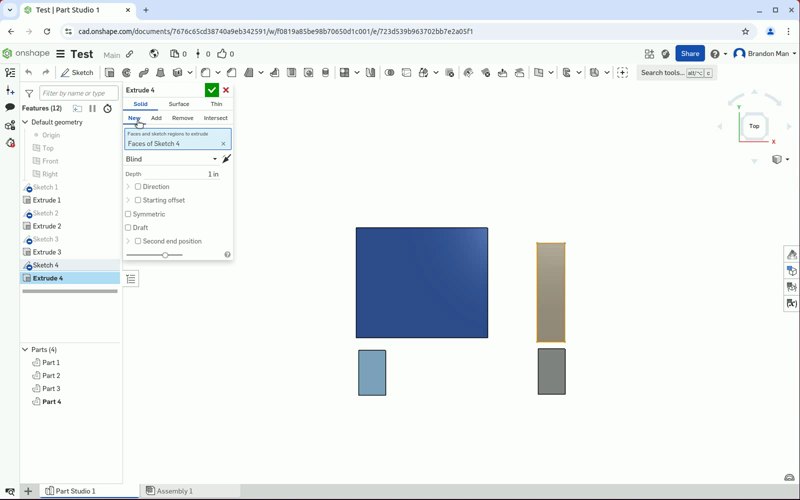
key(tab, 4)
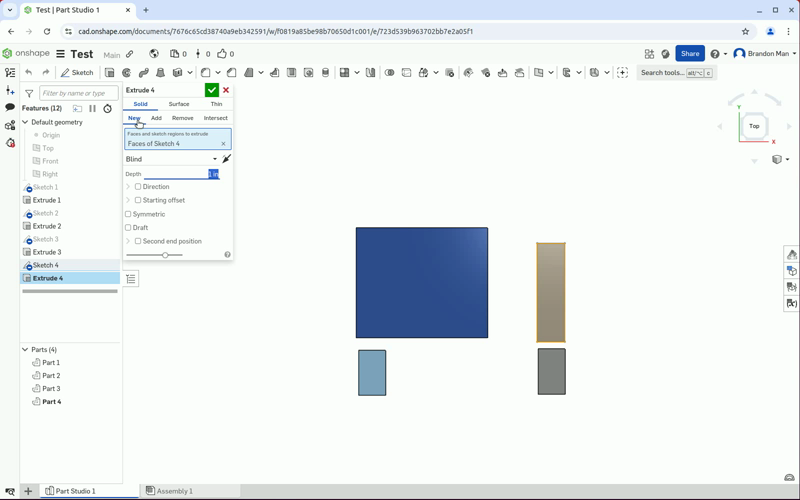
text(12.998)
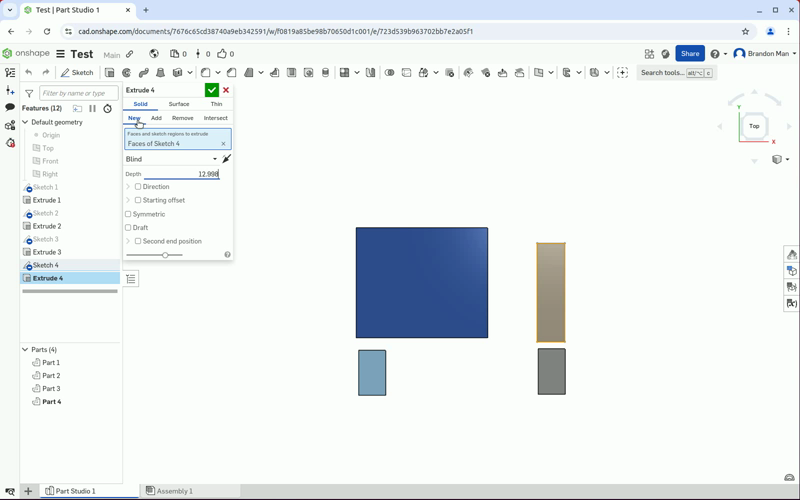
key(enter)
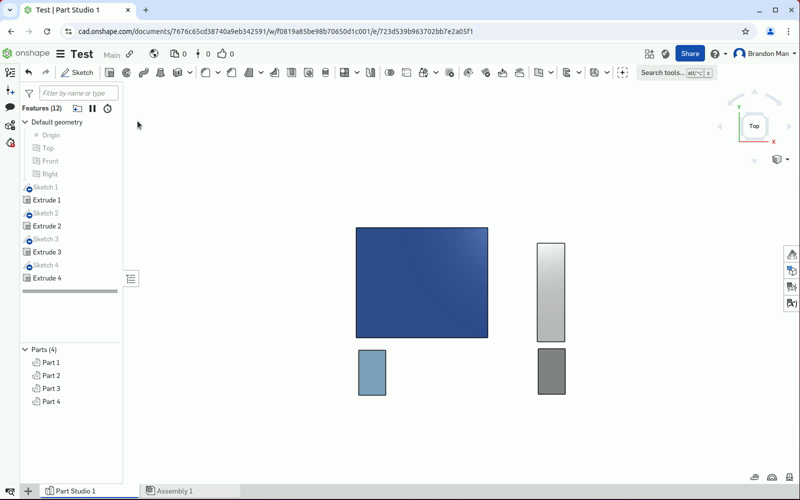
key(shift+h)
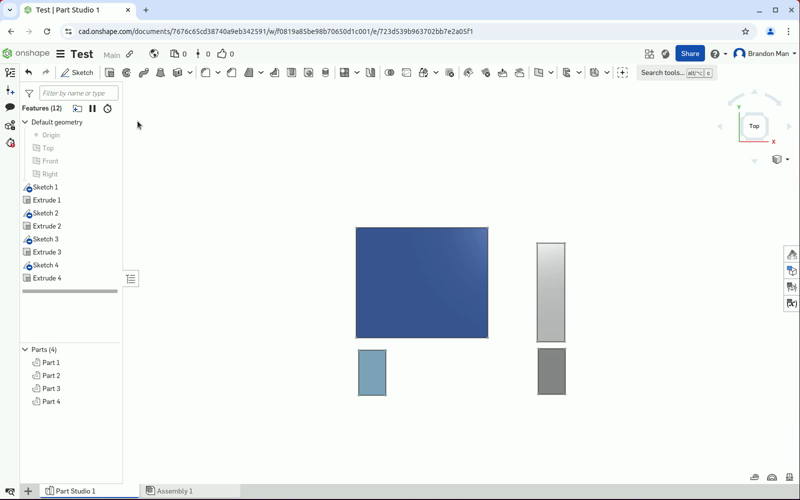
key(shift+h)
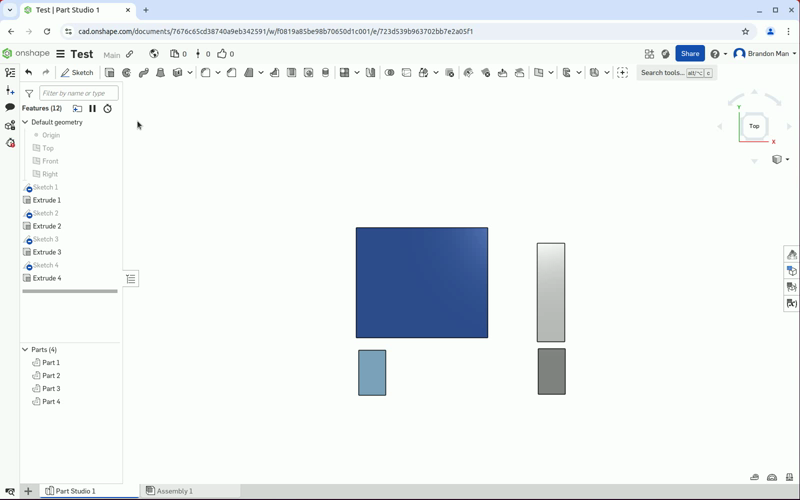
mouse_move(73, 189)
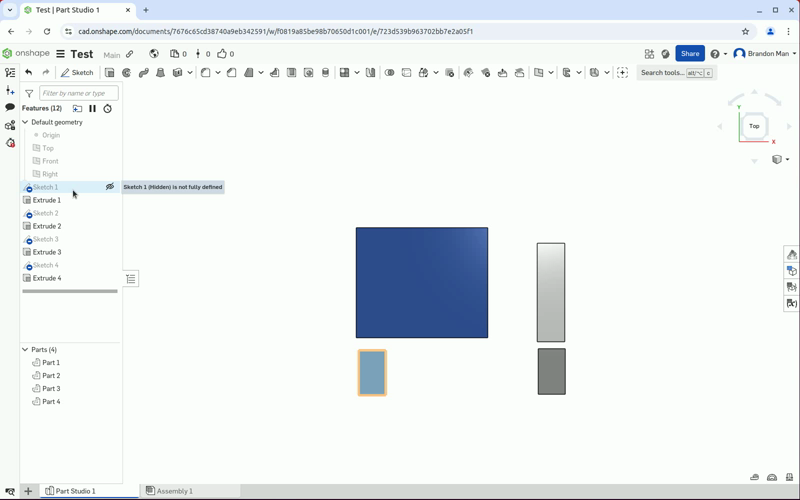
click(73, 189)
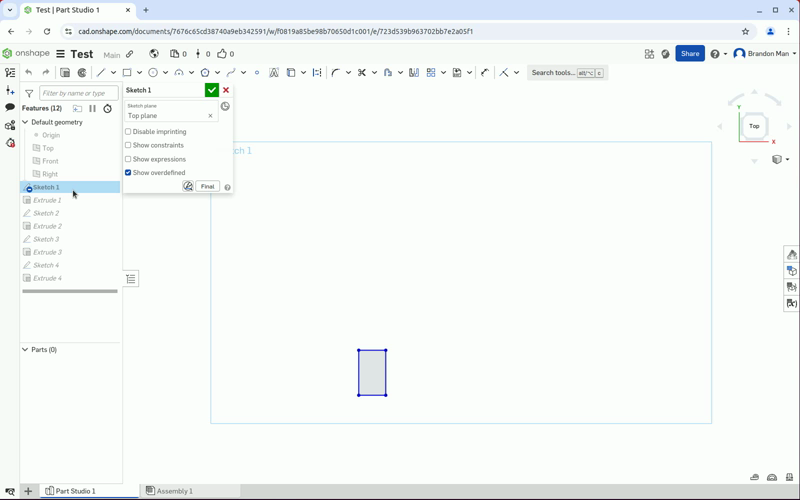
mouse_move(229, 92)
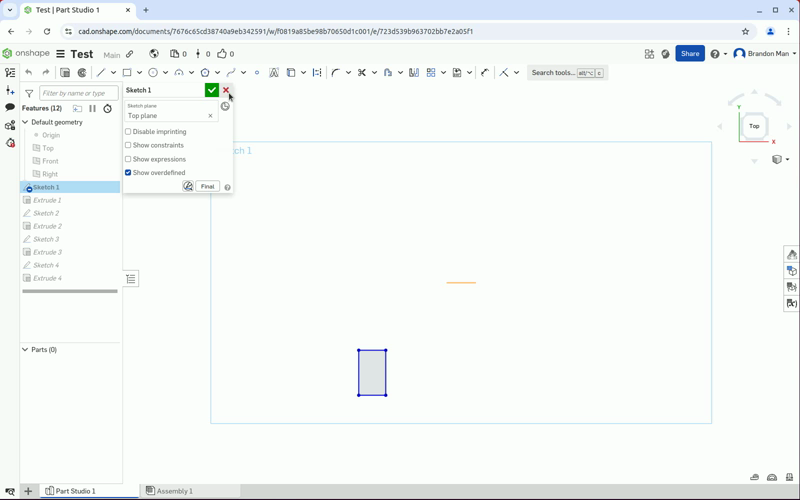
click(229, 92)
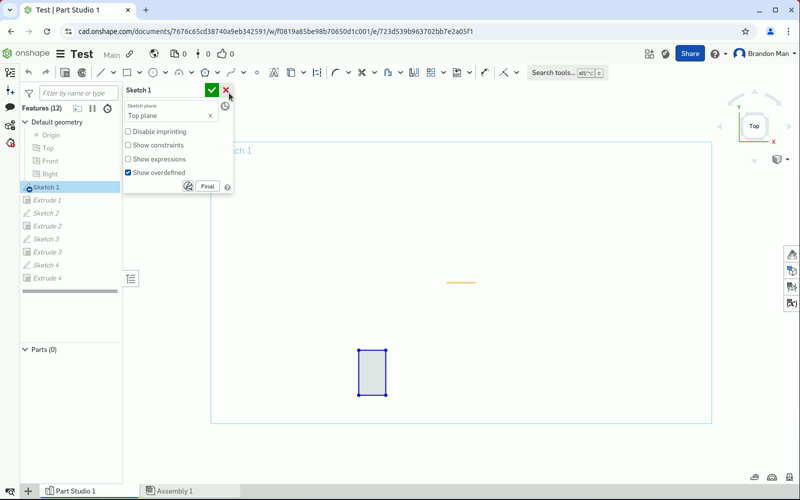
key(shift+s)
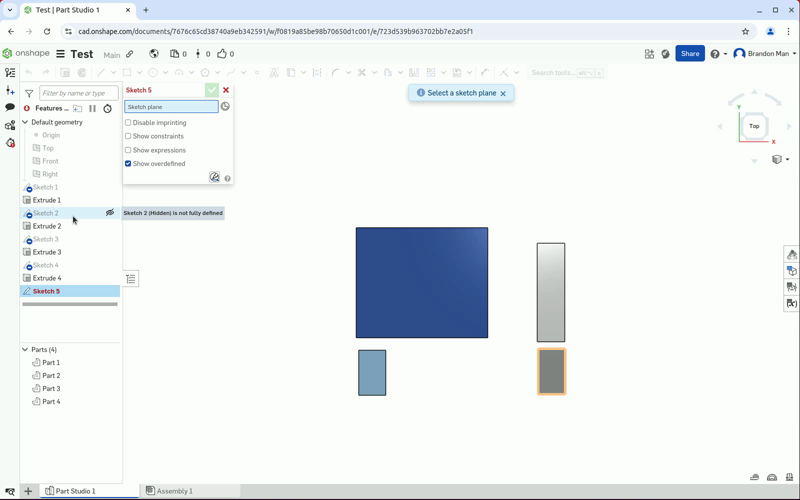
scroll(3)
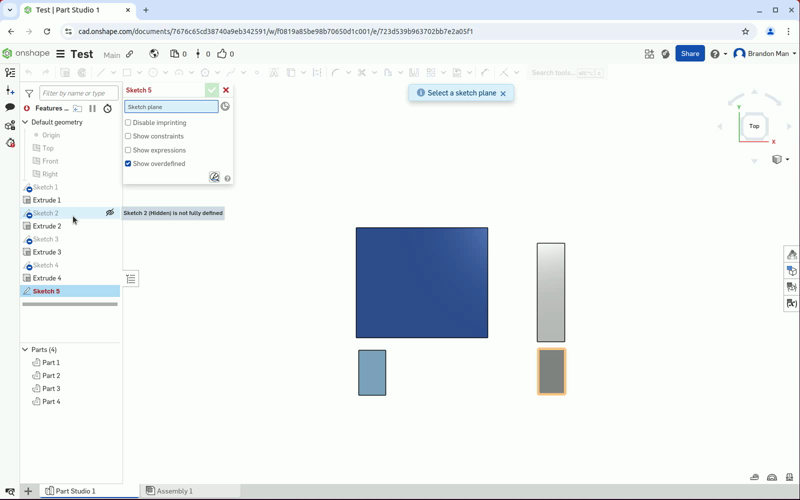
mouse_move(73, 150)
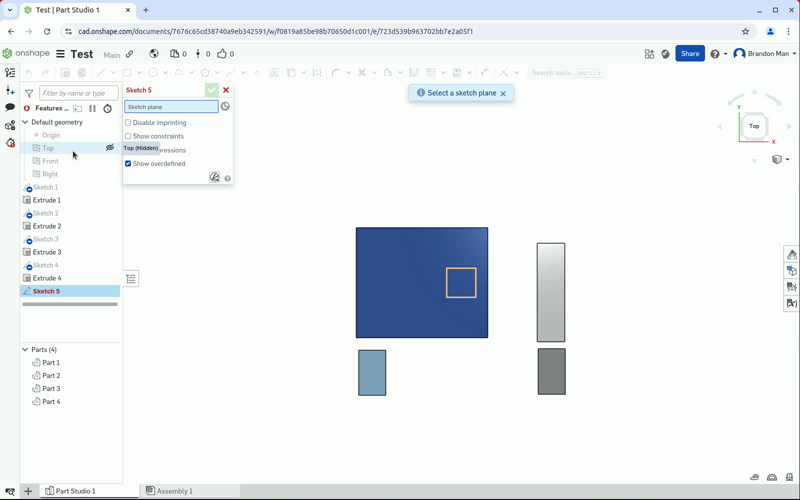
click(73, 150)
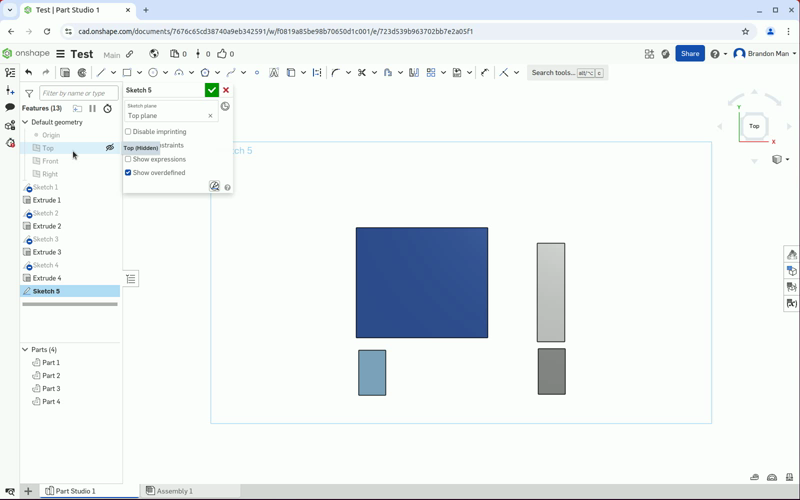
mouse_move(73, 352)
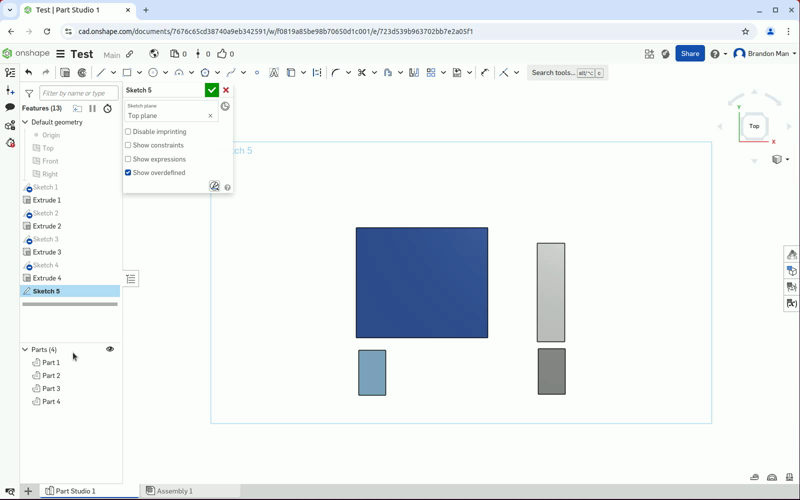
key(y)
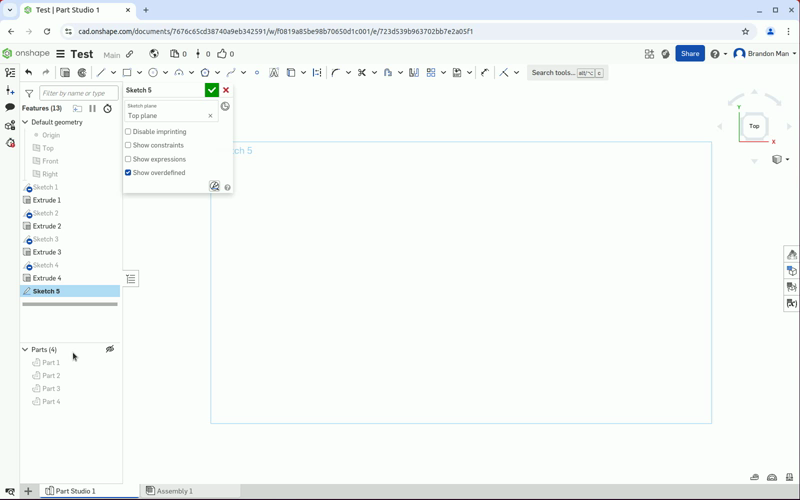
key(l)
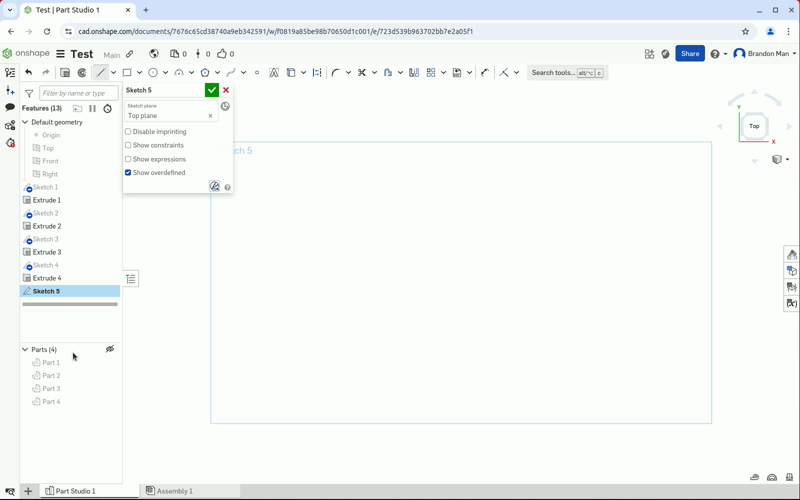
key_down(shift)
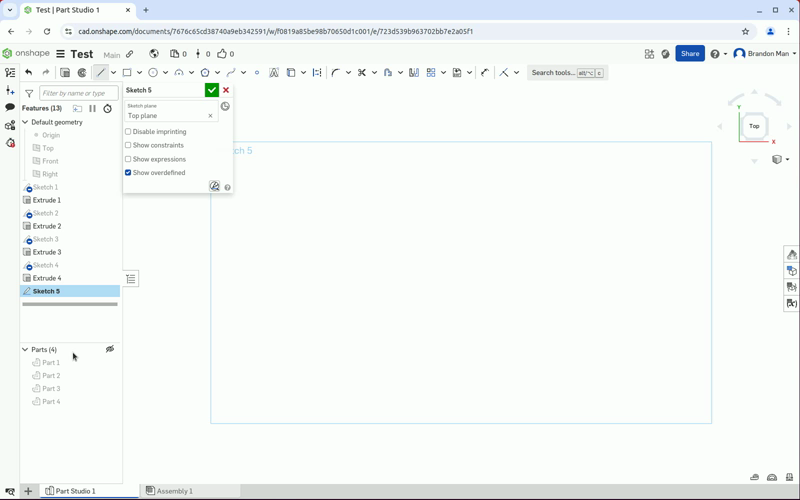
mouse_move(362, 218)
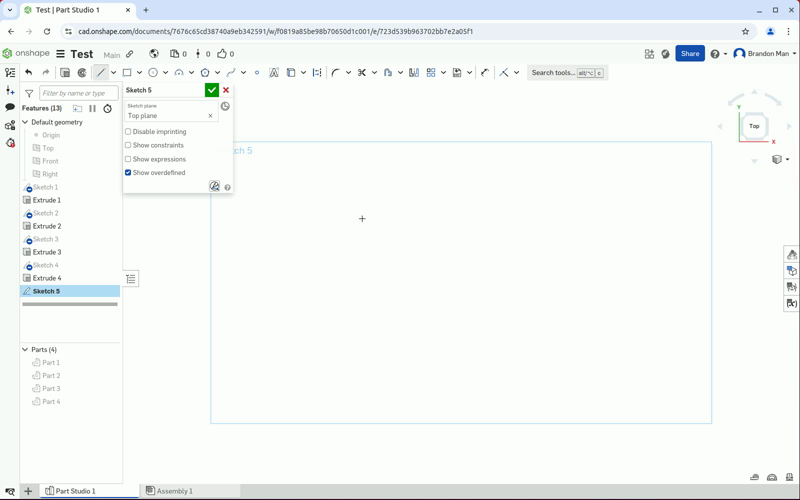
click(362, 218)
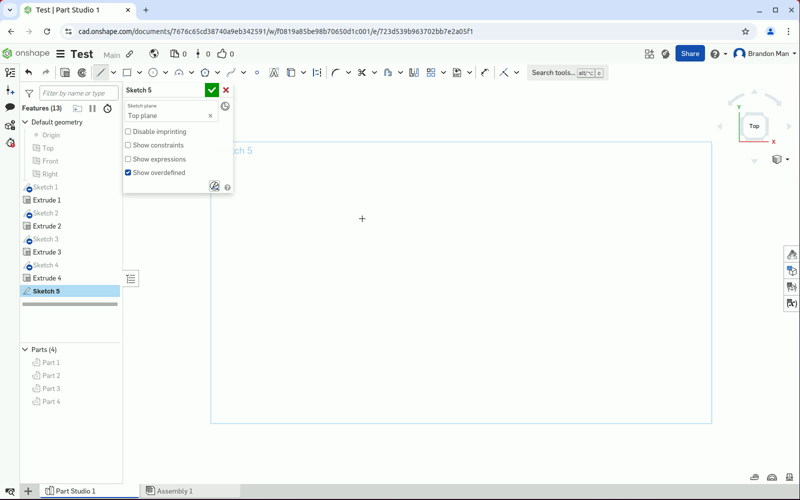
key_up(shift)
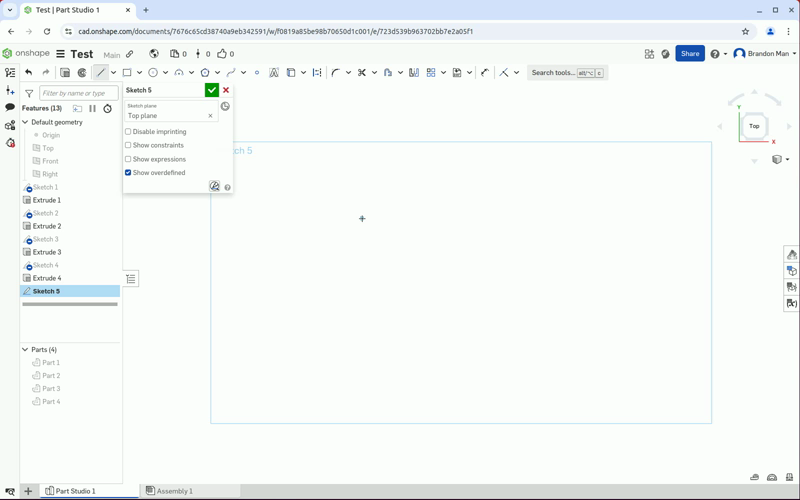
key_down(shift)
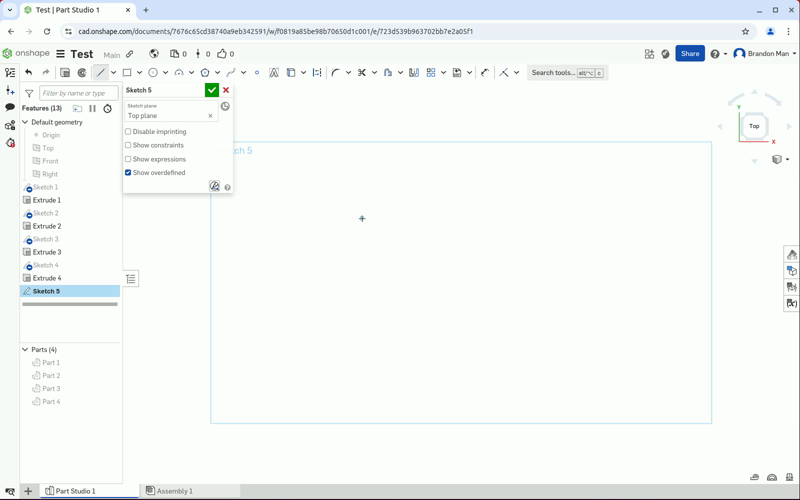
mouse_move(392, 218)
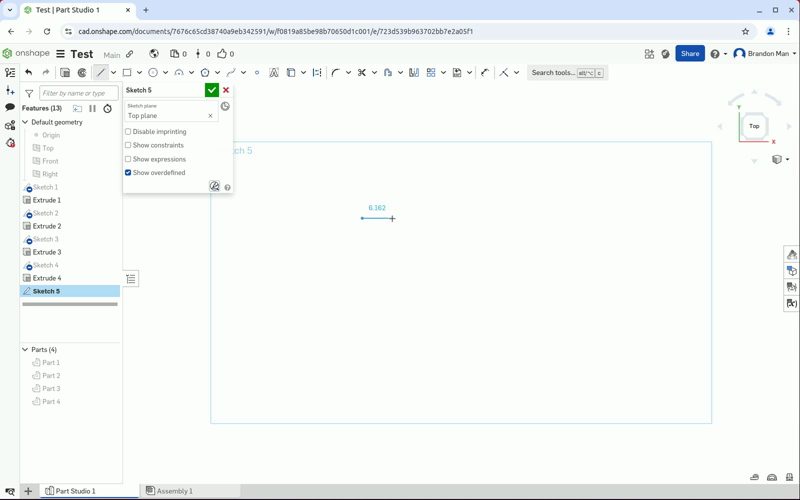
mouse_move(402, 218)
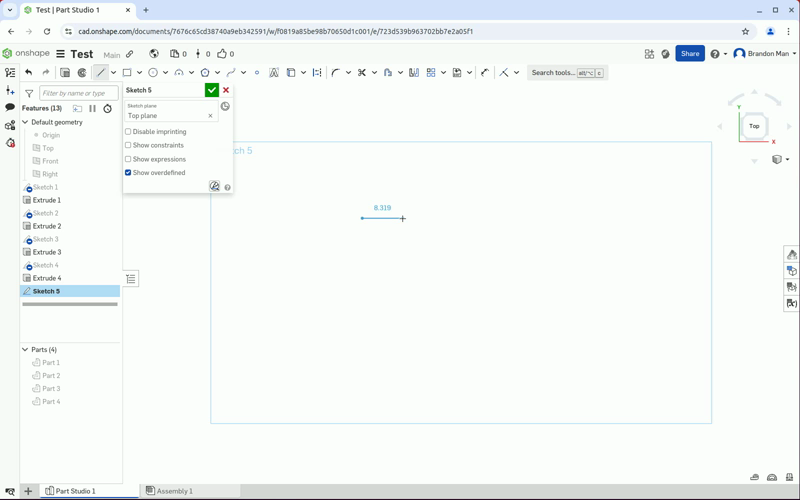
click(402, 218)
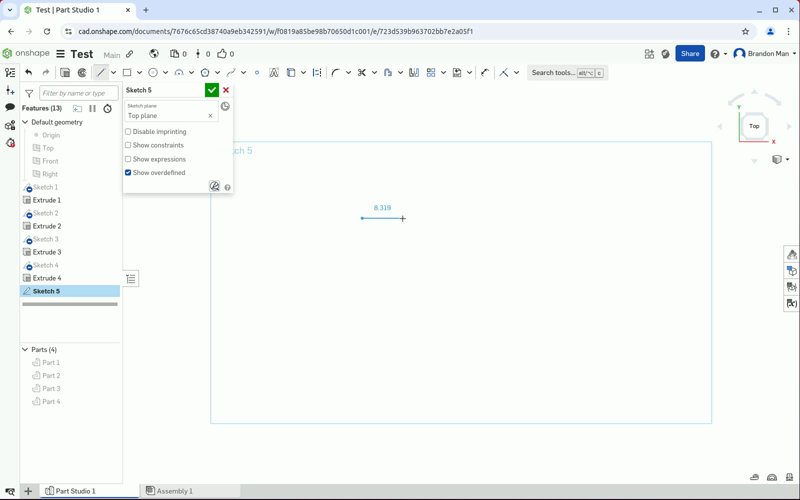
key_up(shift)
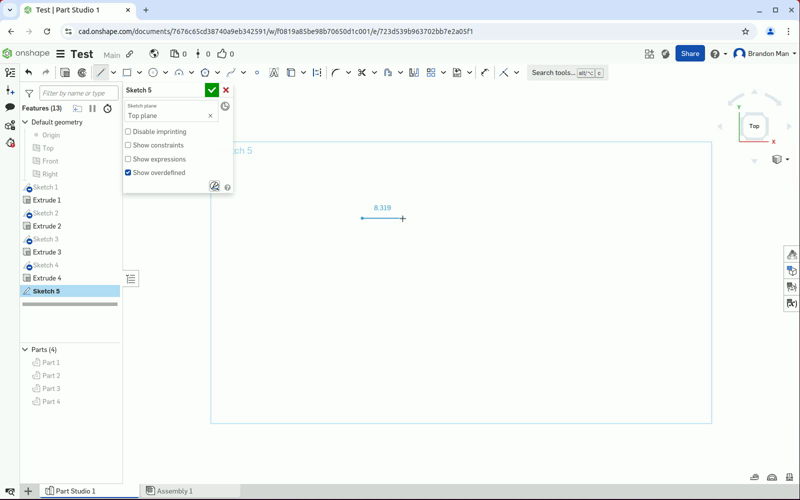
key_down(shift)
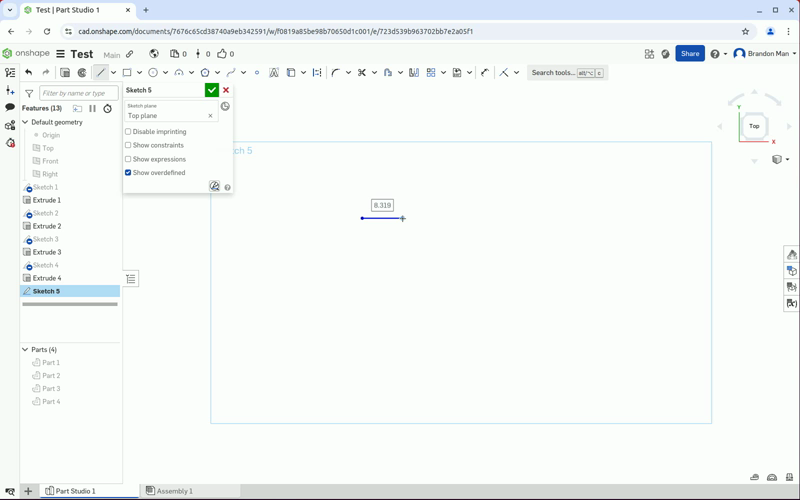
mouse_move(432, 218)
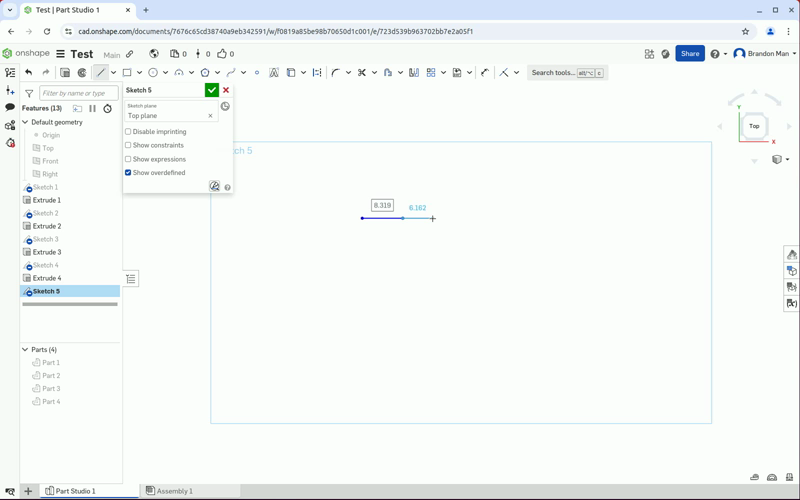
mouse_move(402, 170)
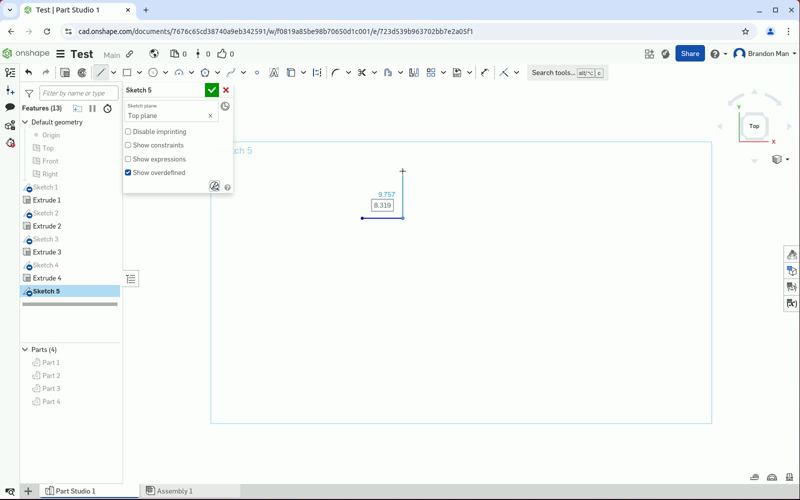
click(402, 170)
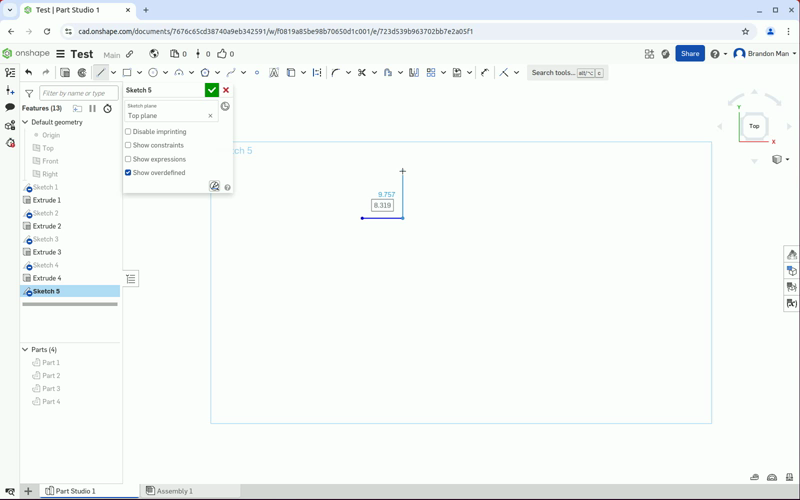
key_up(shift)
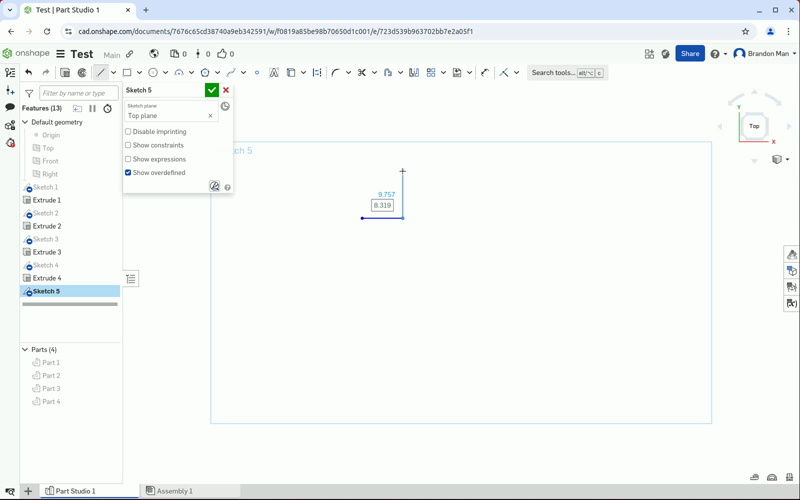
key_down(shift)
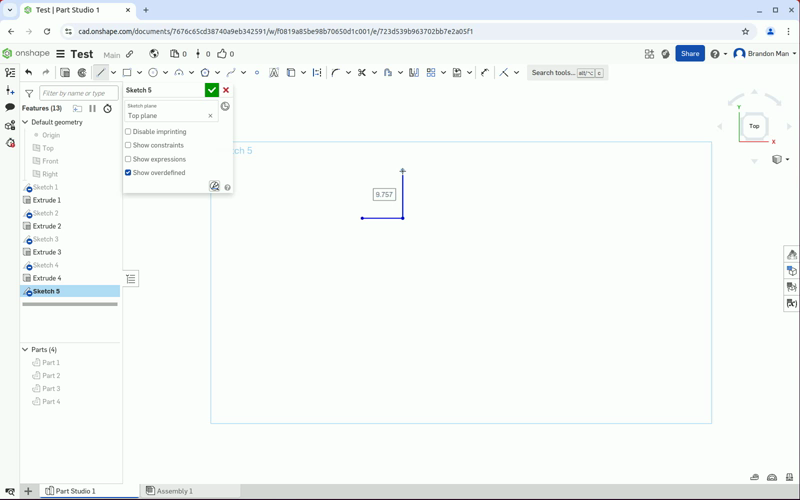
mouse_move(432, 170)
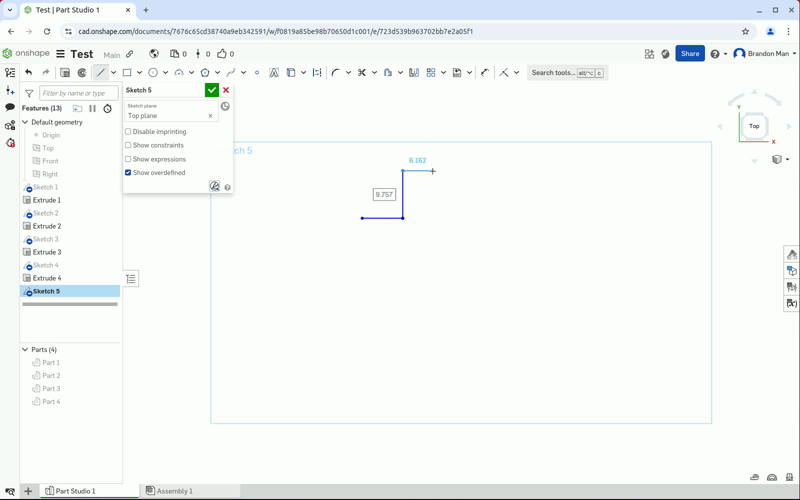
mouse_move(362, 170)
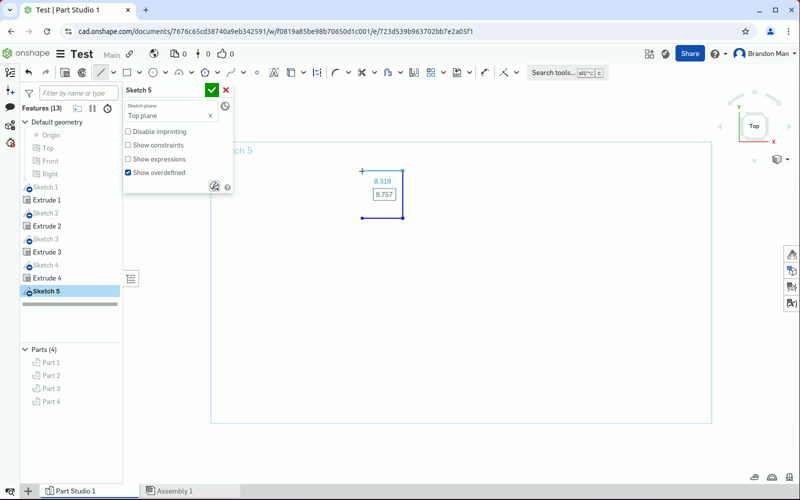
click(362, 170)
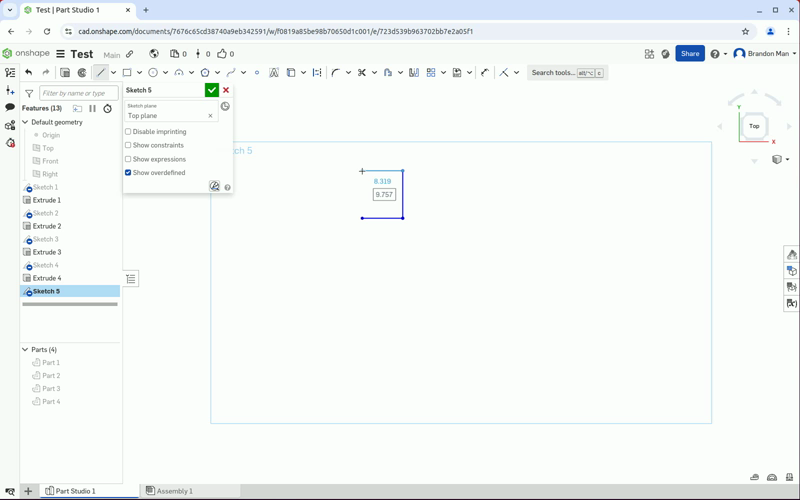
key_up(shift)
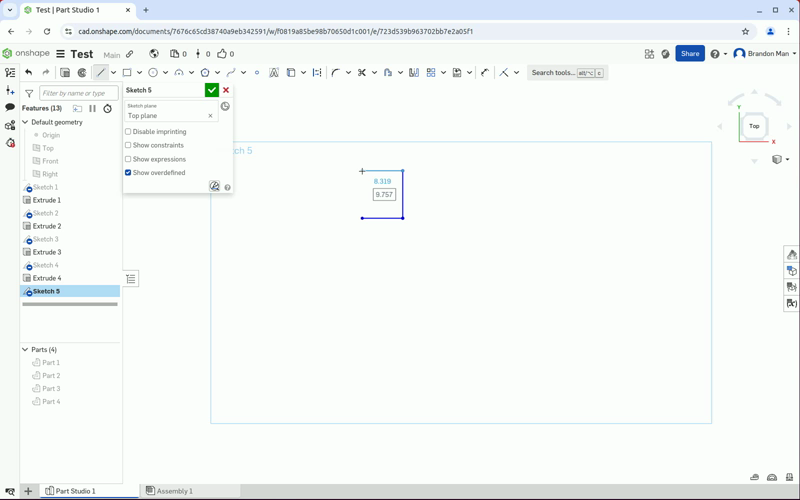
mouse_move(392, 170)
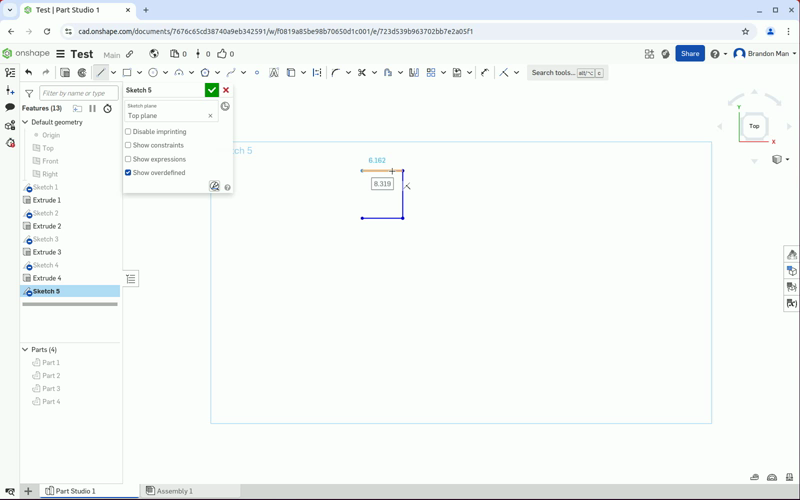
key_down(shift)
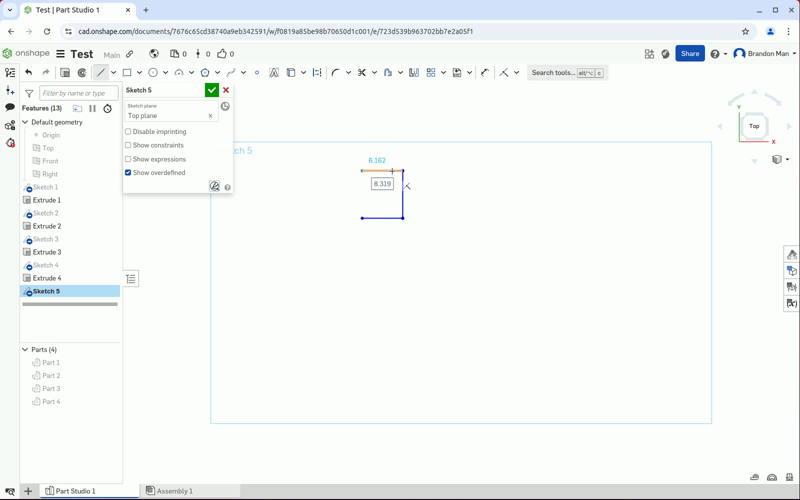
mouse_move(362, 218)
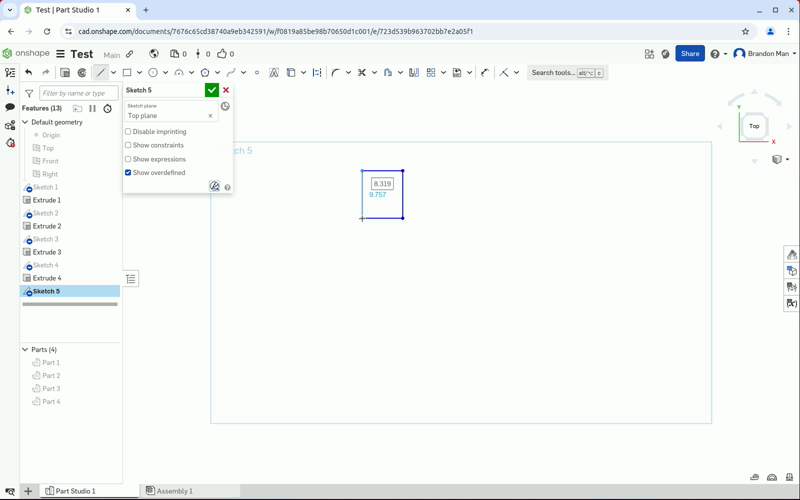
key_up(shift)
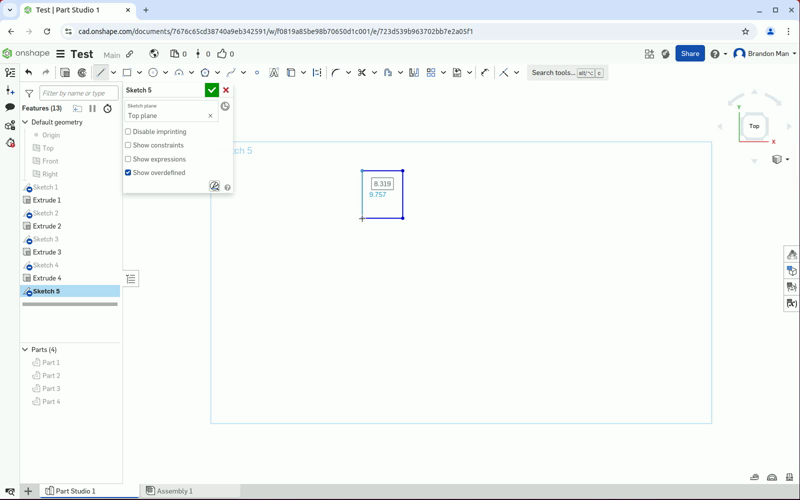
click(362, 218)
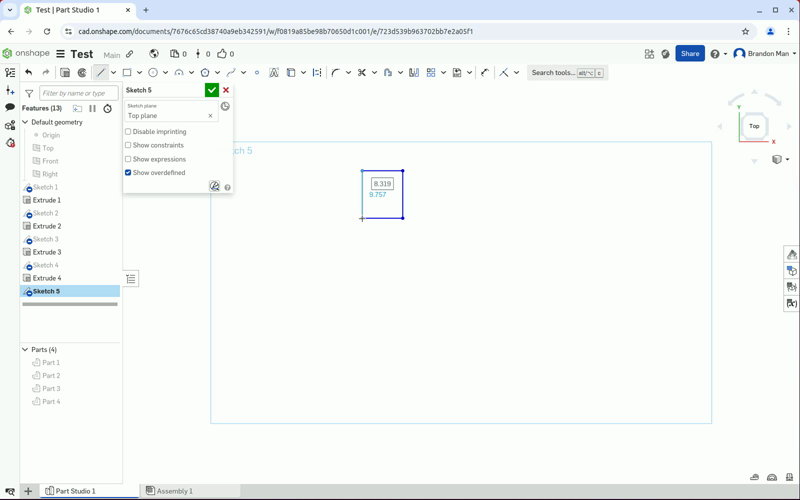
key(esc)
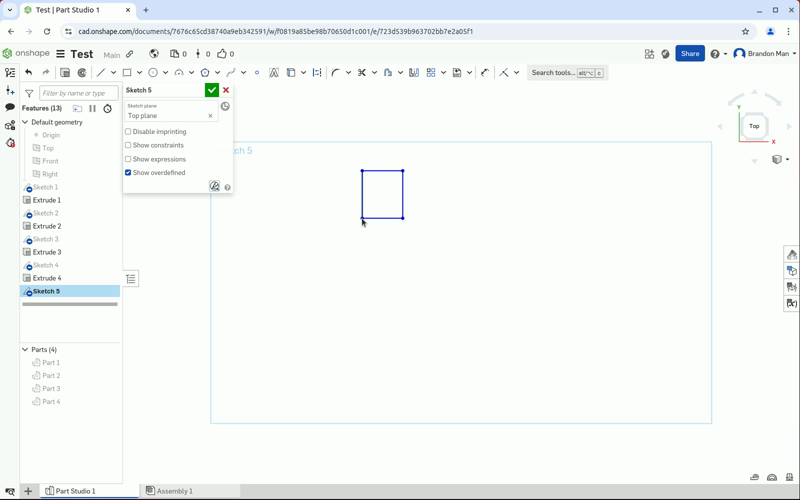
mouse_move(399, 212)
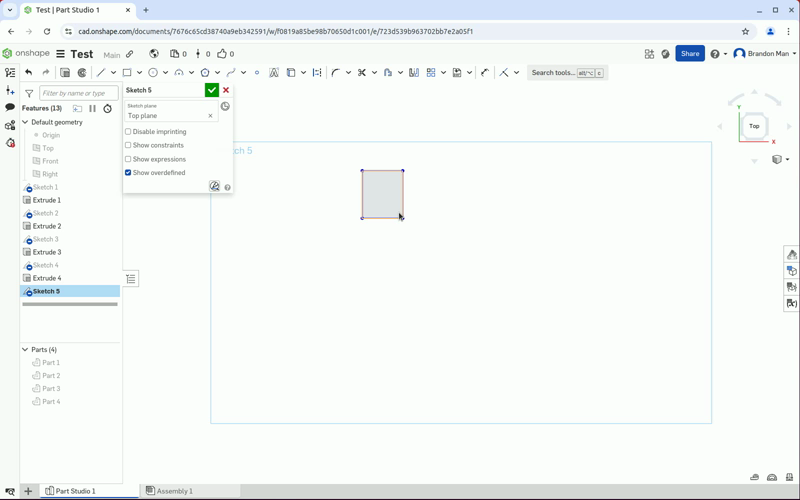
click(399, 212)
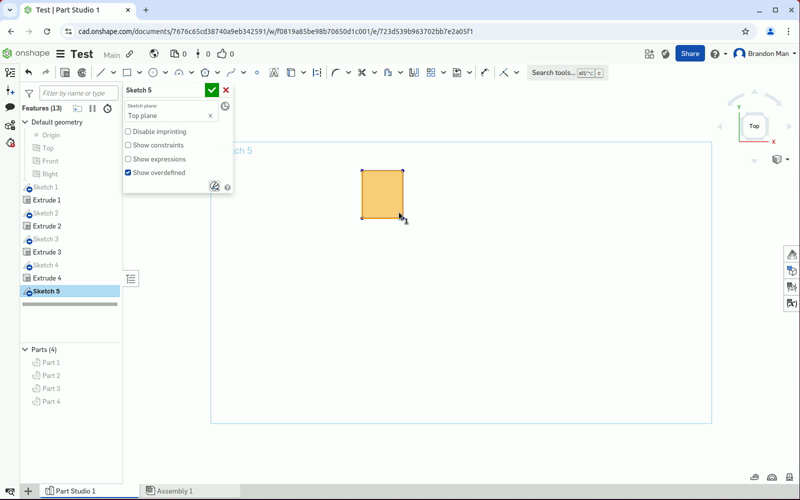
mouse_move(73, 352)
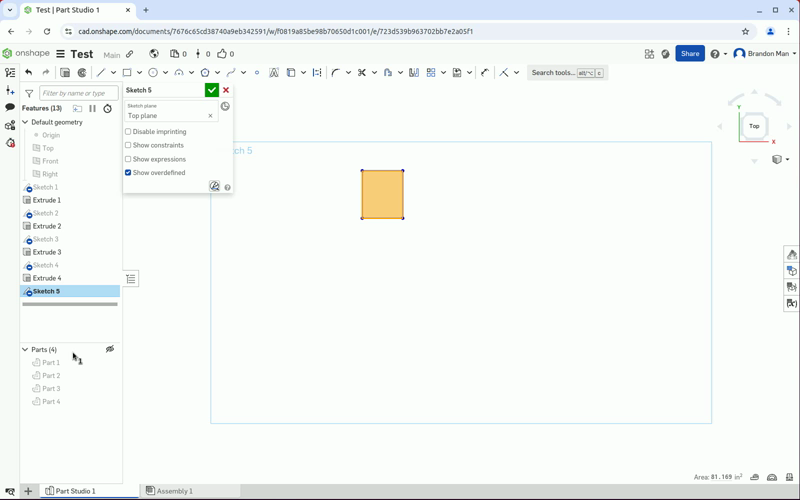
key(shift+y)
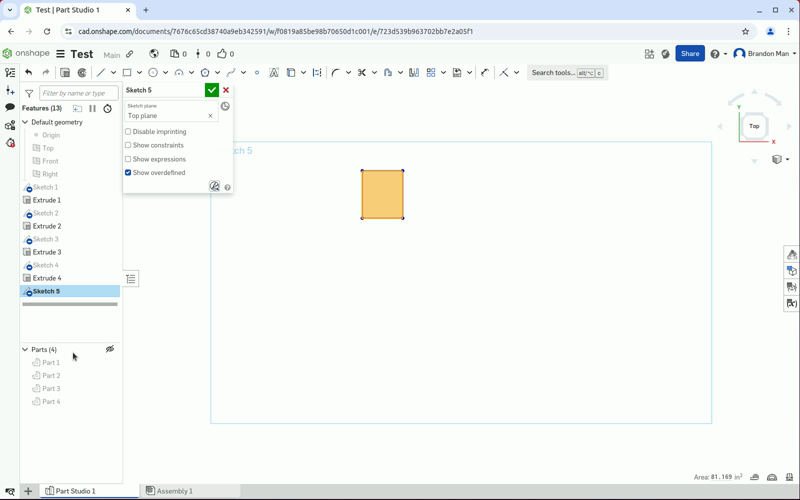
key(shift+e)
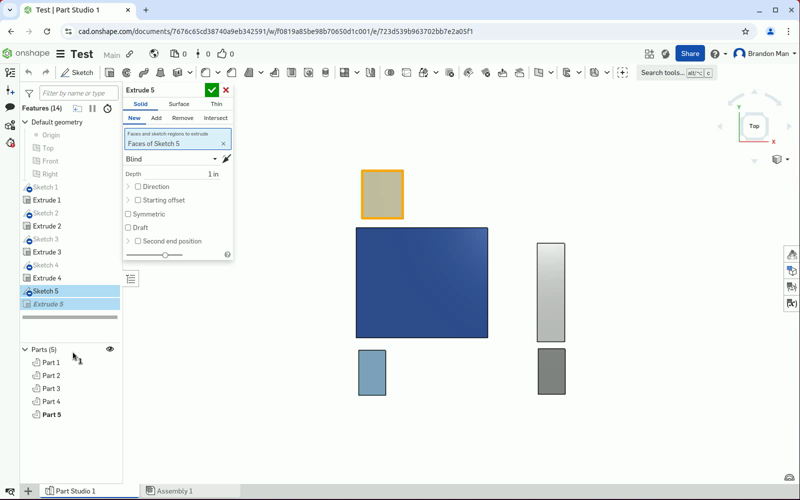
mouse_move(143, 106)
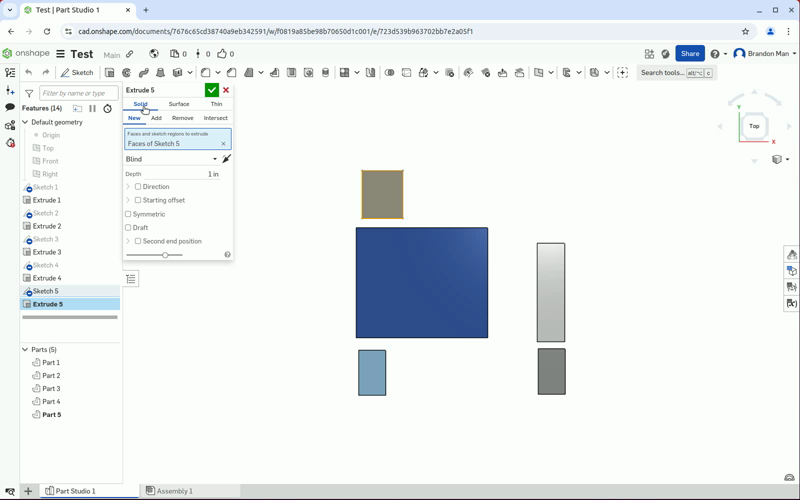
click(143, 106)
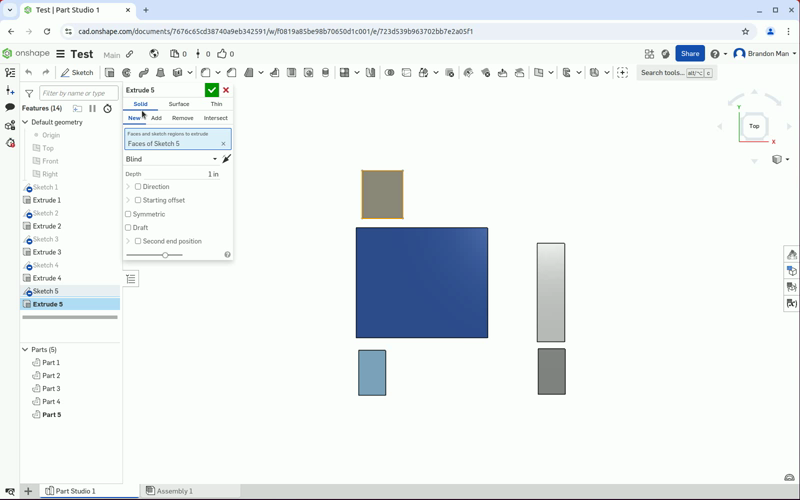
mouse_move(137, 120)
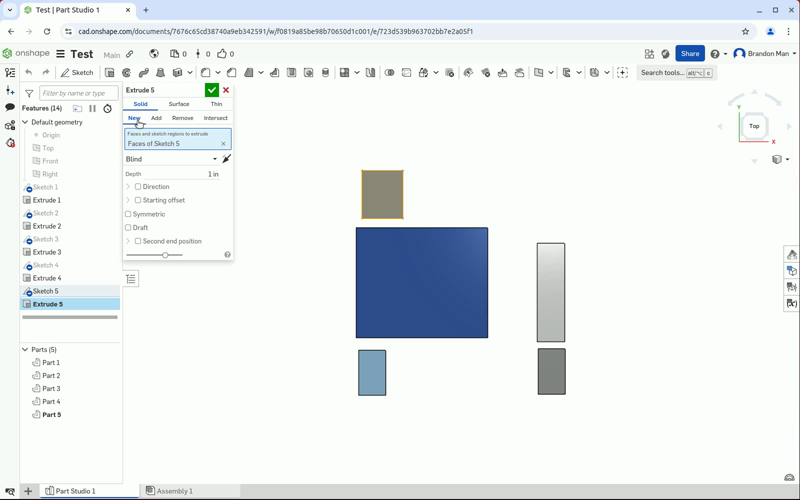
click(137, 120)
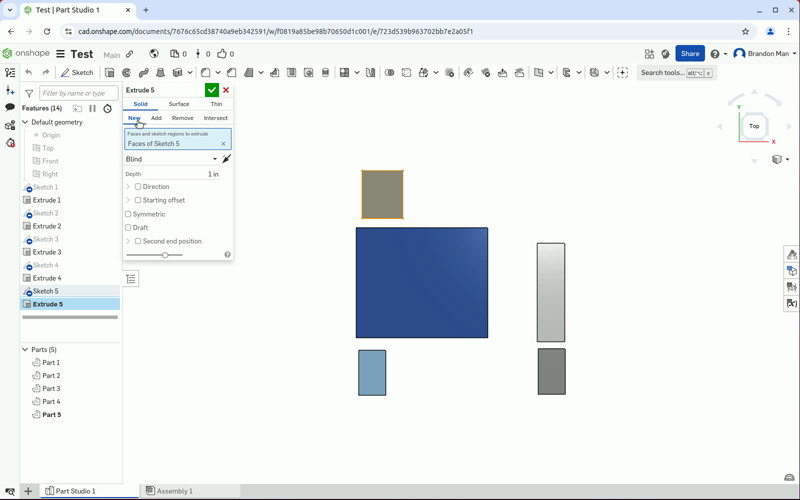
key(tab, 4)
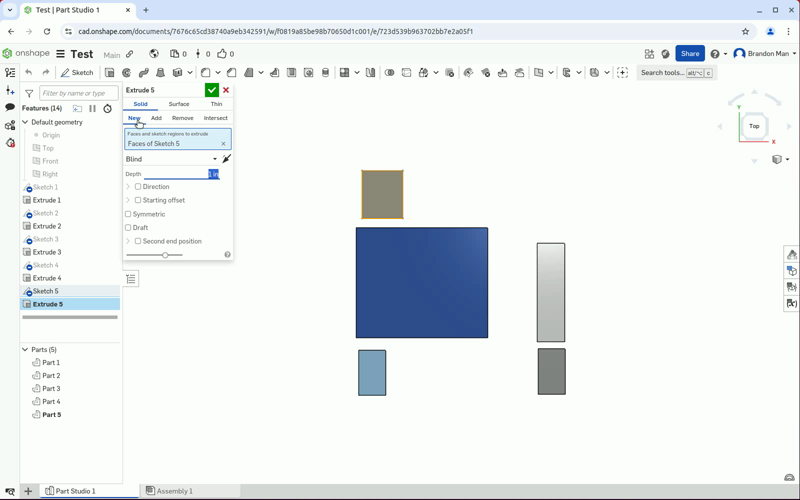
text(8.425)
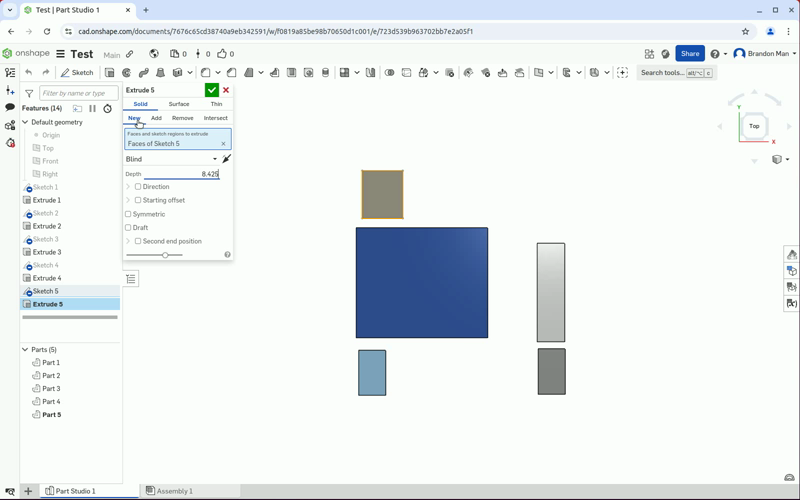
key(enter)
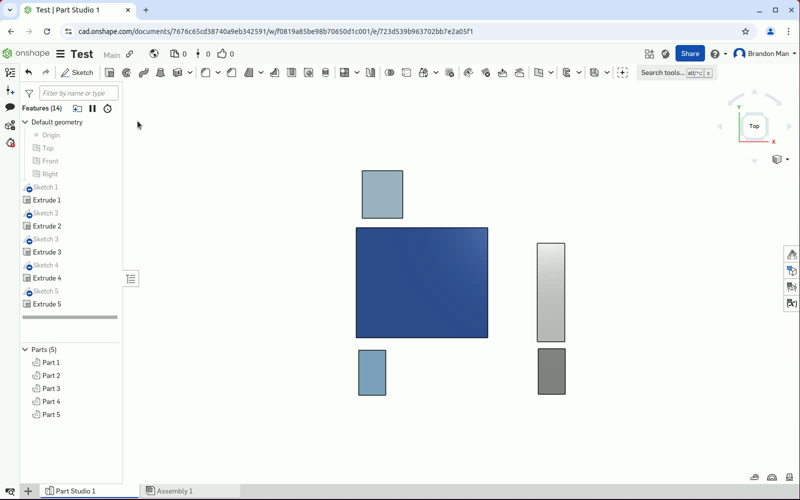
key(shift+h)
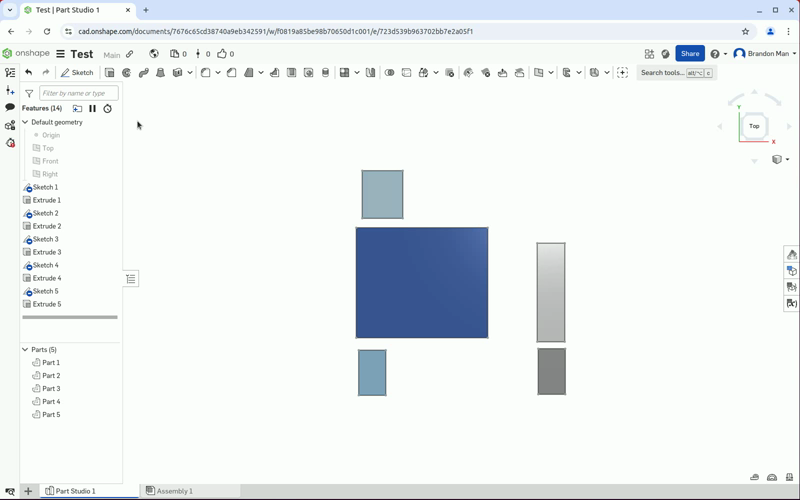
key(shift+h)
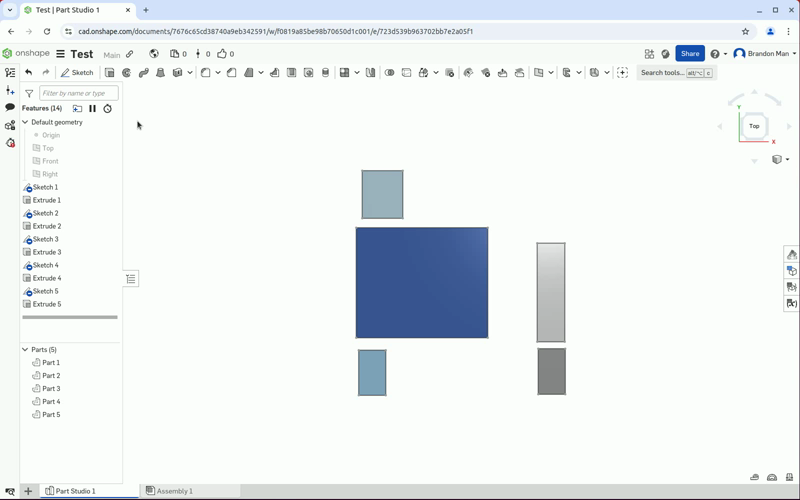
key(shift+7)
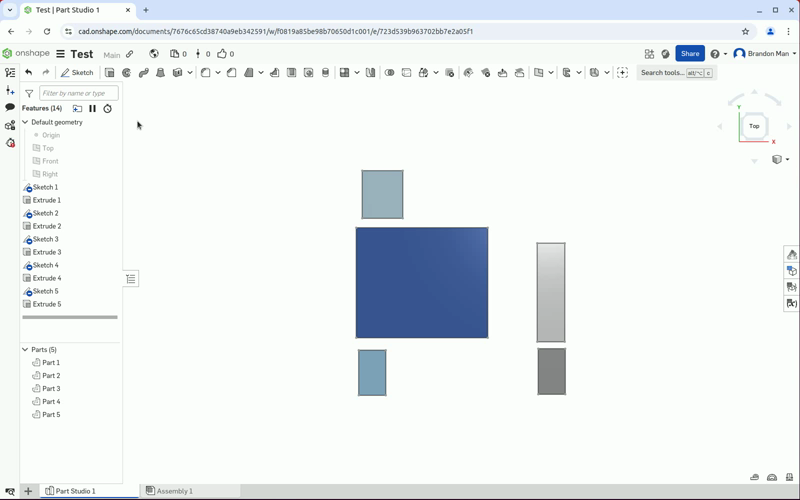
key(up, 3)
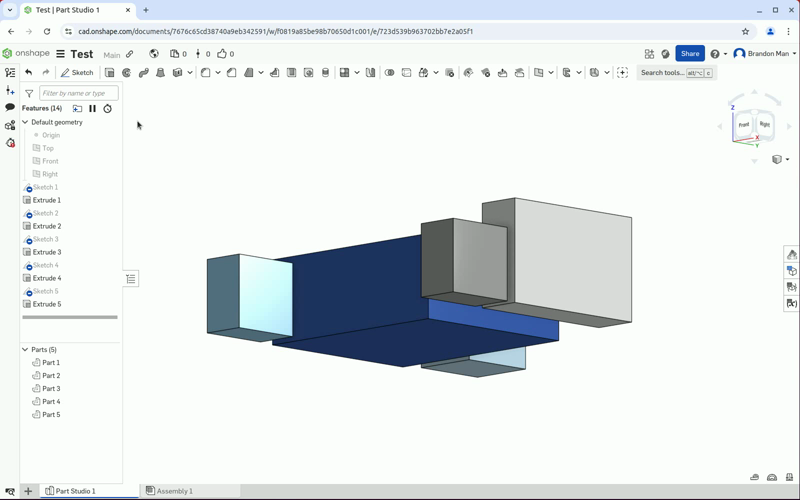
key(left, 3)
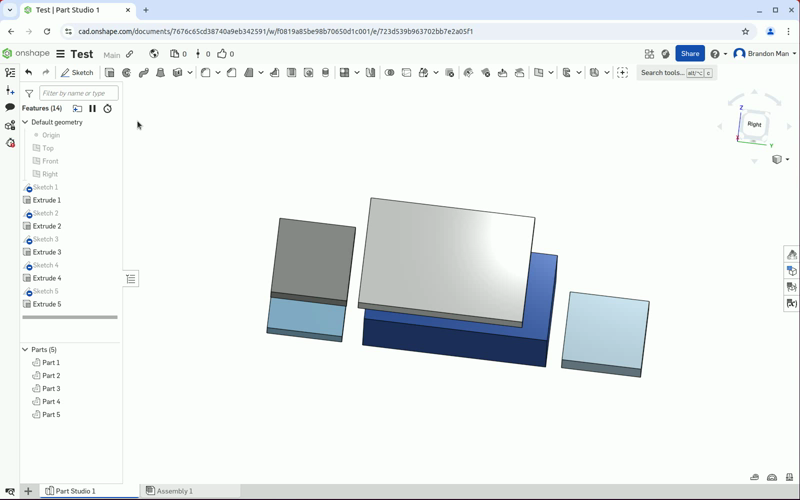
key(right, 3)
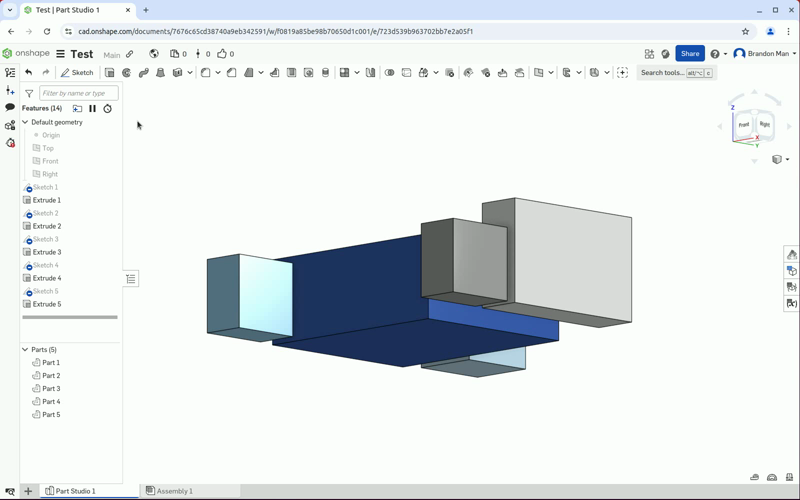
key(down, 3)
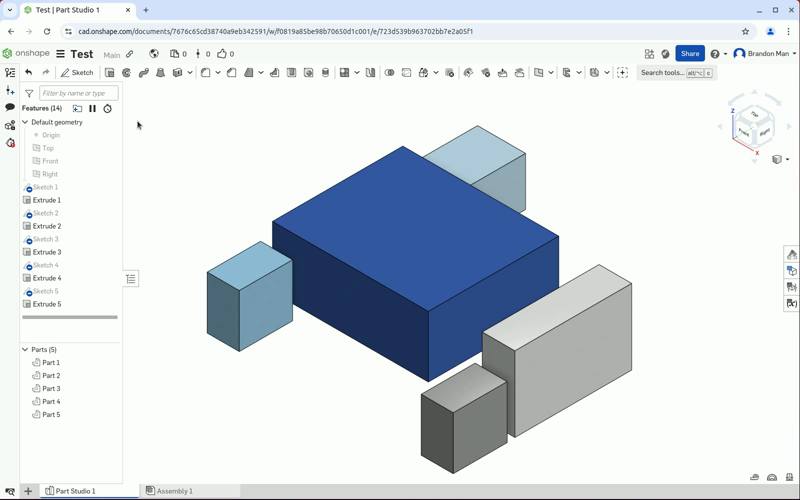
mouse_move(73, 189)
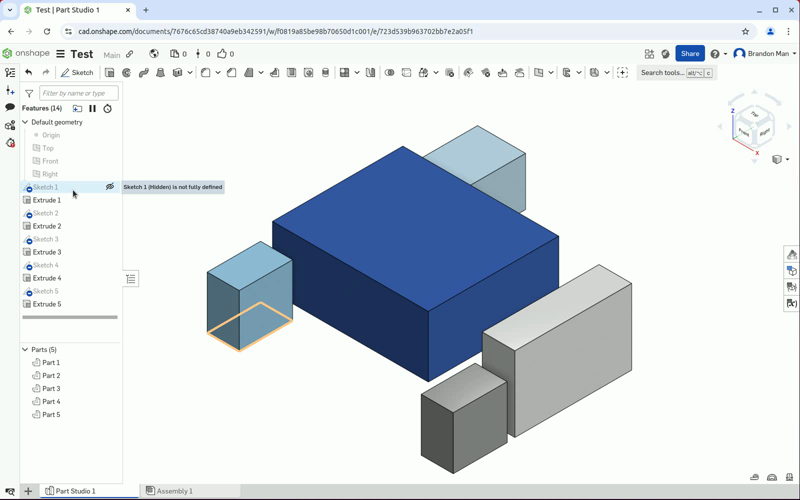
click(73, 189)